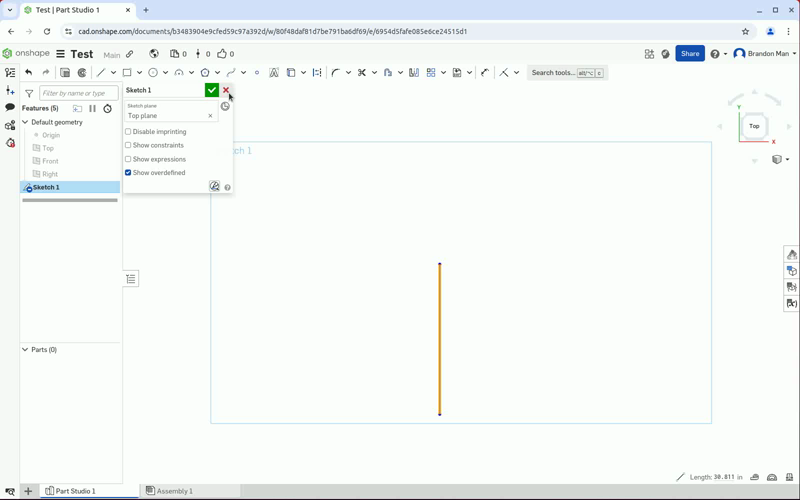
key(shift+h)
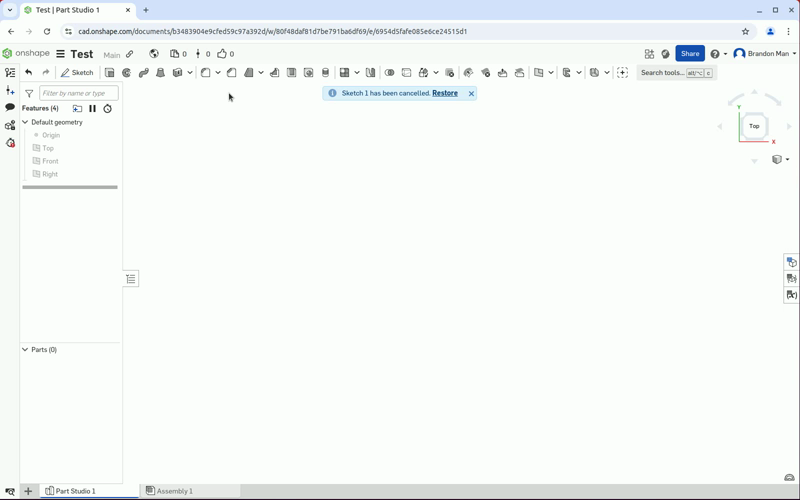
mouse_move(73, 352)
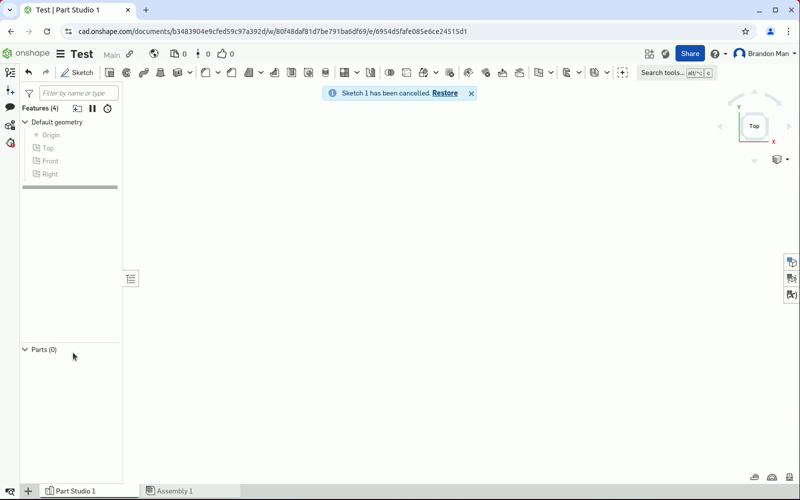
key(y)
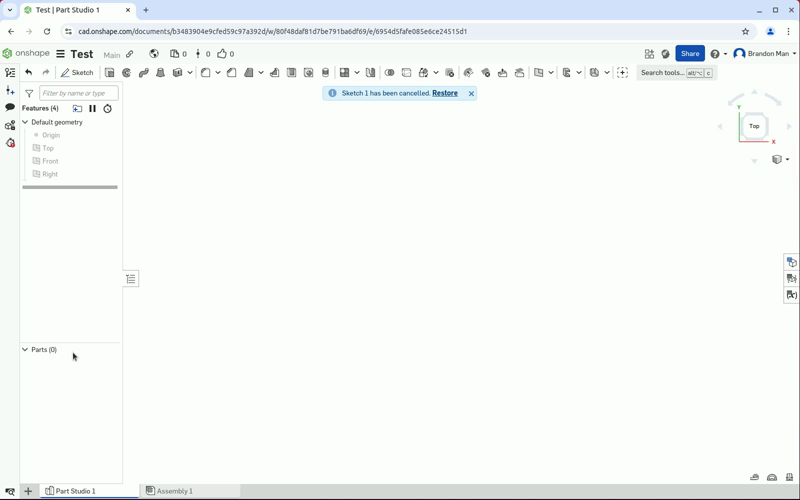
key(shift+p)
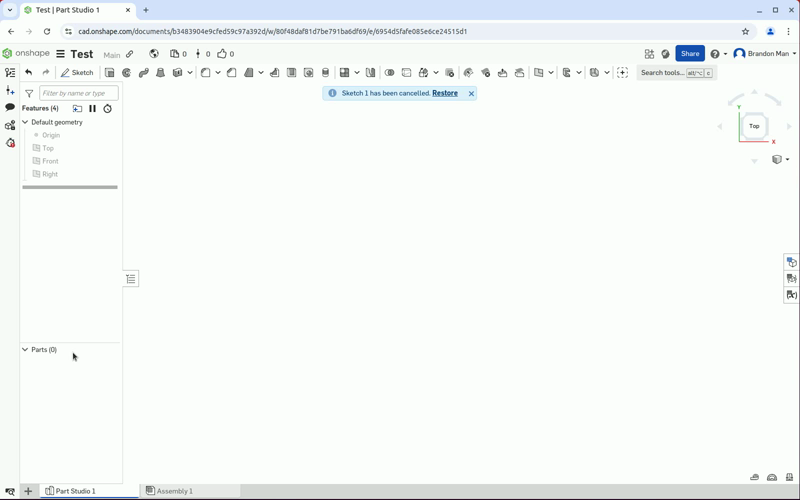
key(space)
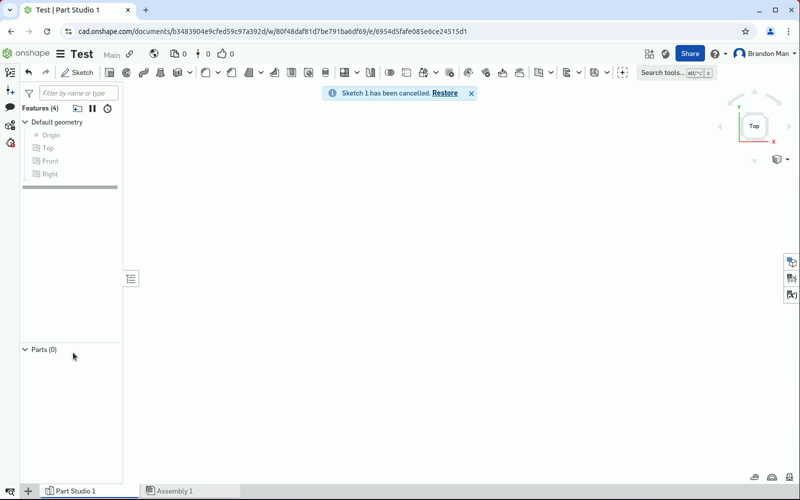
key_down(shift)
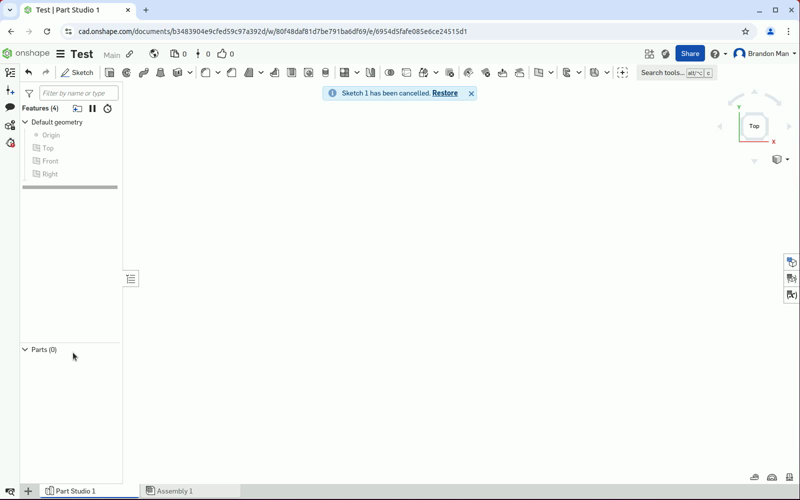
key(up)
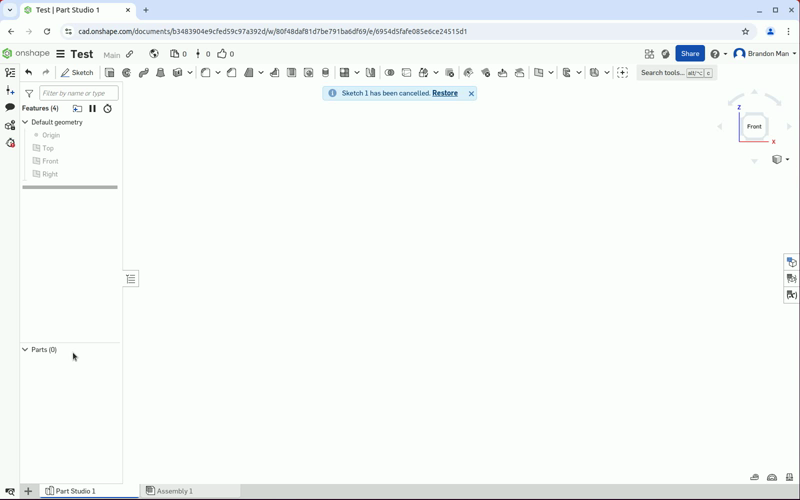
key_up(shift)
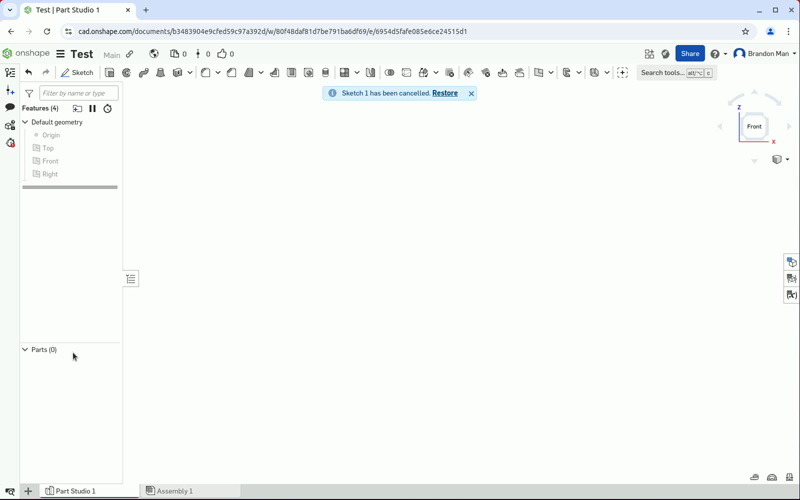
key(space)
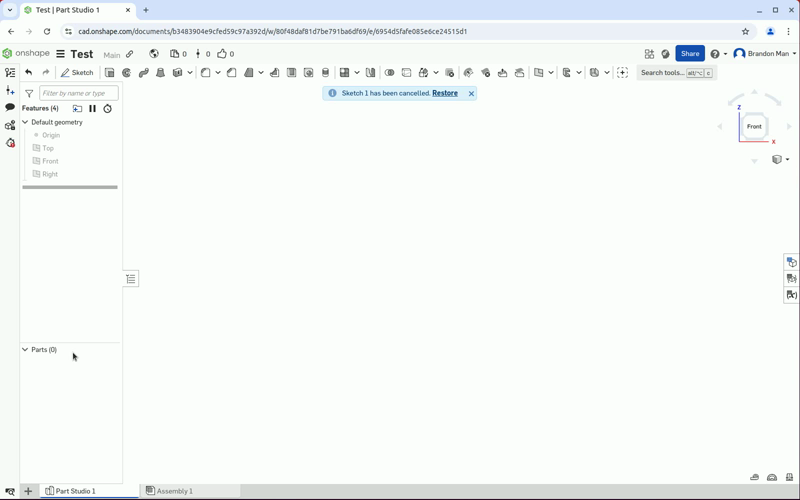
key_down(shift)
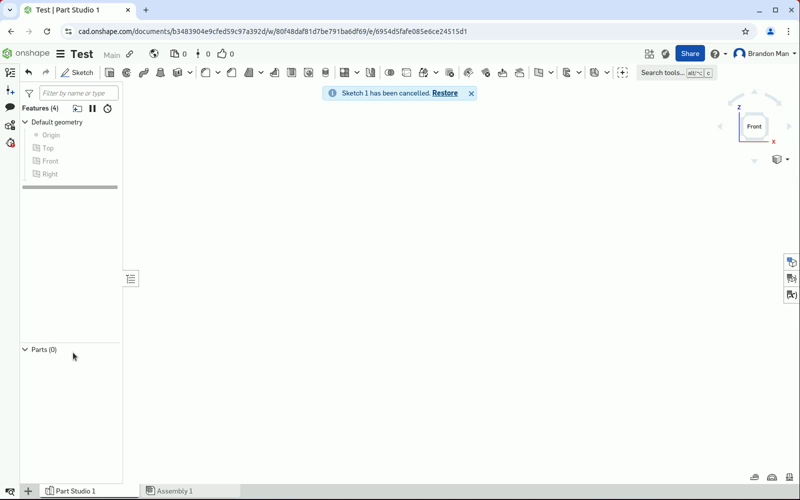
key(left)
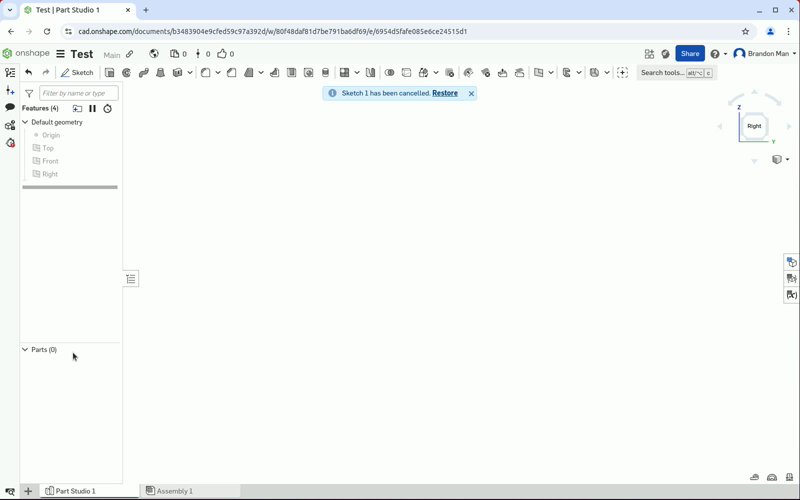
key_up(shift)
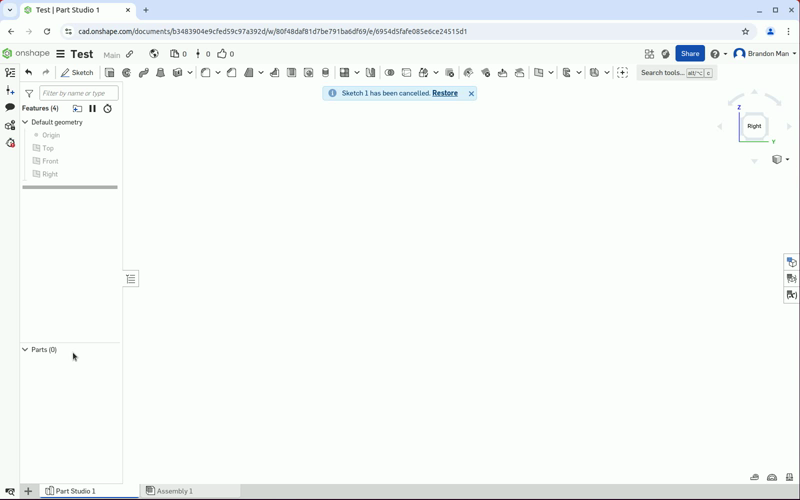
mouse_move(73, 352)
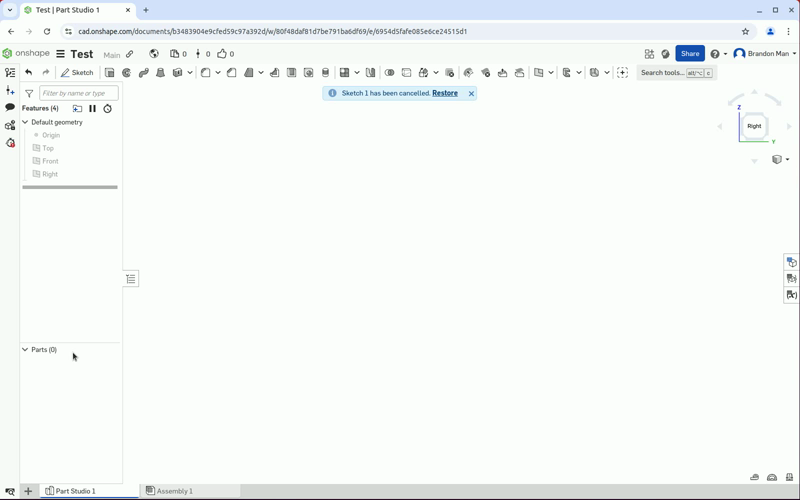
key(shift+y)
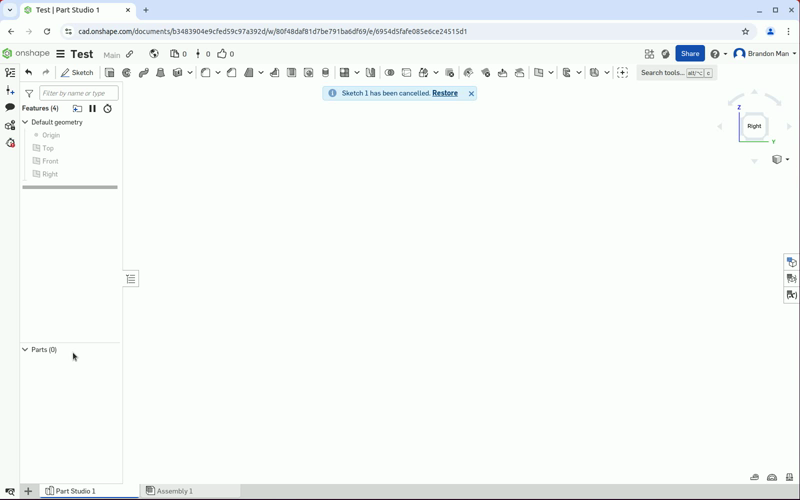
key(shift+s)
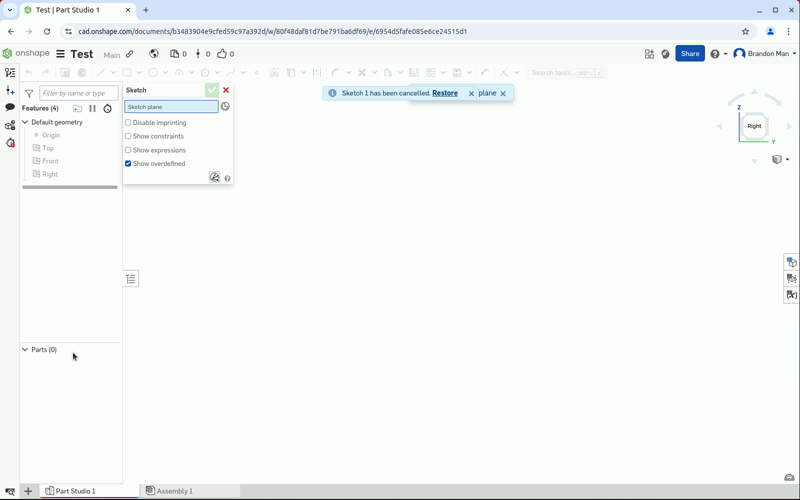
mouse_move(73, 176)
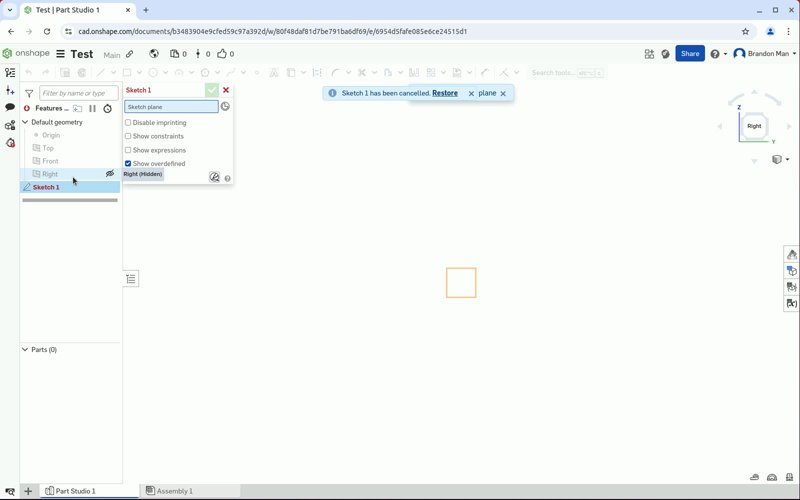
click(73, 176)
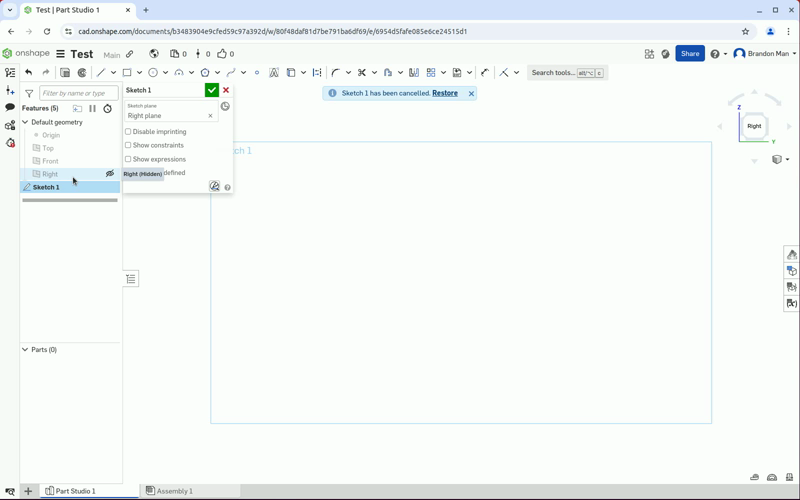
mouse_move(73, 352)
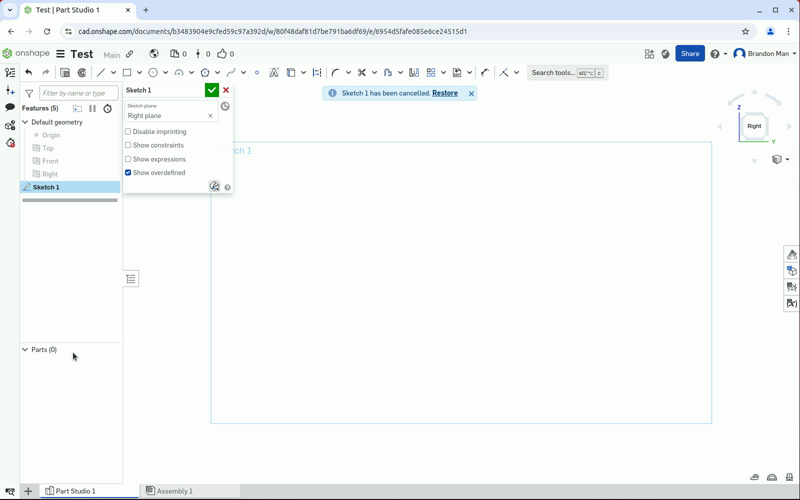
key(y)
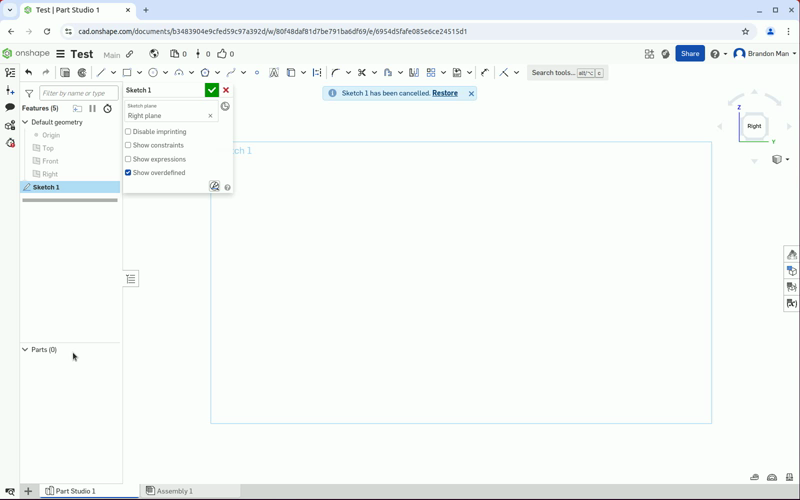
key(c)
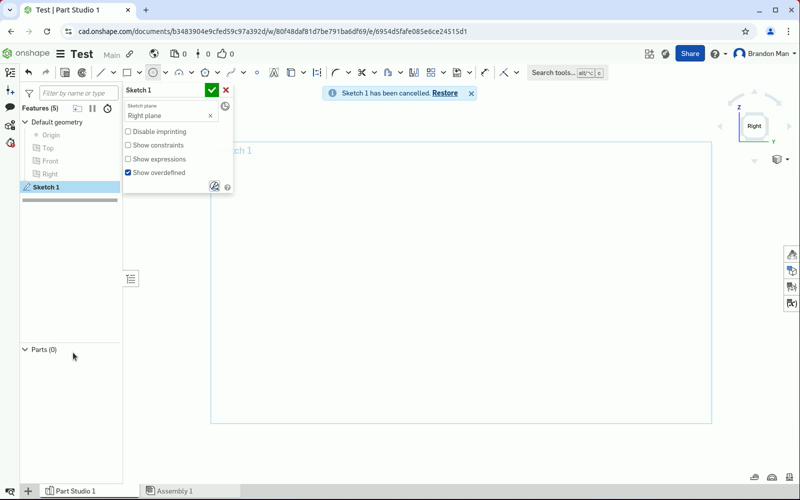
key_down(shift)
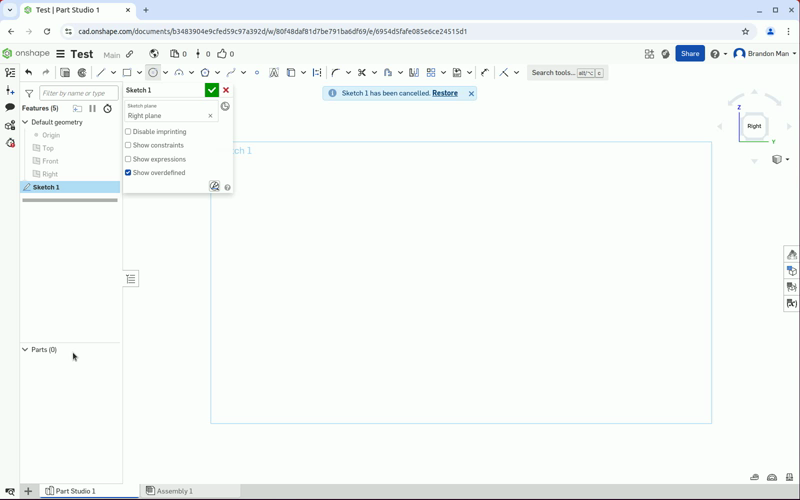
mouse_move(461, 282)
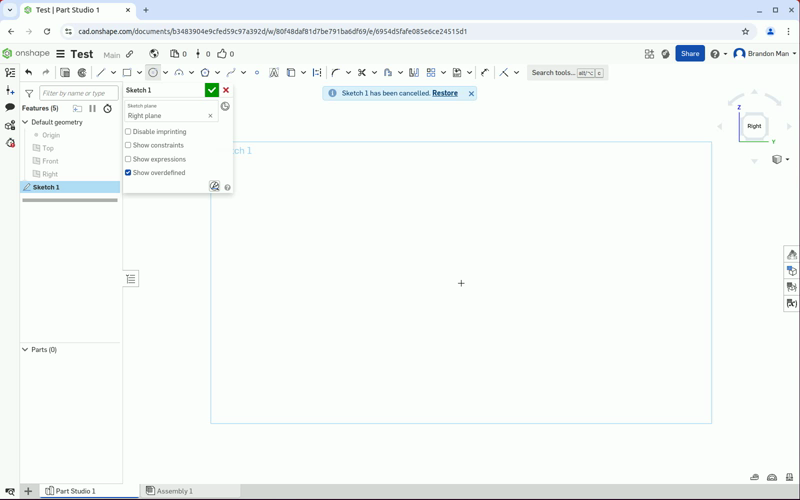
click(461, 282)
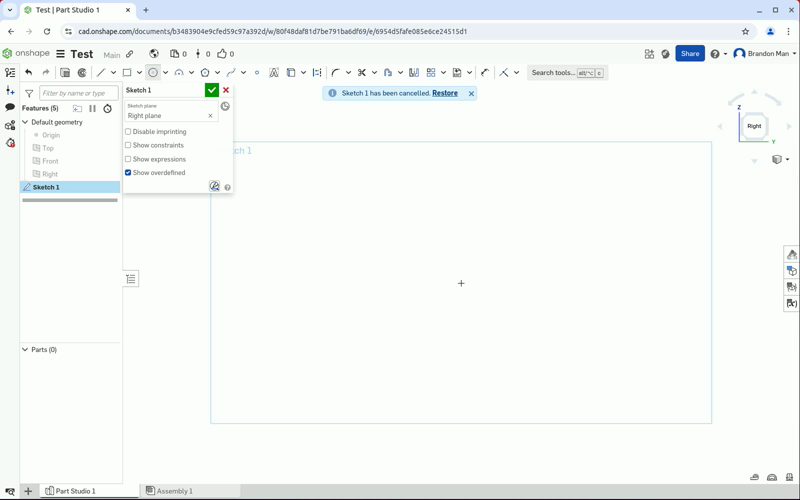
key_up(shift)
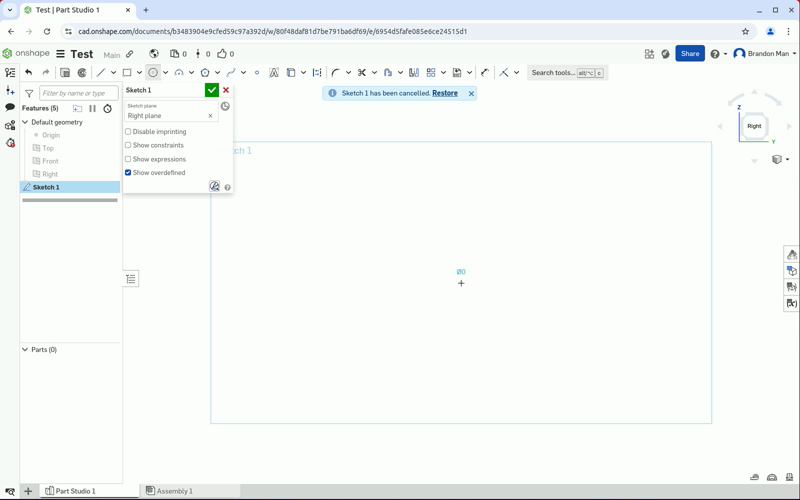
mouse_move(499, 282)
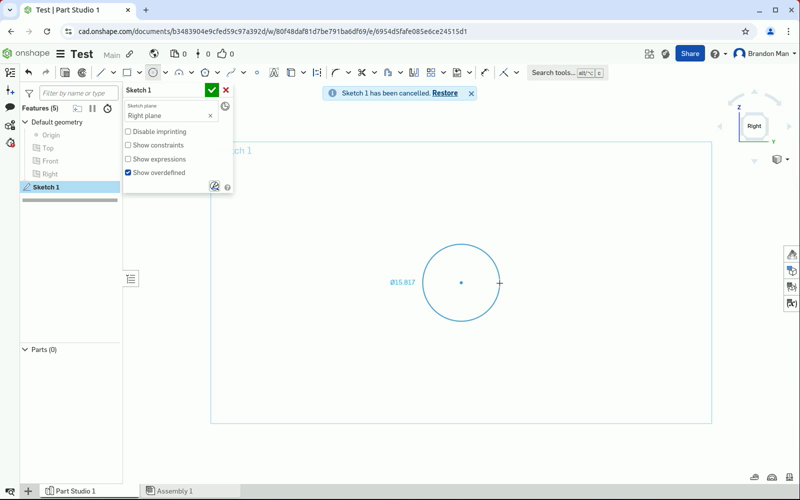
click(499, 282)
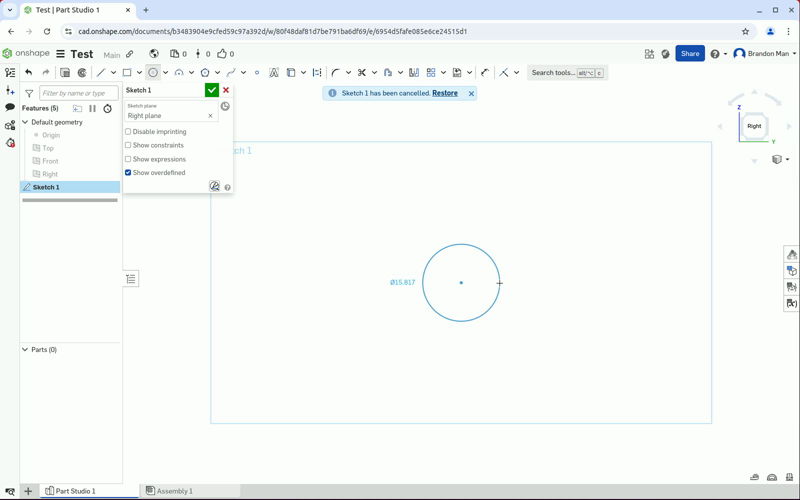
key(esc)
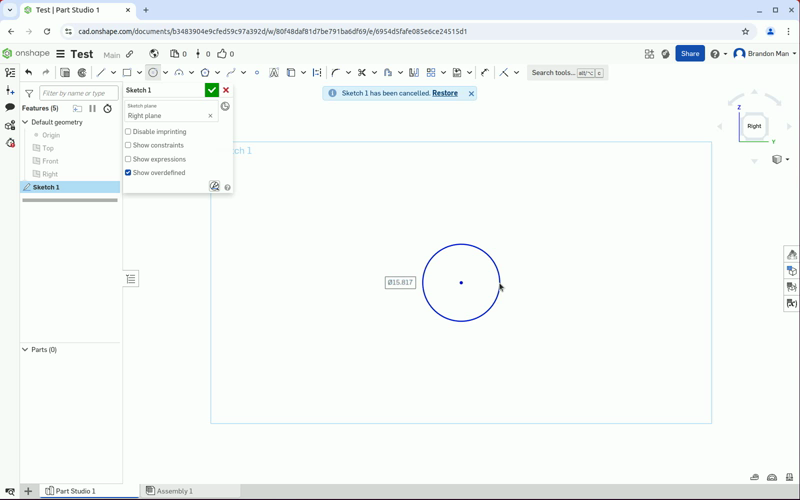
mouse_move(441, 311)
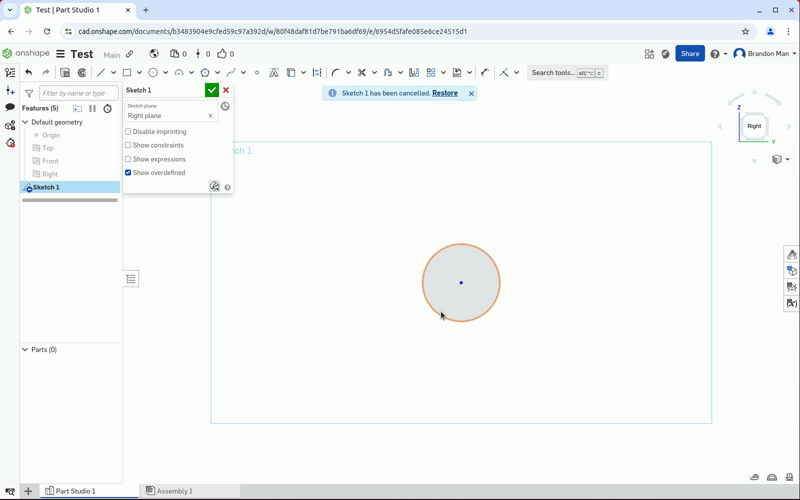
click(441, 311)
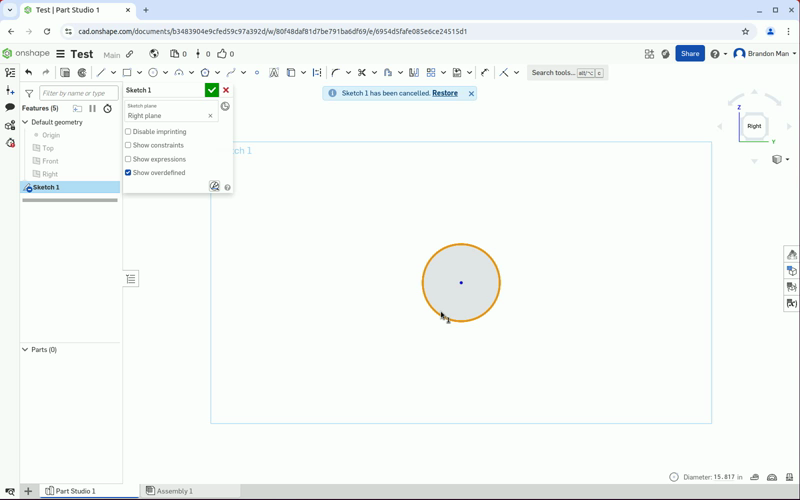
mouse_move(73, 352)
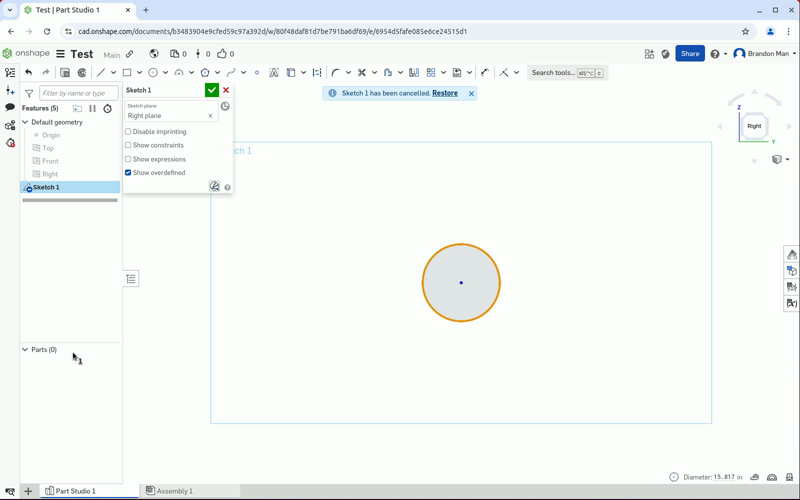
key(shift+y)
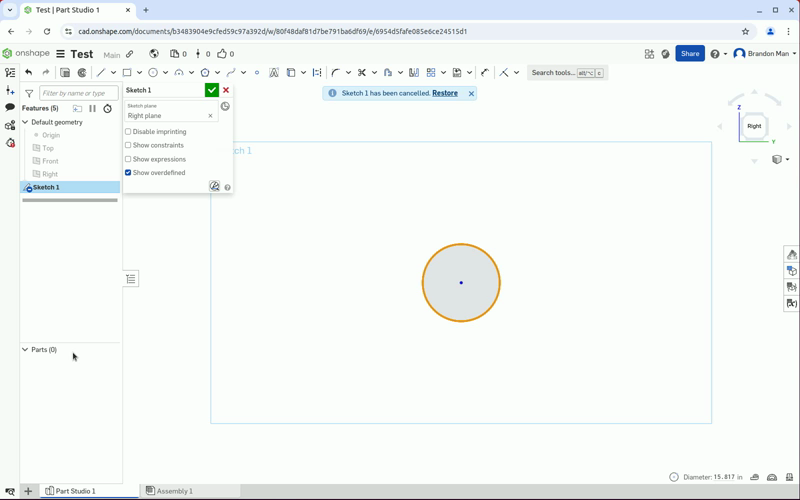
key(shift+e)
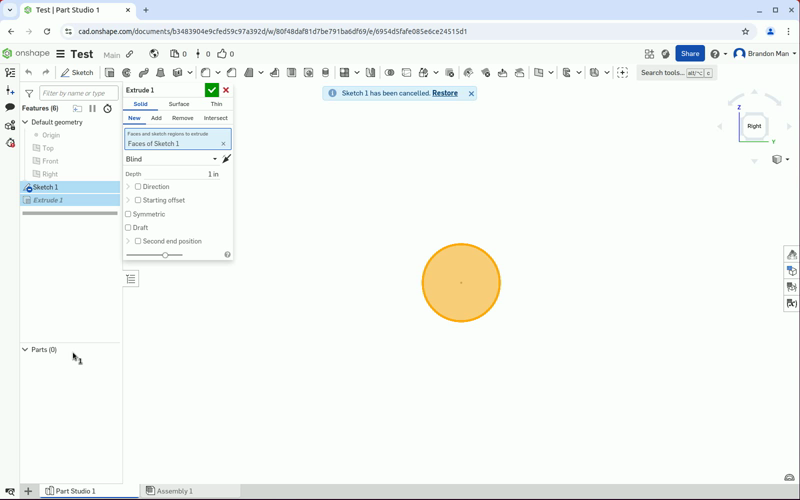
mouse_move(143, 106)
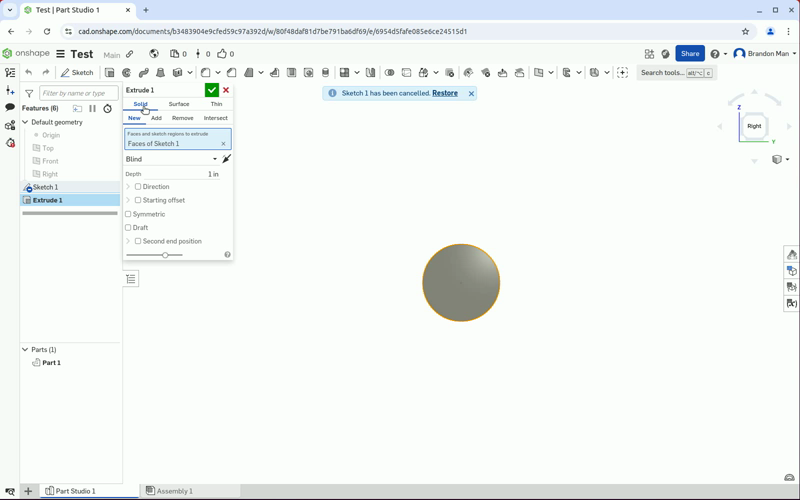
click(143, 106)
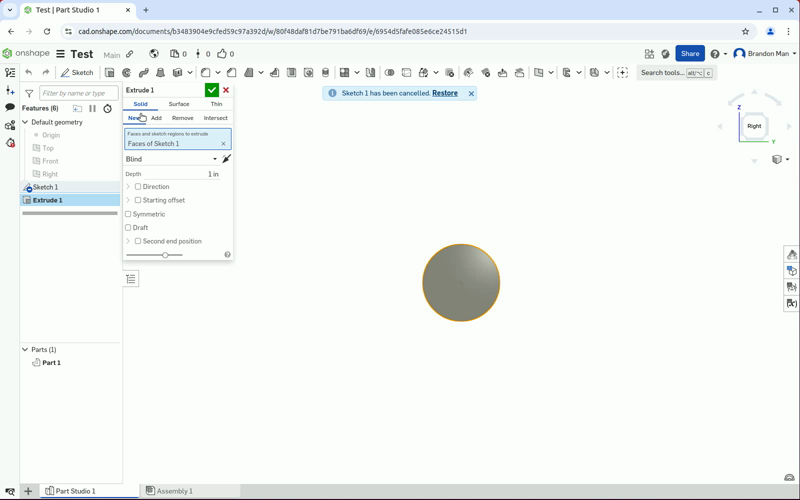
mouse_move(137, 120)
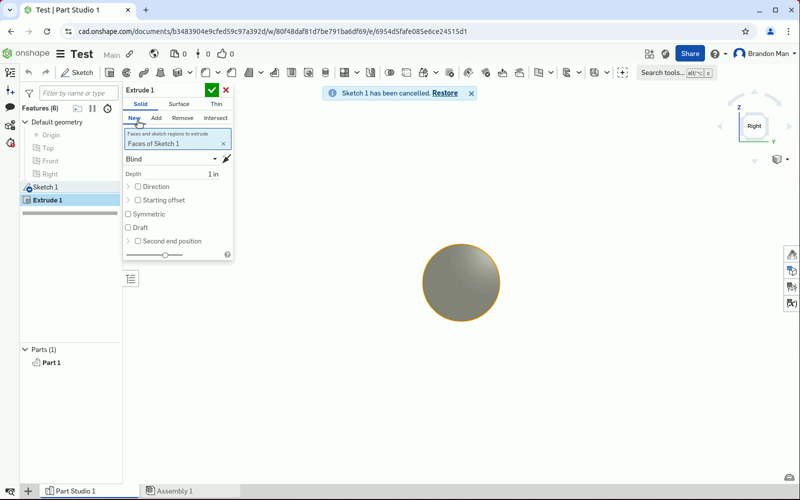
click(137, 120)
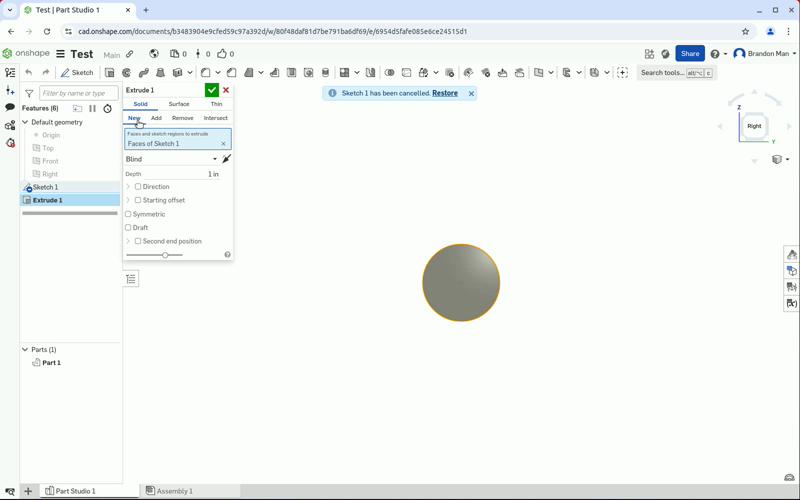
key(tab, 4)
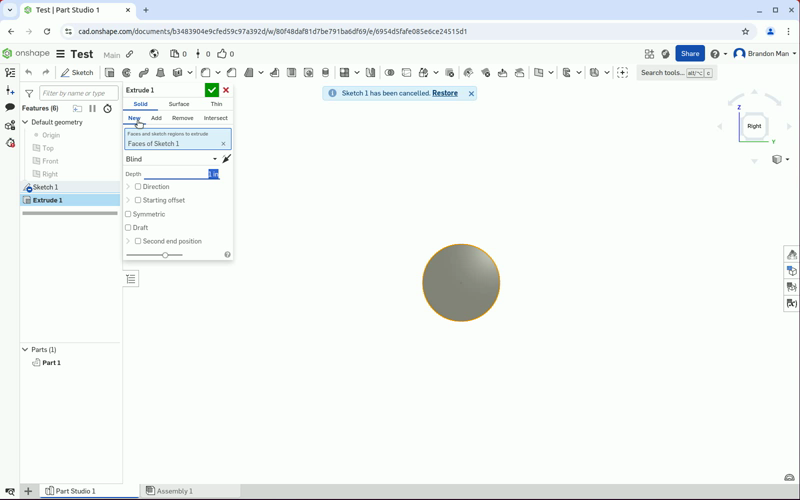
text(11.554)
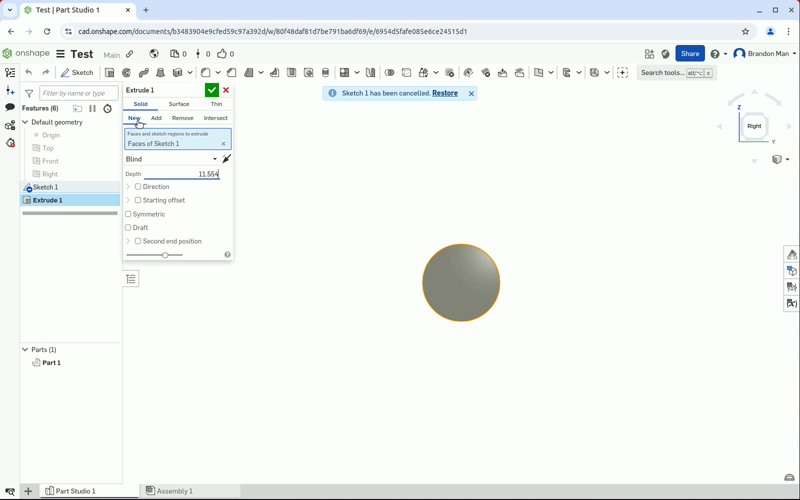
key(enter)
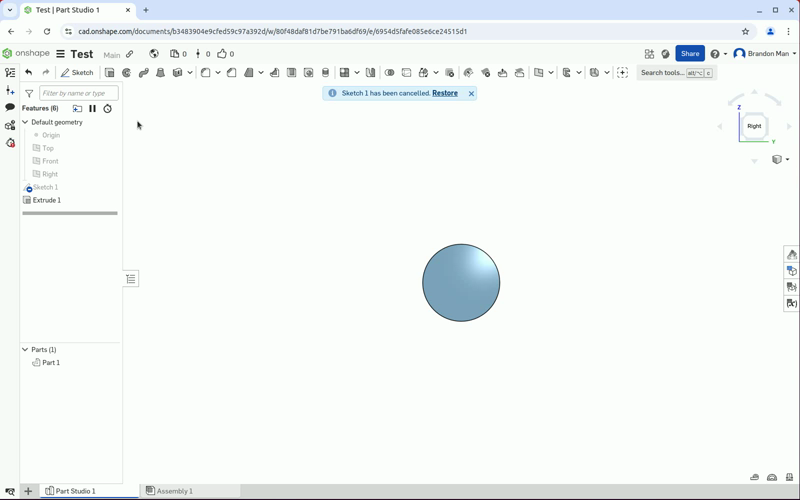
key(shift+h)
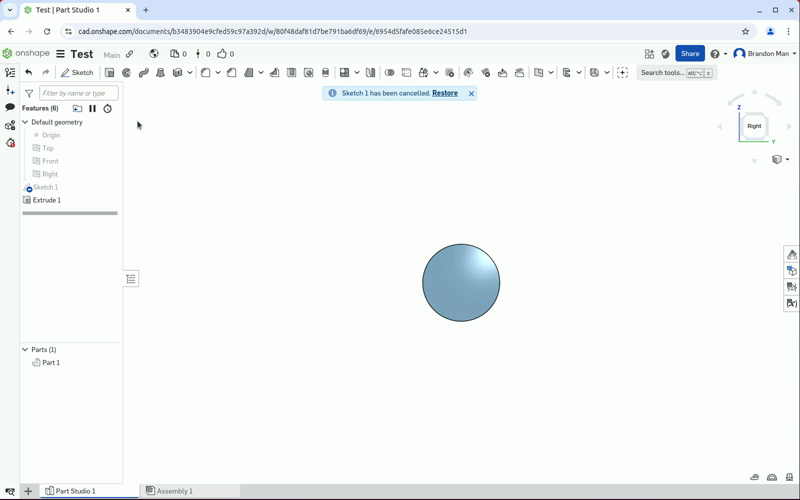
key(shift+h)
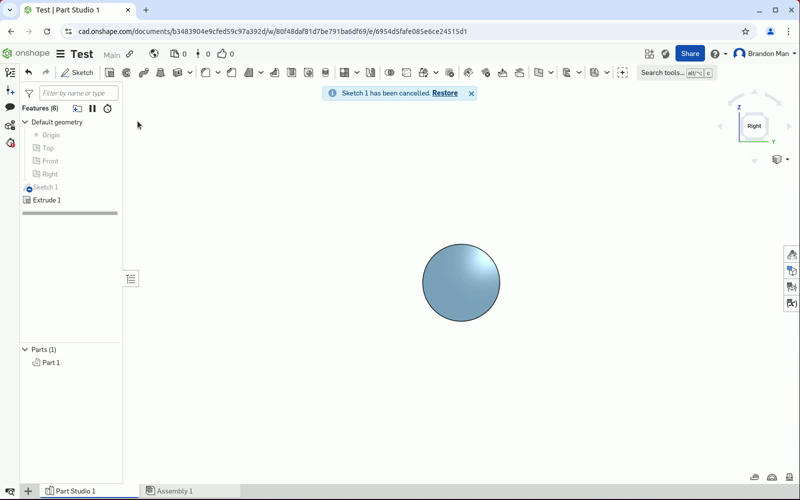
mouse_move(73, 189)
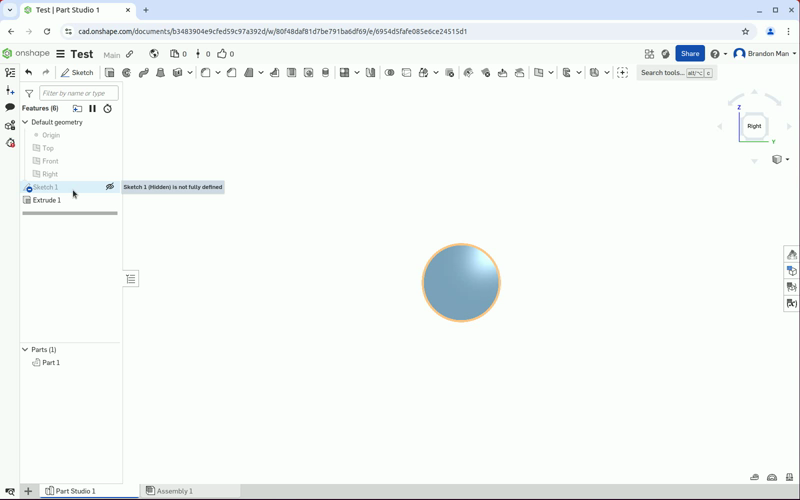
click(73, 189)
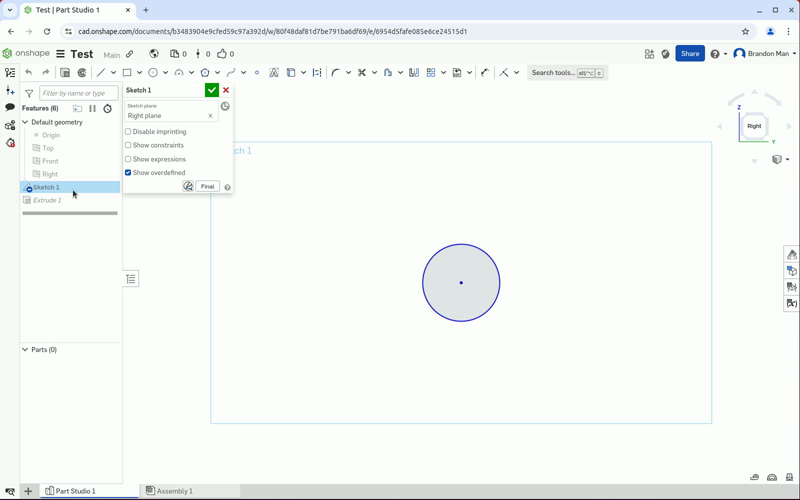
mouse_move(229, 92)
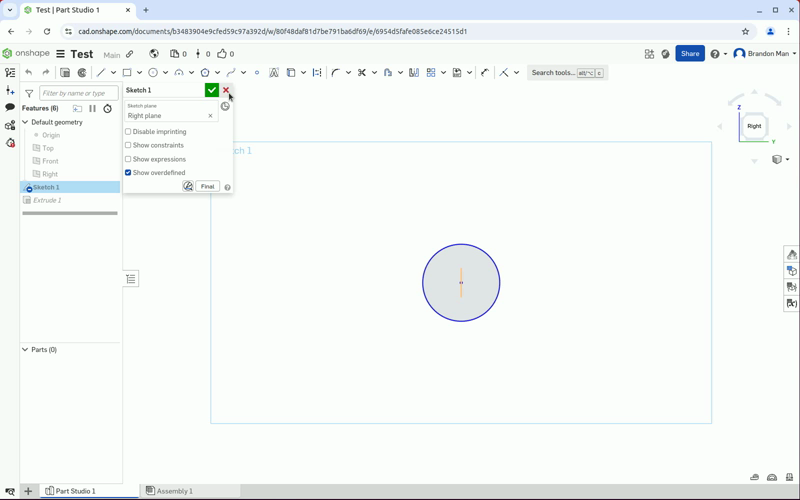
click(229, 92)
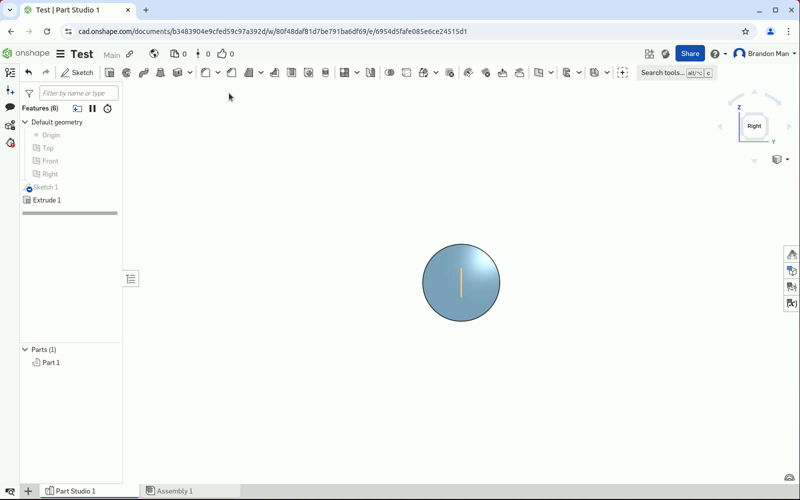
mouse_move(541, 75)
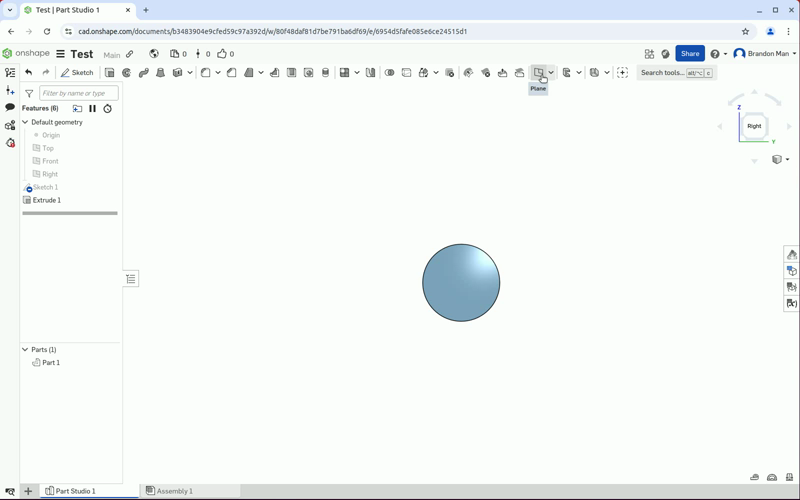
click(541, 75)
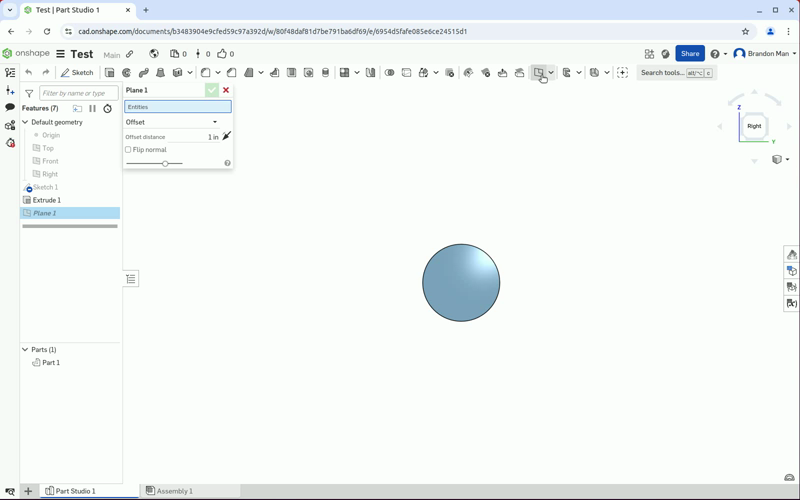
mouse_move(73, 176)
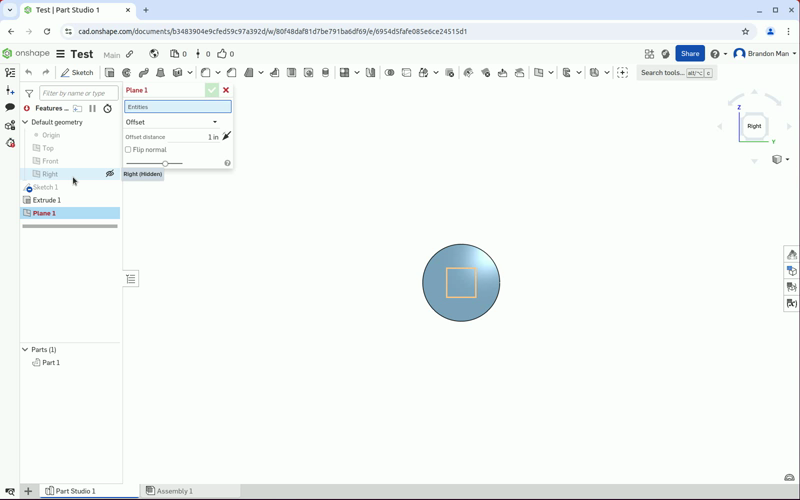
click(73, 176)
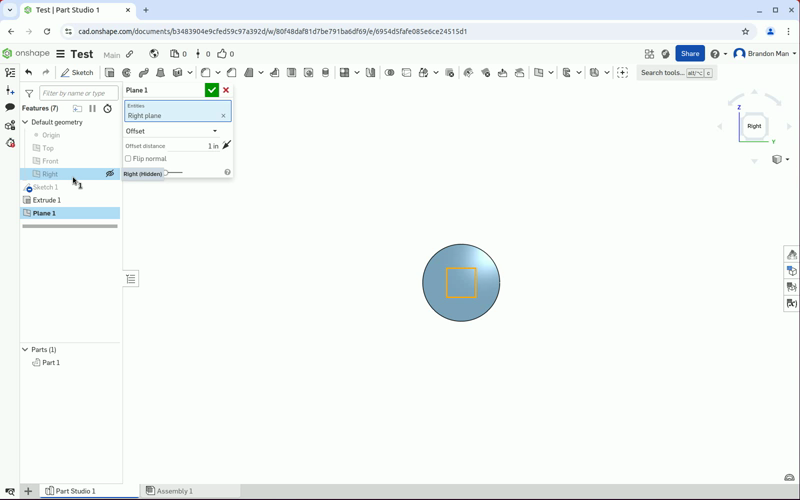
key(tab, 2)
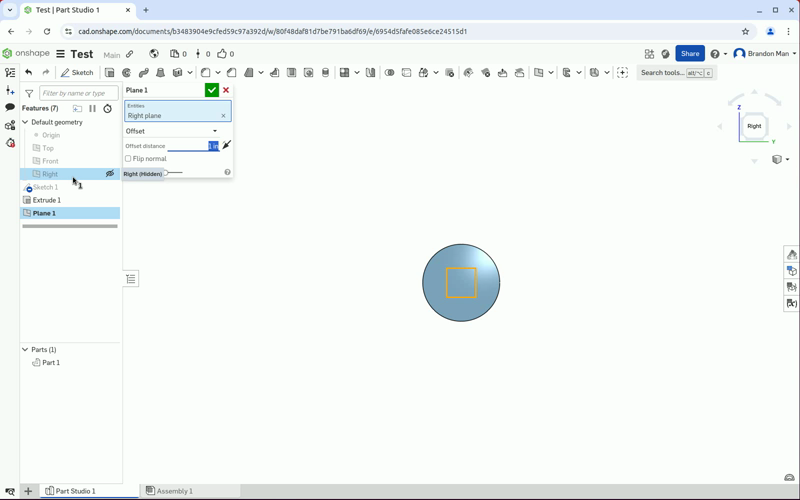
text(11.554)
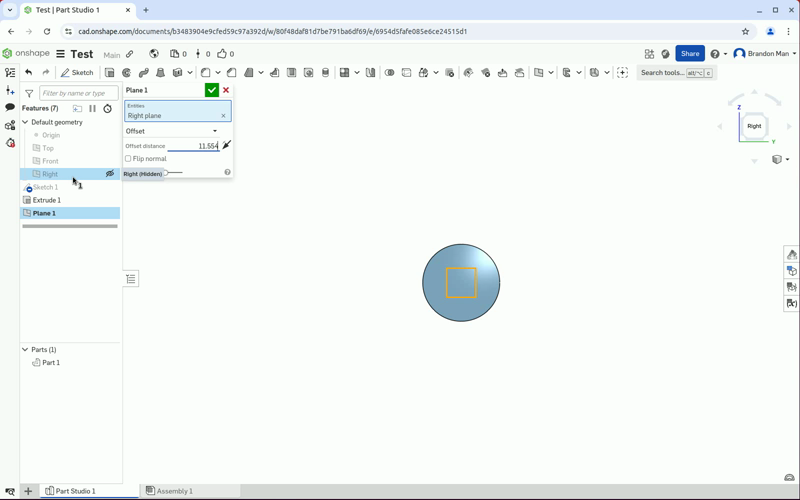
key(enter, 2)
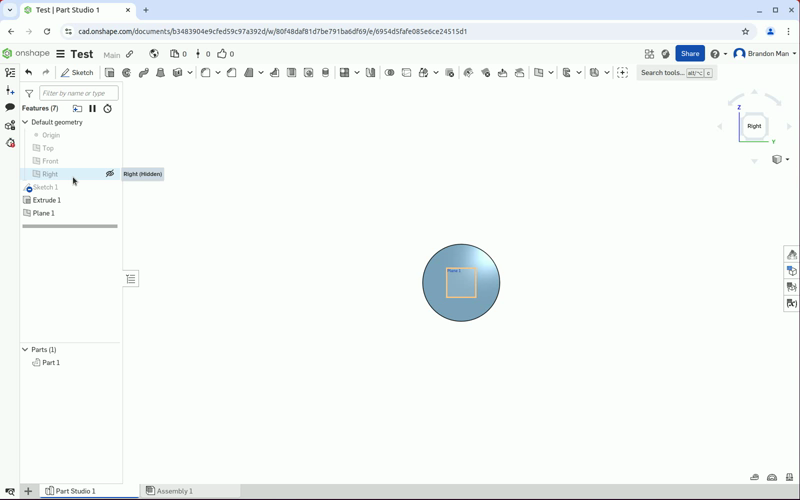
key(shift+s)
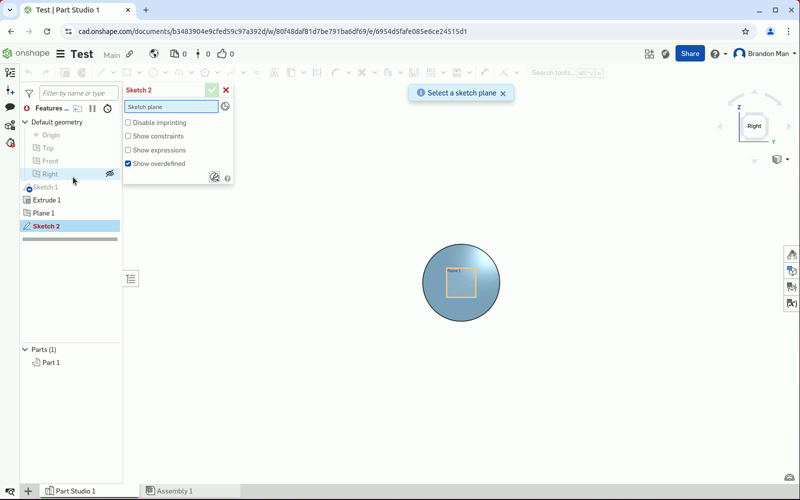
mouse_move(73, 215)
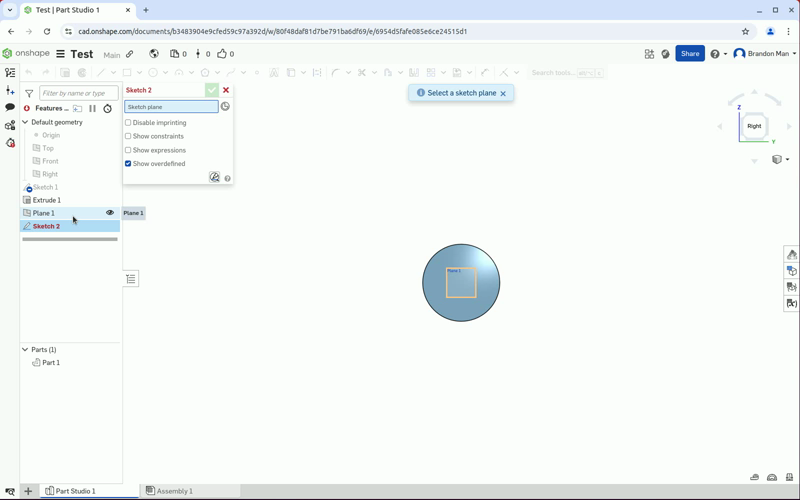
click(73, 215)
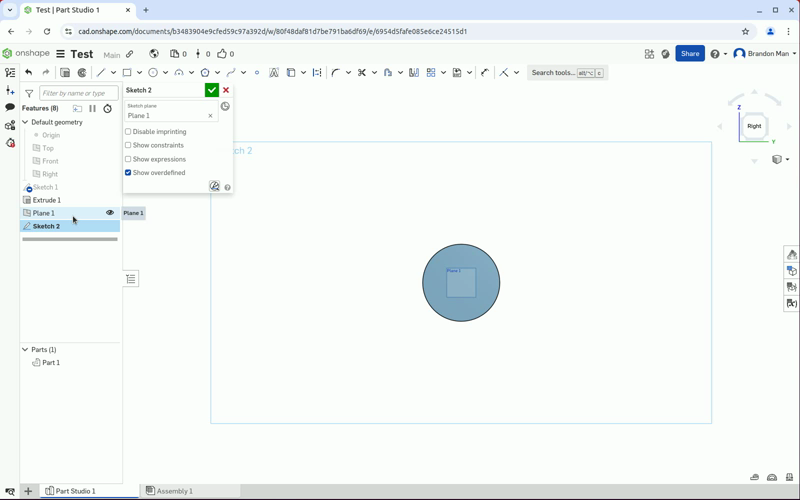
mouse_move(73, 352)
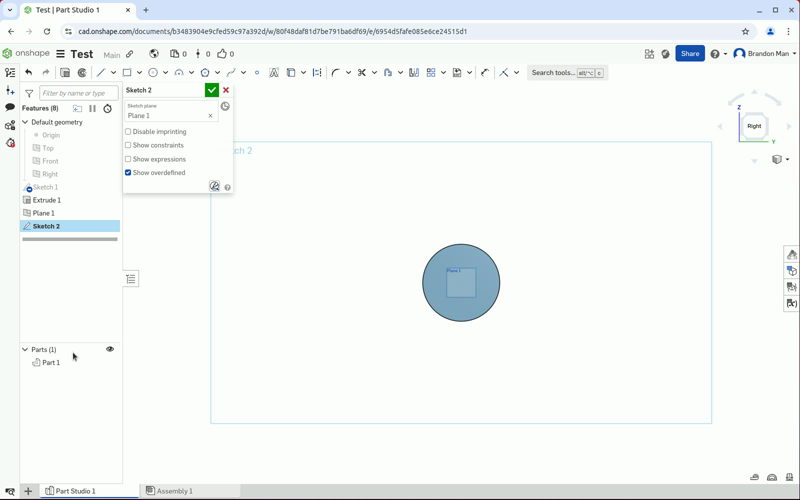
key(y)
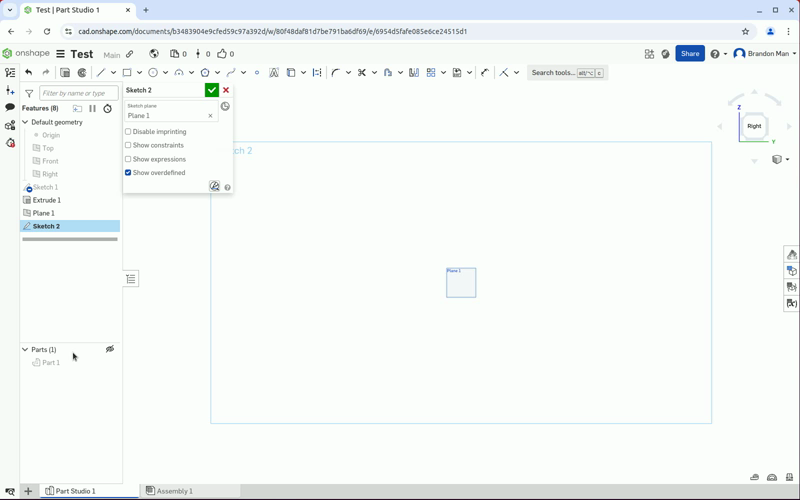
key(c)
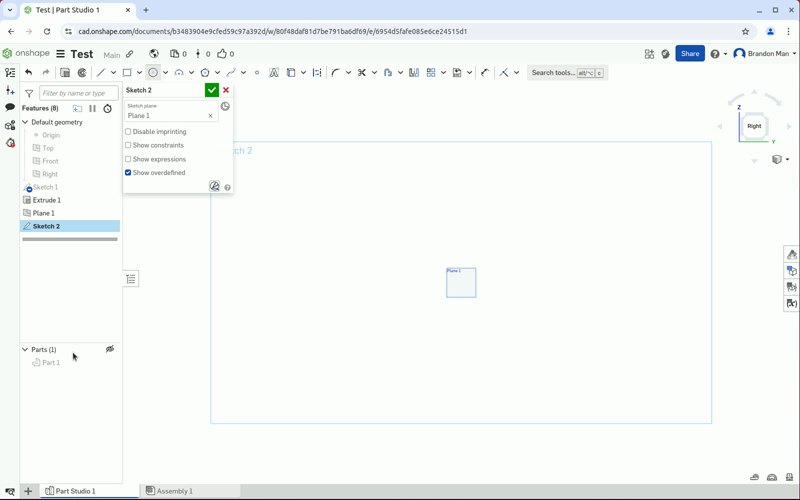
key_down(shift)
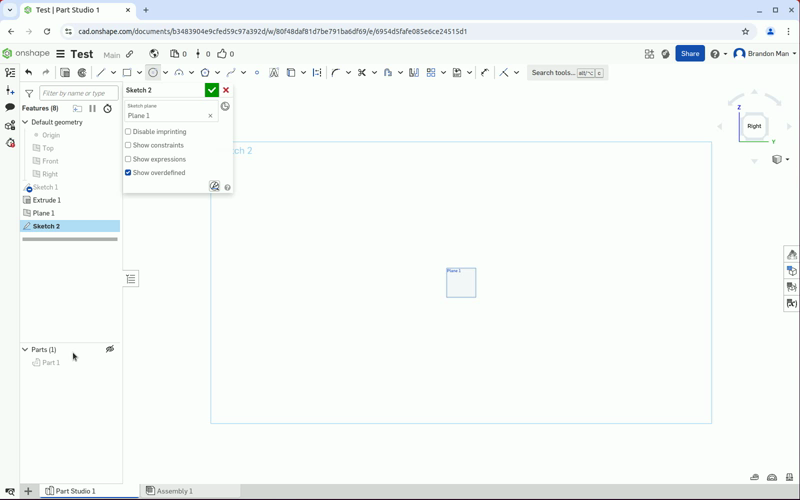
mouse_move(484, 295)
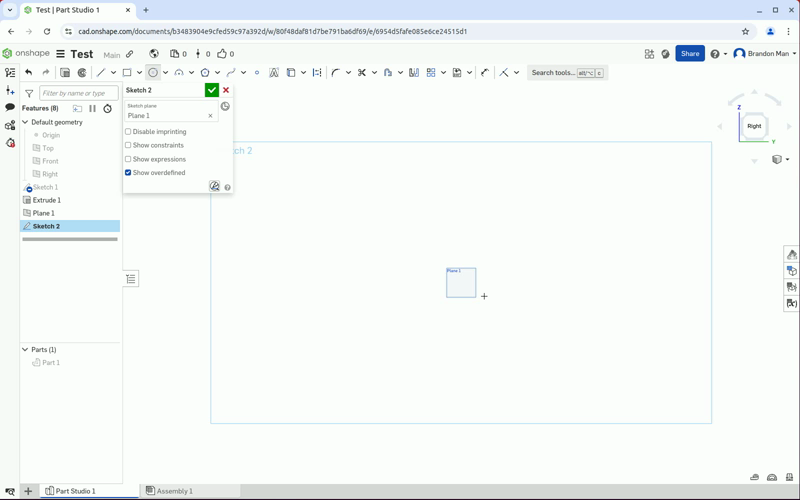
click(484, 295)
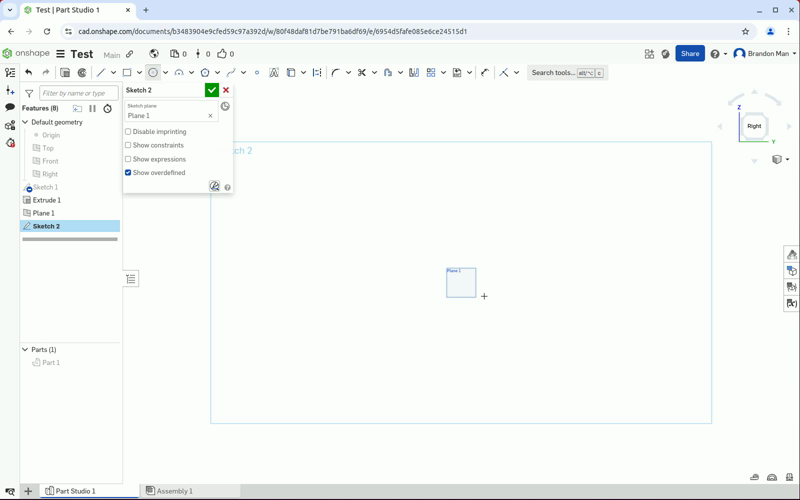
key_up(shift)
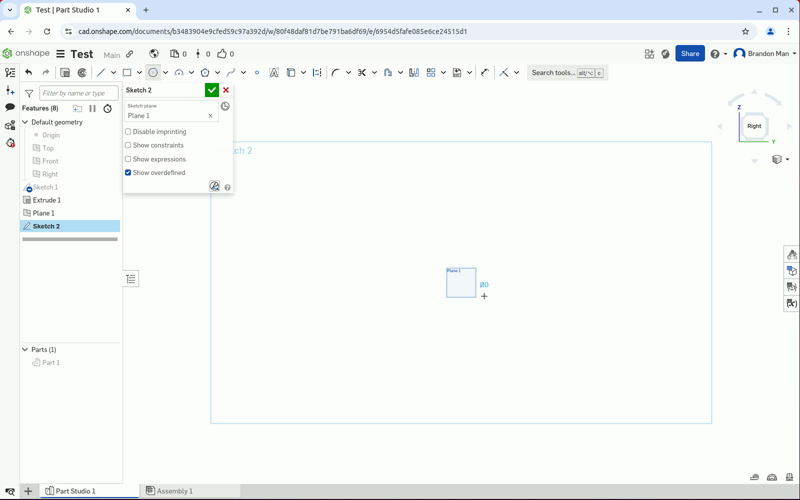
mouse_move(492, 295)
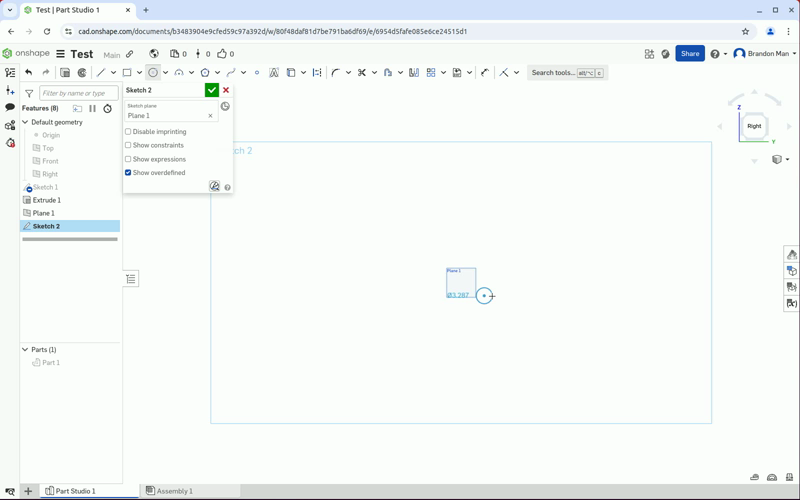
click(492, 295)
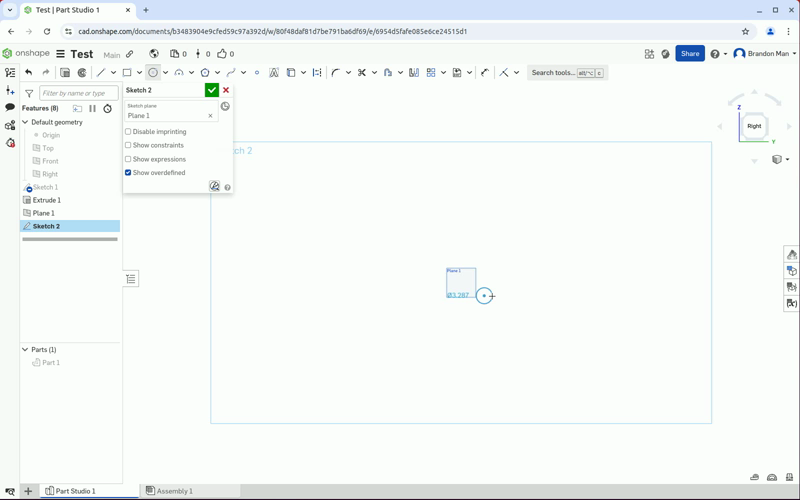
key(esc)
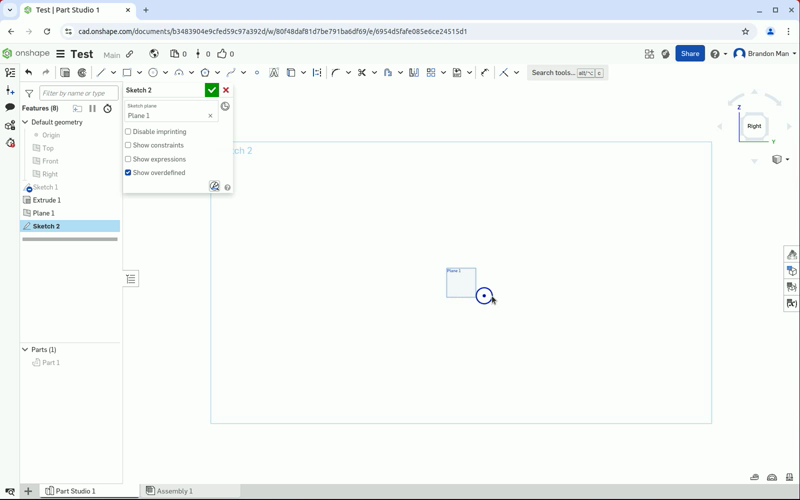
mouse_move(485, 299)
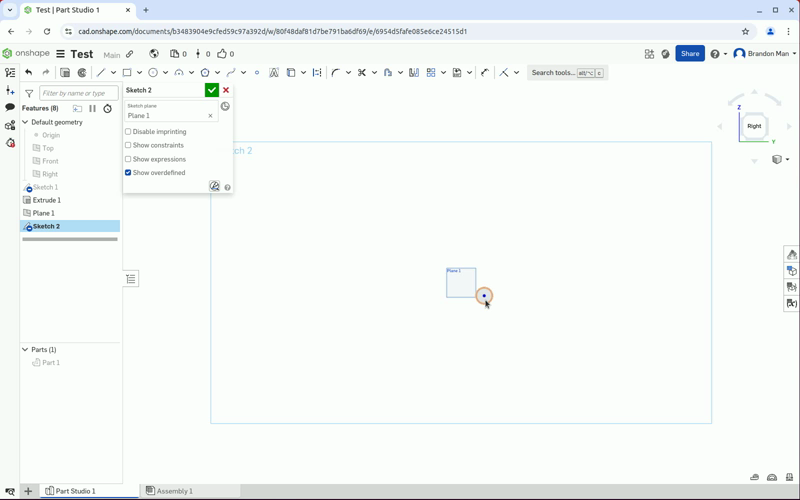
scroll(6)
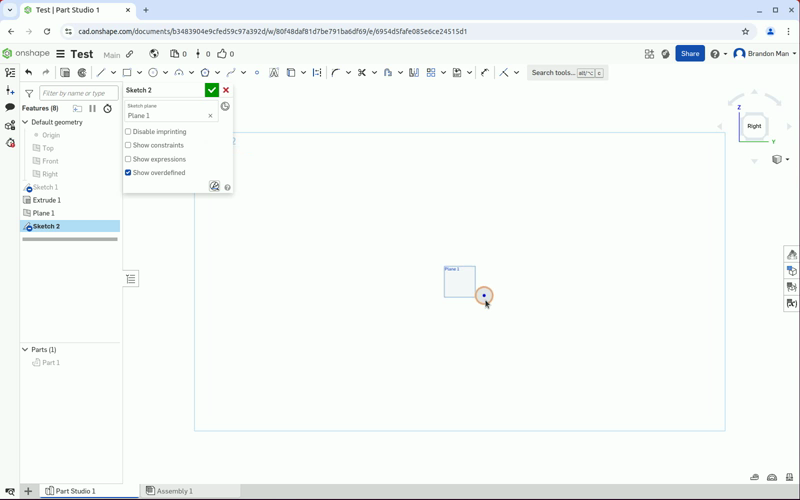
scroll(6)
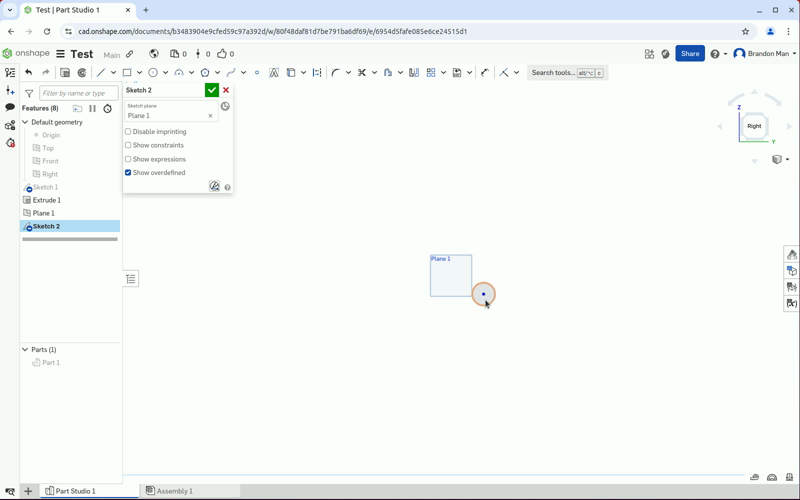
scroll(6)
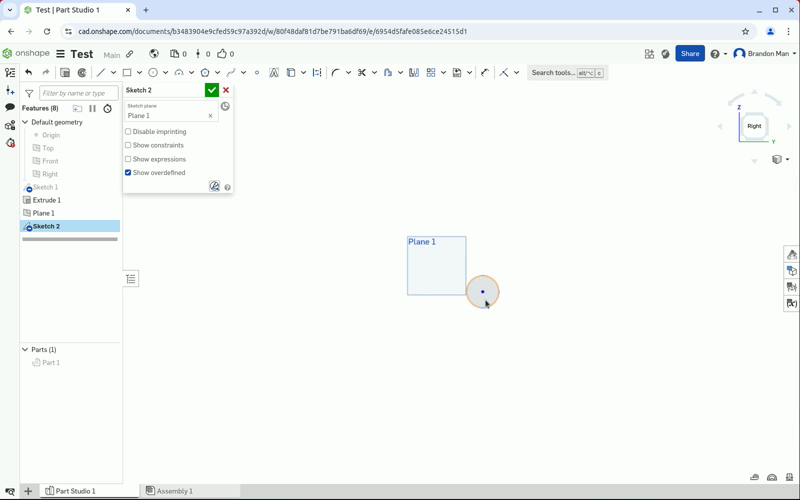
scroll(6)
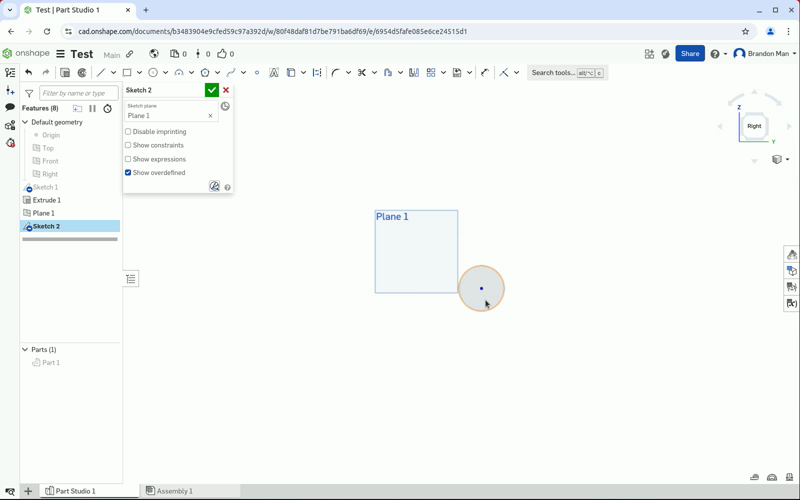
scroll(6)
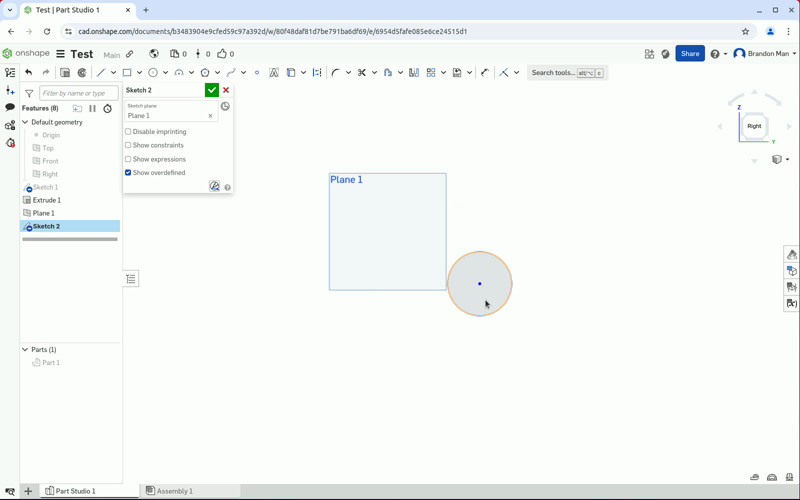
scroll(6)
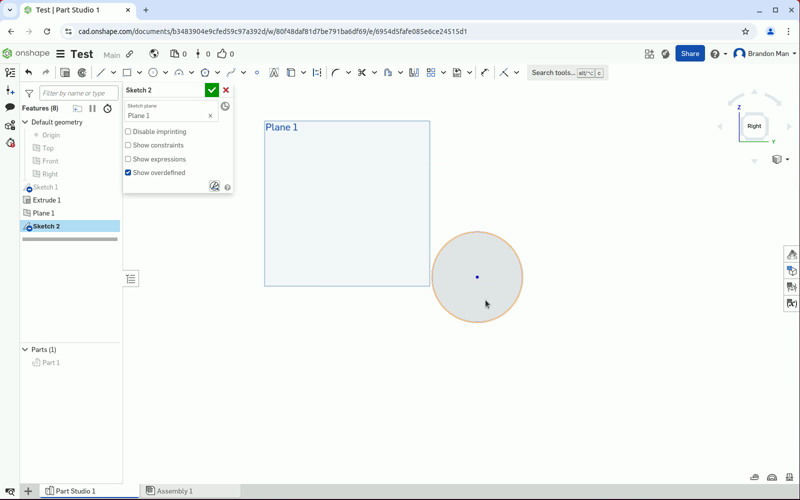
scroll(6)
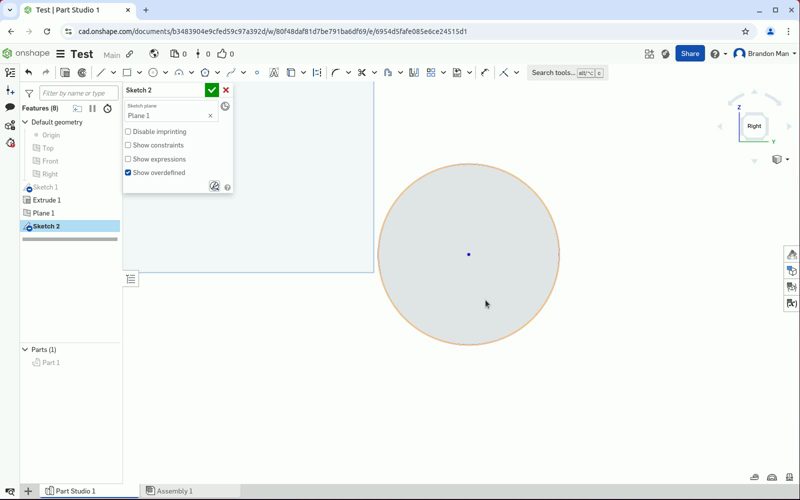
click(485, 299)
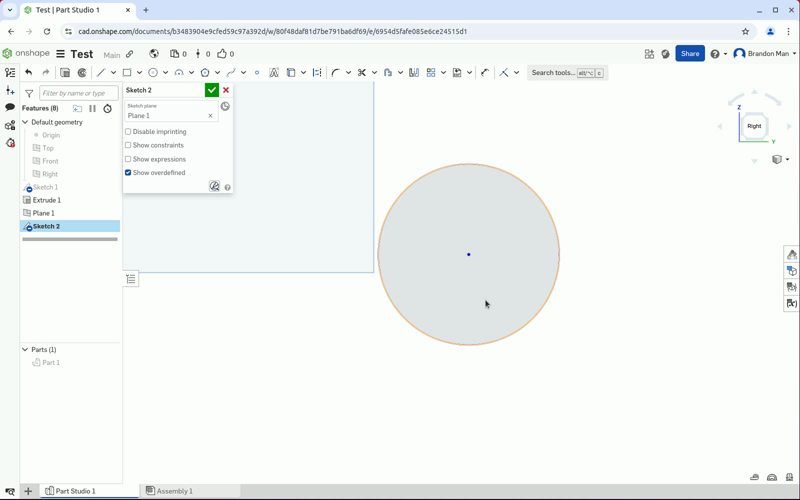
scroll(-6)
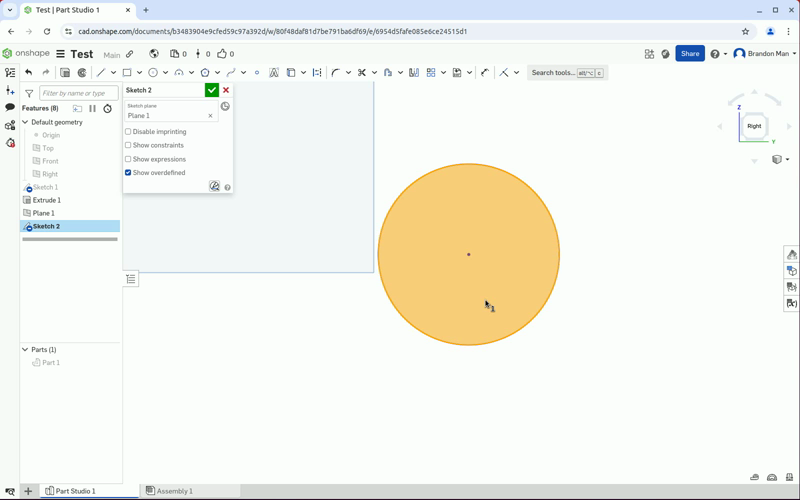
scroll(-6)
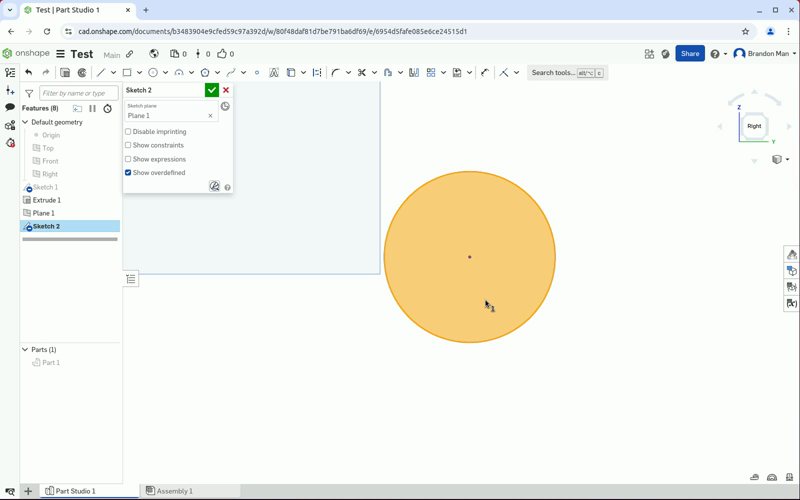
scroll(-6)
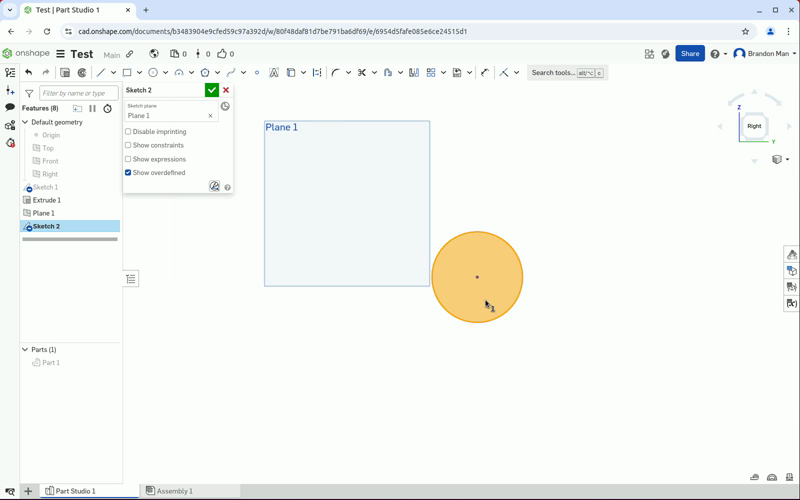
scroll(-6)
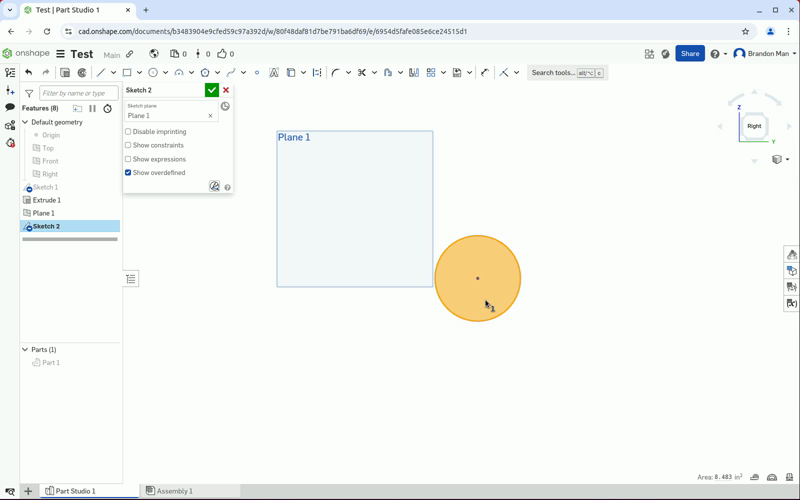
scroll(-6)
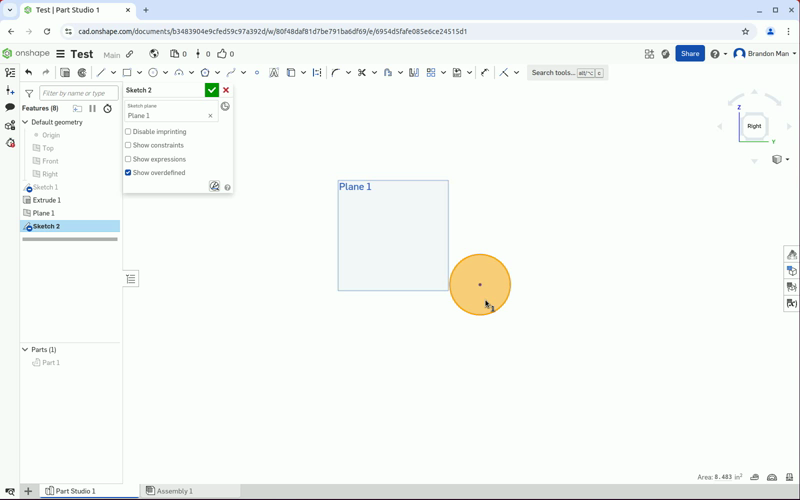
scroll(-6)
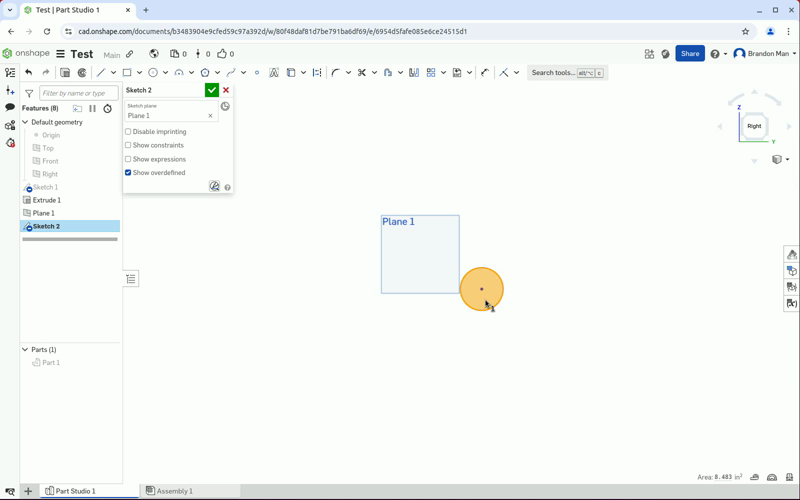
scroll(-6)
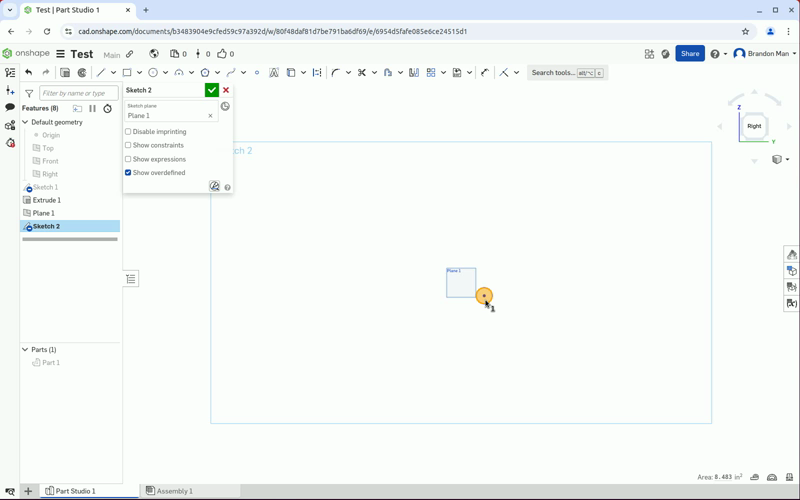
mouse_move(73, 352)
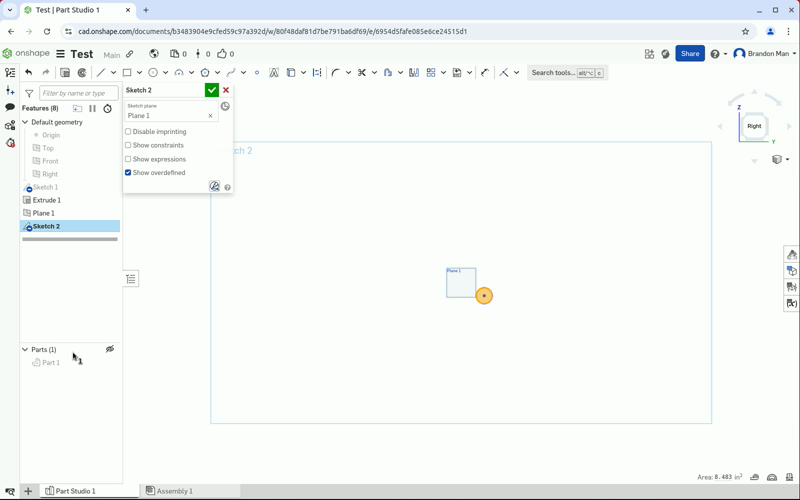
key(shift+y)
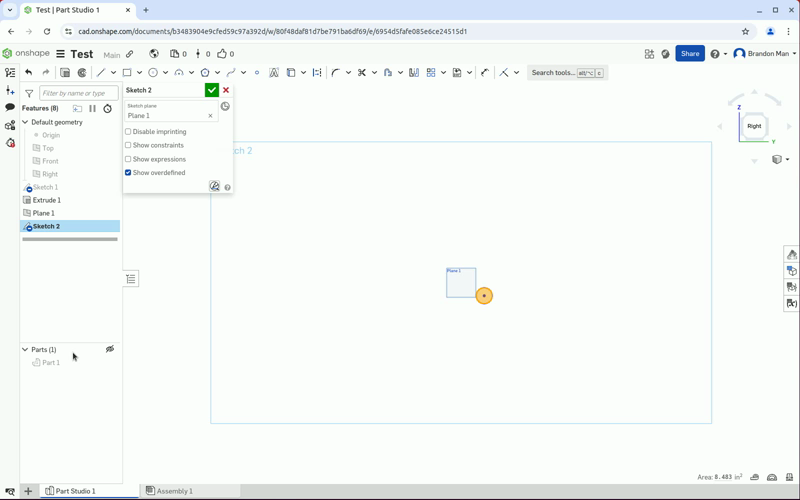
key(shift+e)
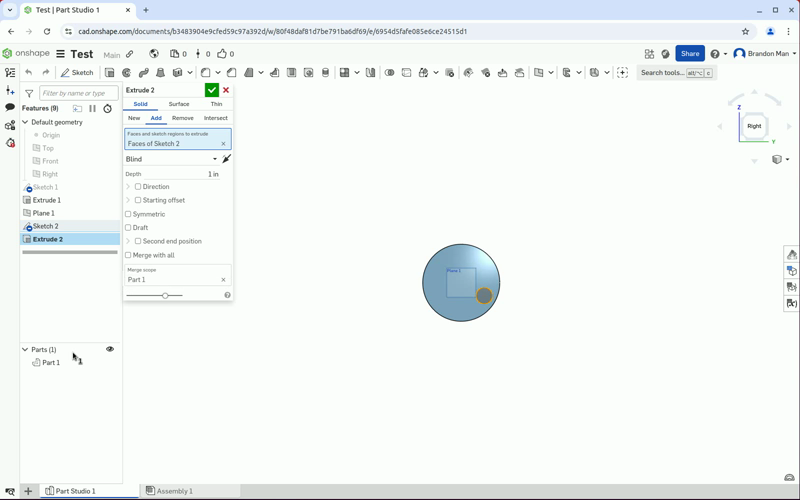
mouse_move(143, 106)
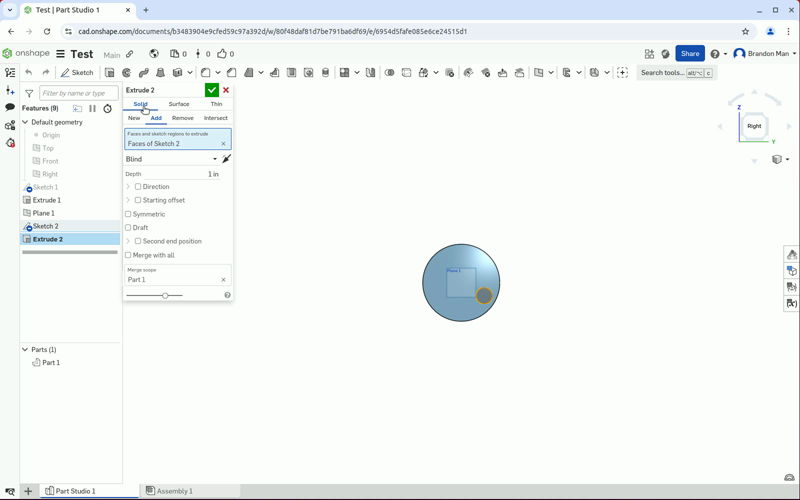
click(143, 106)
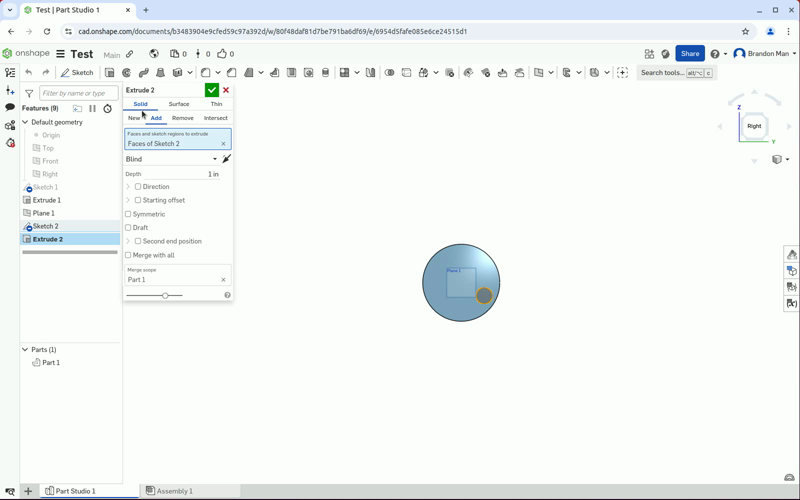
mouse_move(137, 120)
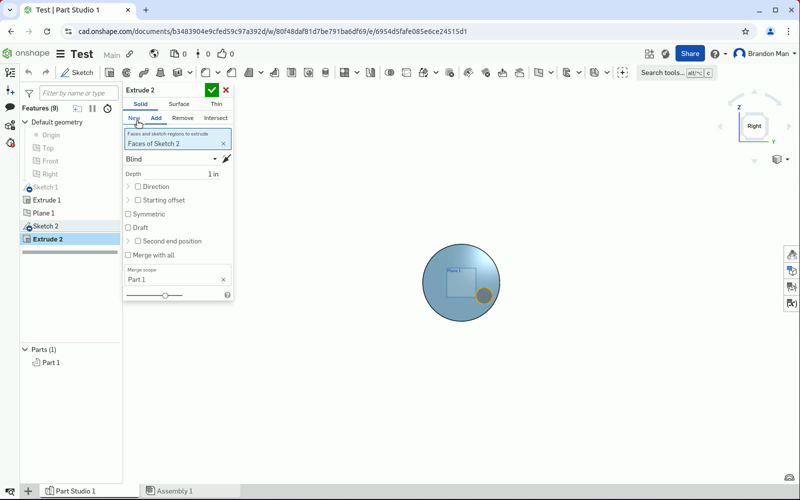
click(137, 120)
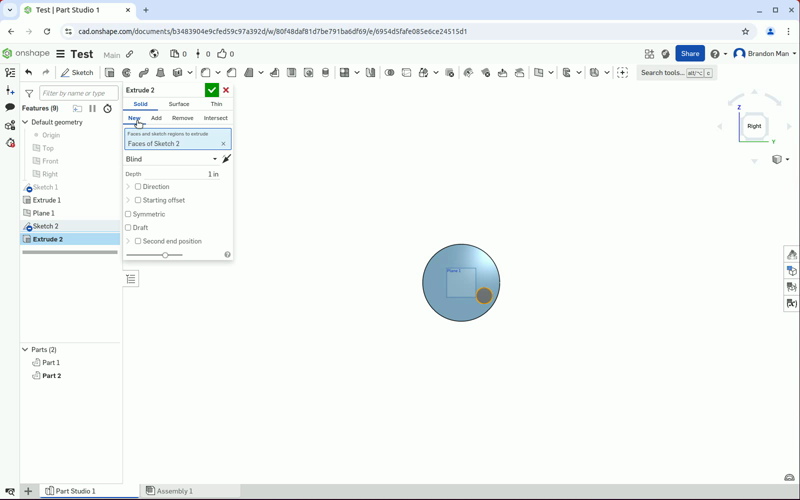
key(tab, 4)
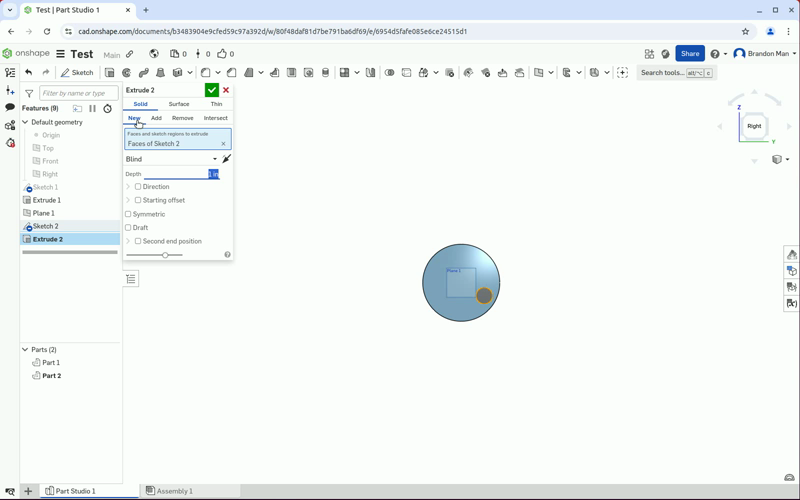
text(11.554)
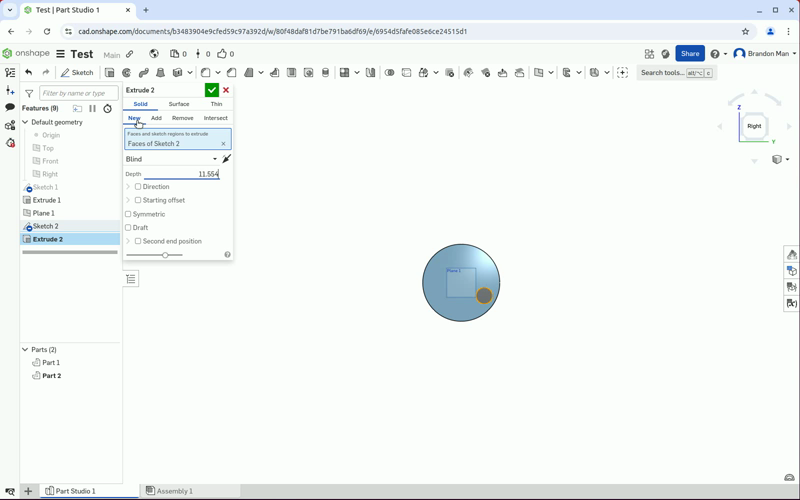
key(enter)
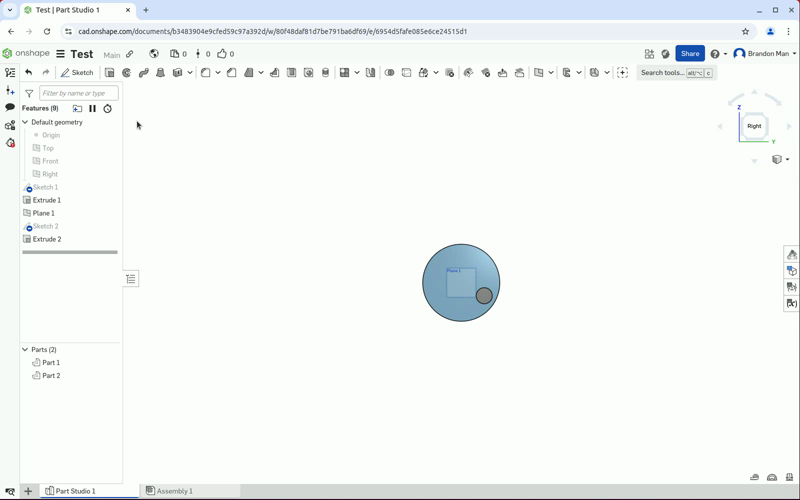
key(shift+h)
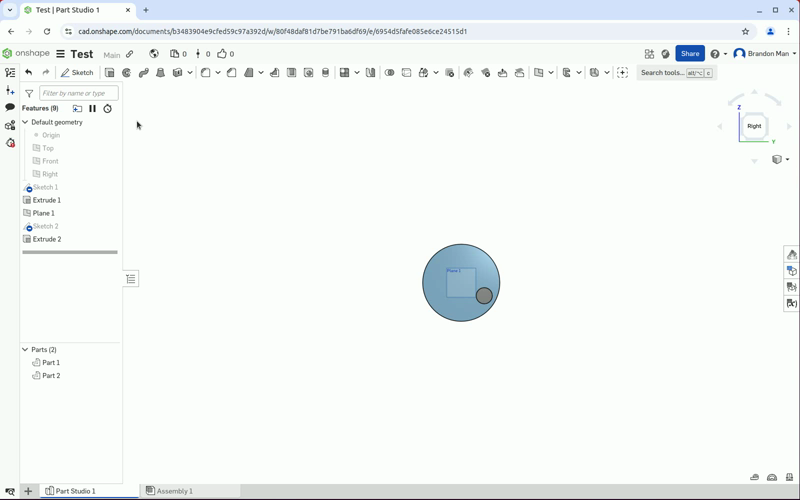
key(shift+h)
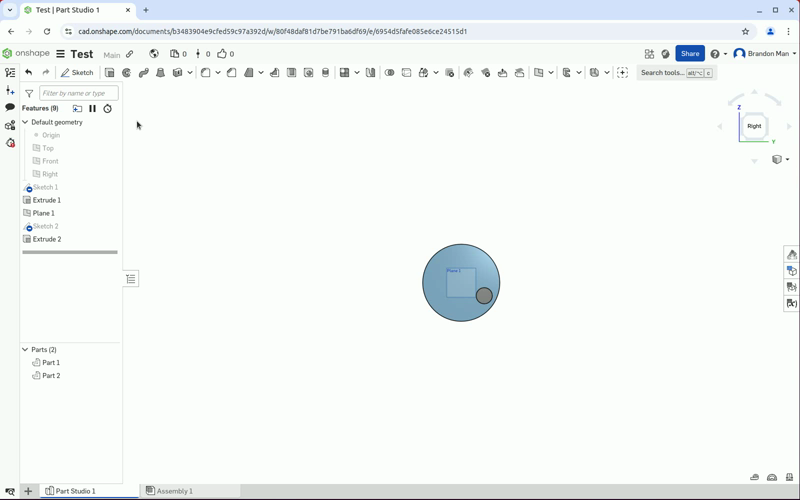
mouse_move(73, 189)
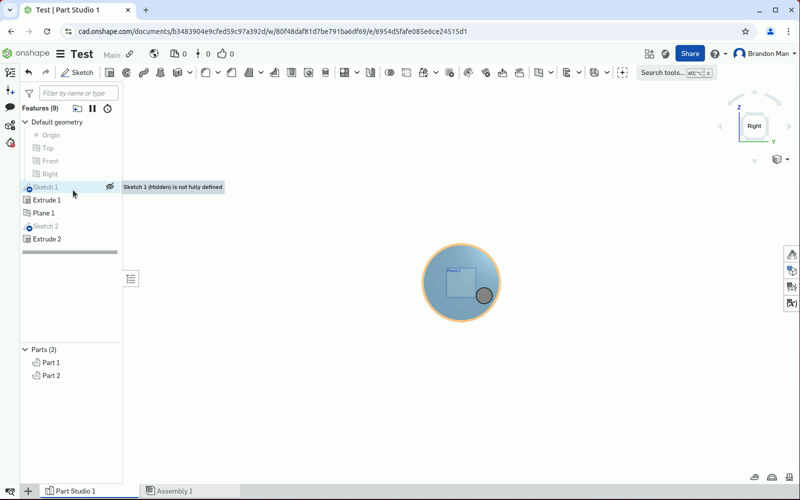
click(73, 189)
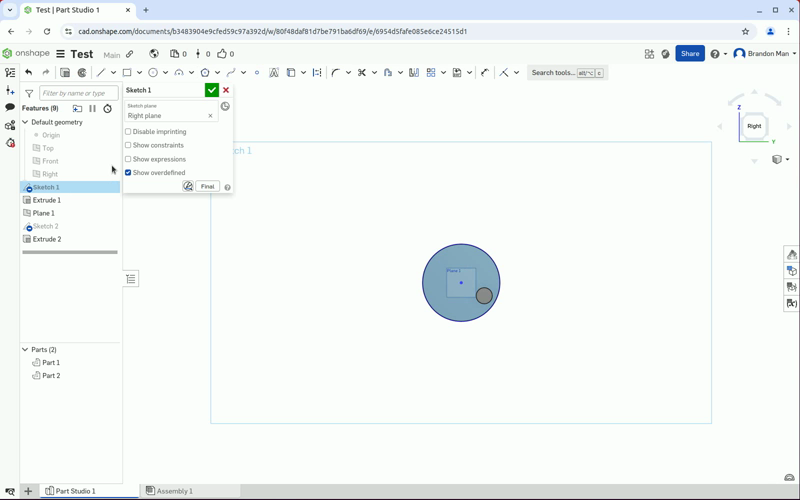
mouse_move(229, 92)
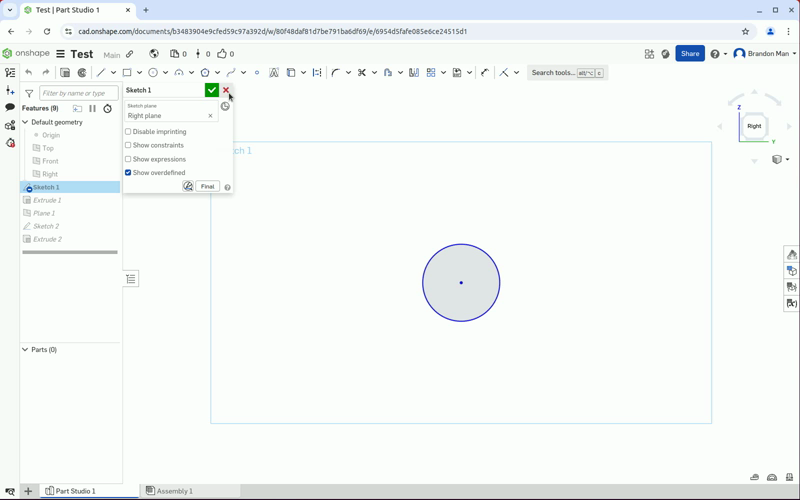
click(229, 92)
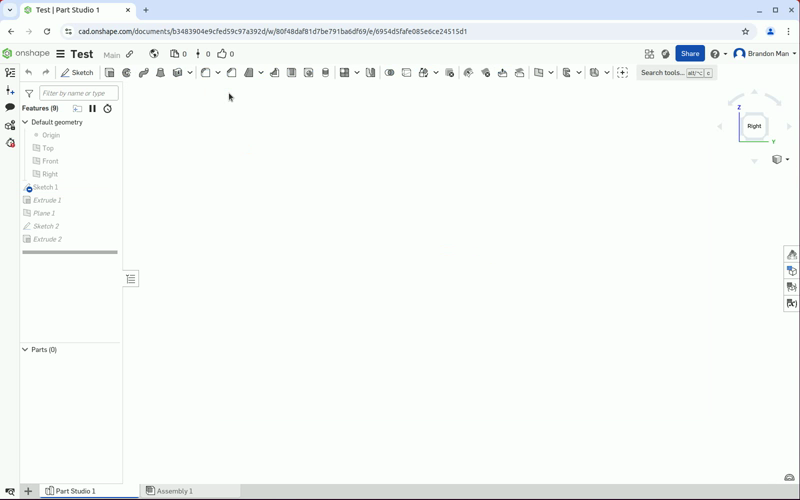
key(shift+s)
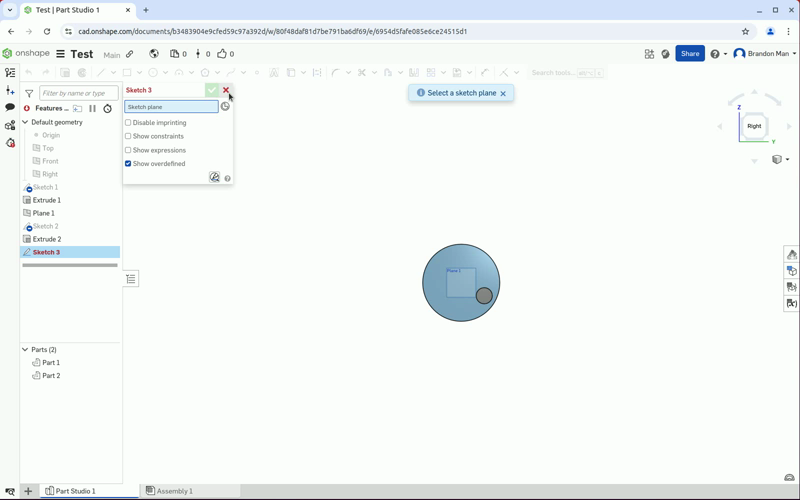
mouse_move(73, 215)
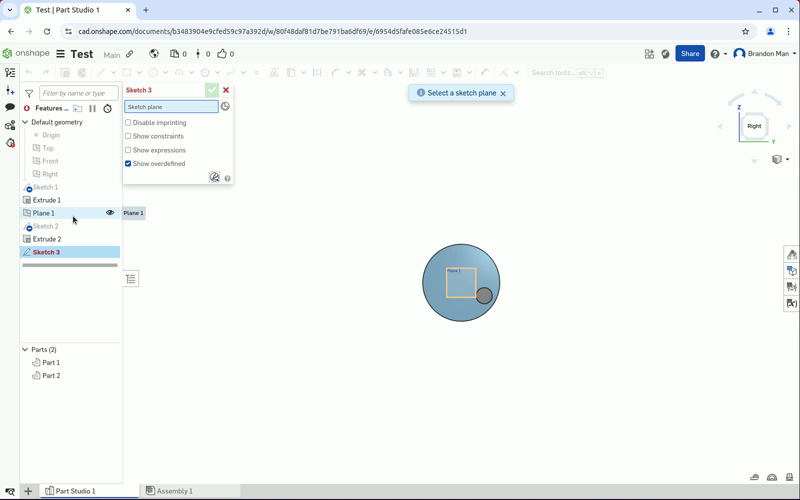
click(73, 215)
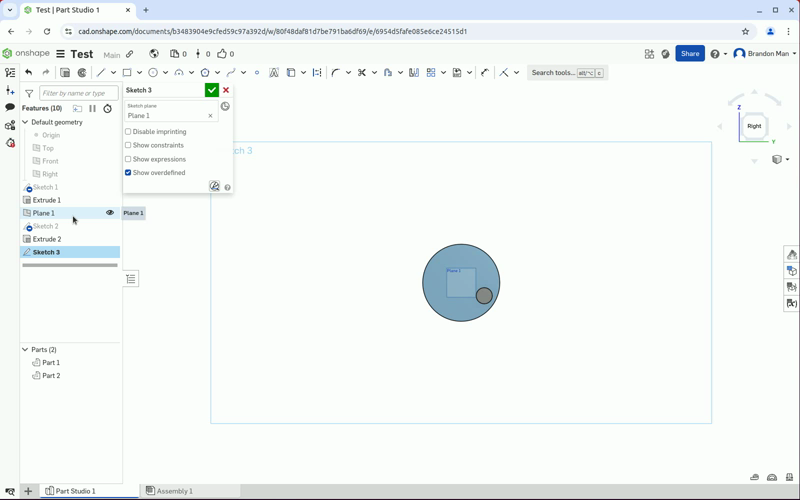
mouse_move(73, 352)
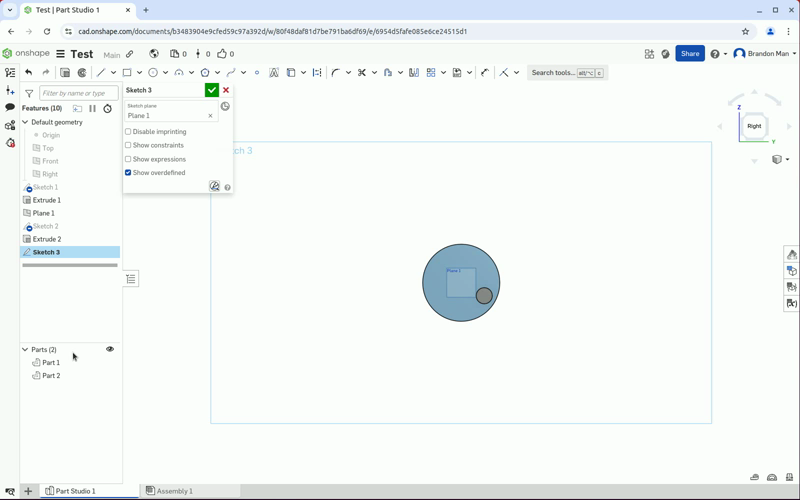
key(y)
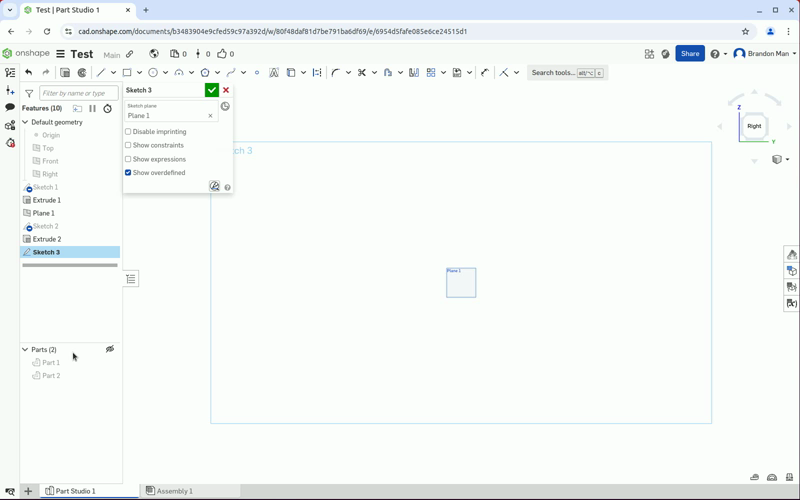
key(c)
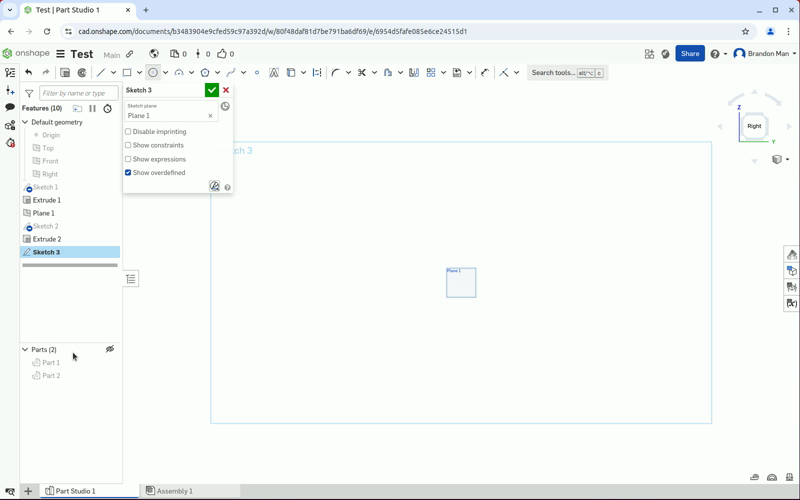
key_down(shift)
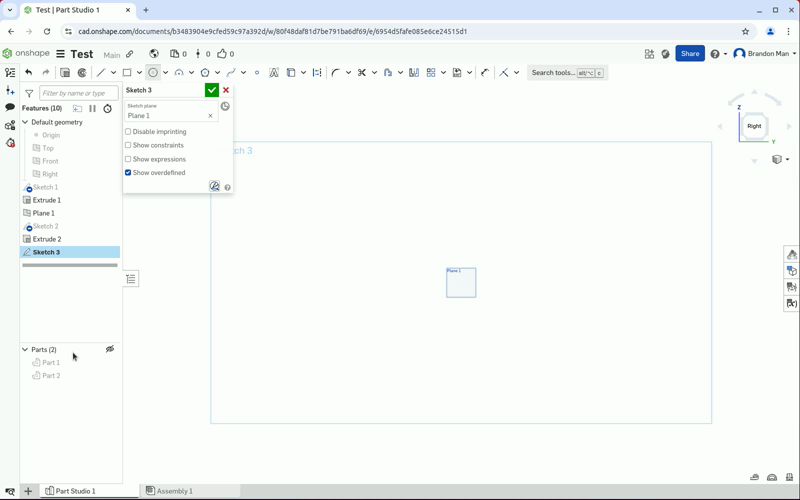
mouse_move(438, 295)
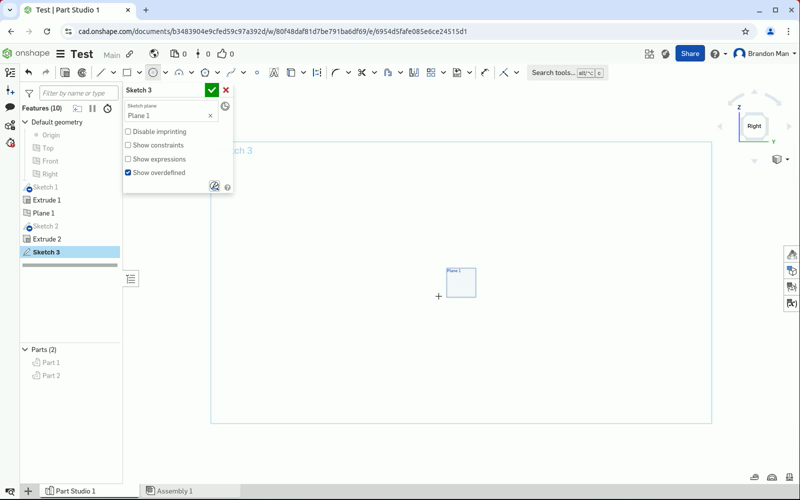
click(438, 295)
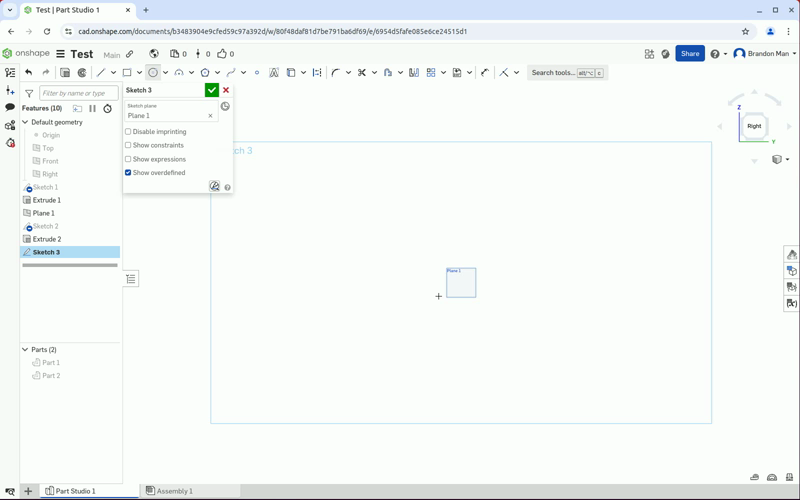
key_up(shift)
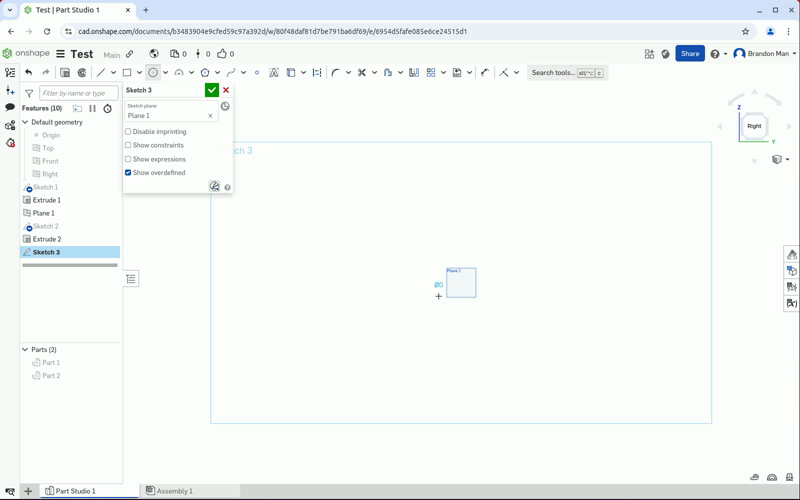
mouse_move(446, 295)
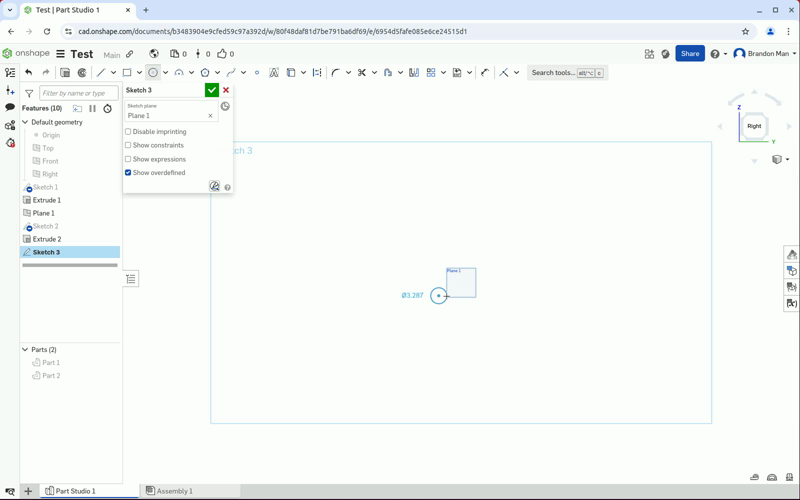
click(446, 295)
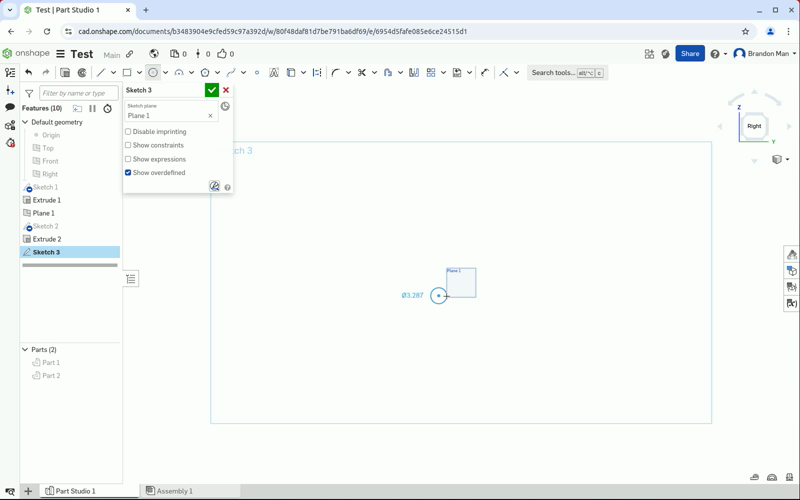
key(esc)
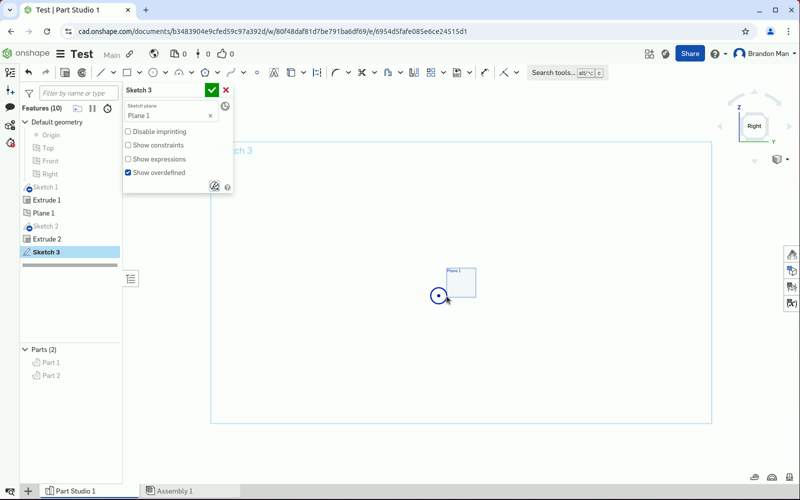
mouse_move(432, 292)
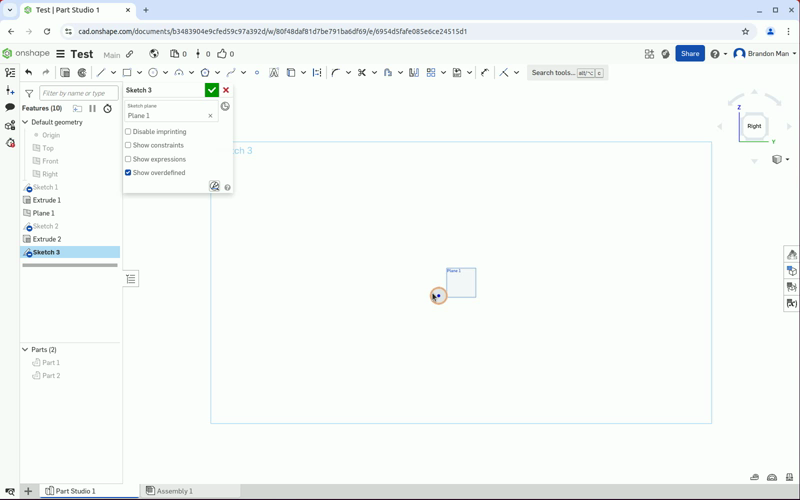
scroll(6)
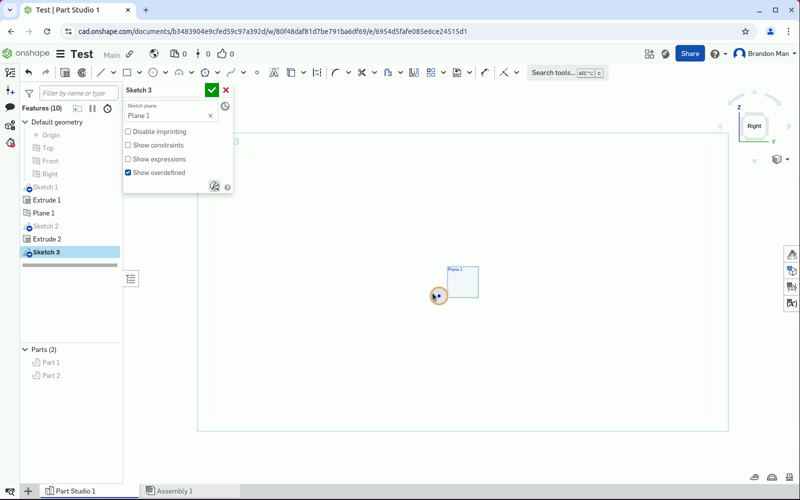
scroll(6)
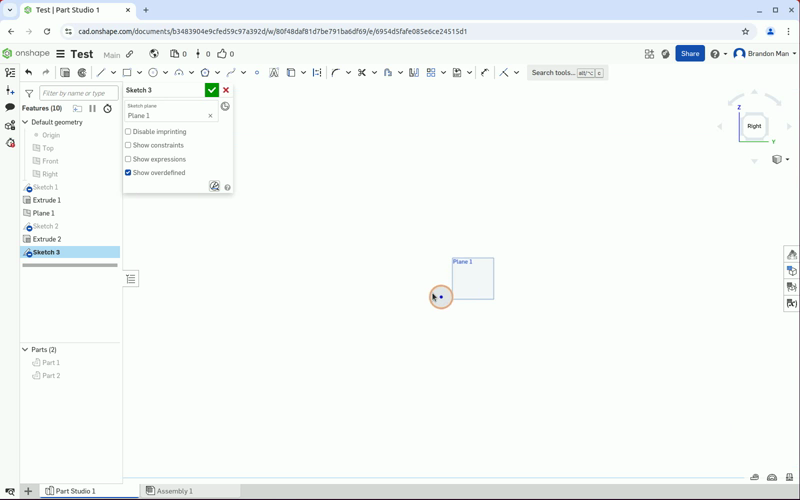
scroll(6)
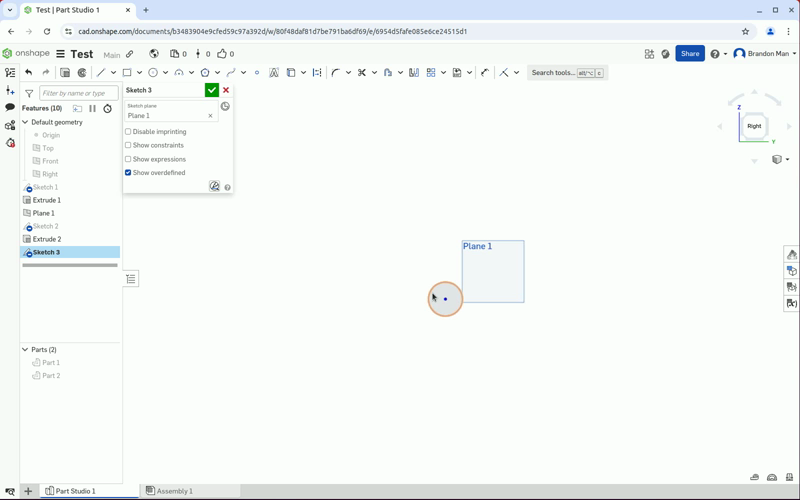
scroll(6)
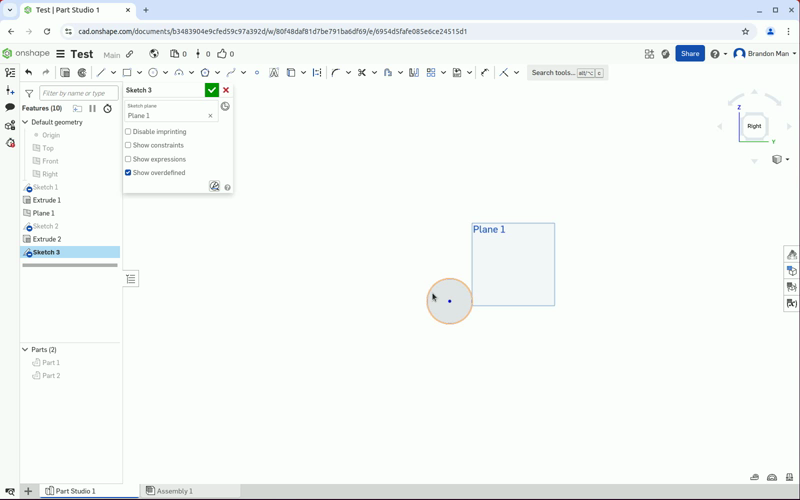
scroll(6)
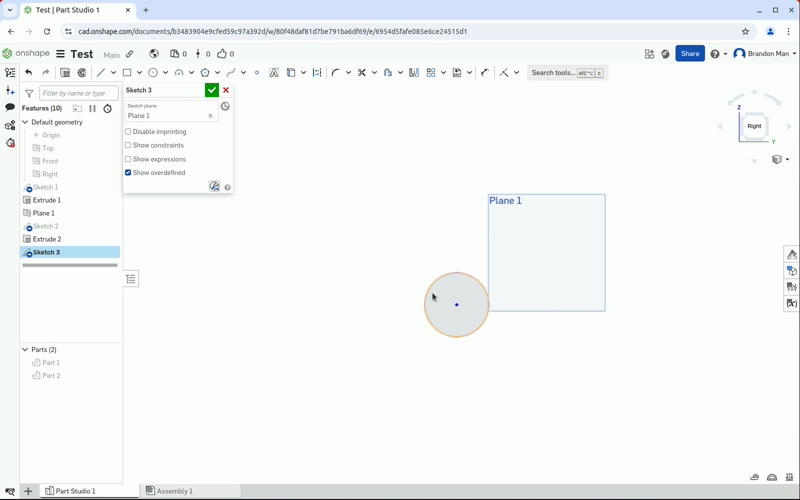
scroll(6)
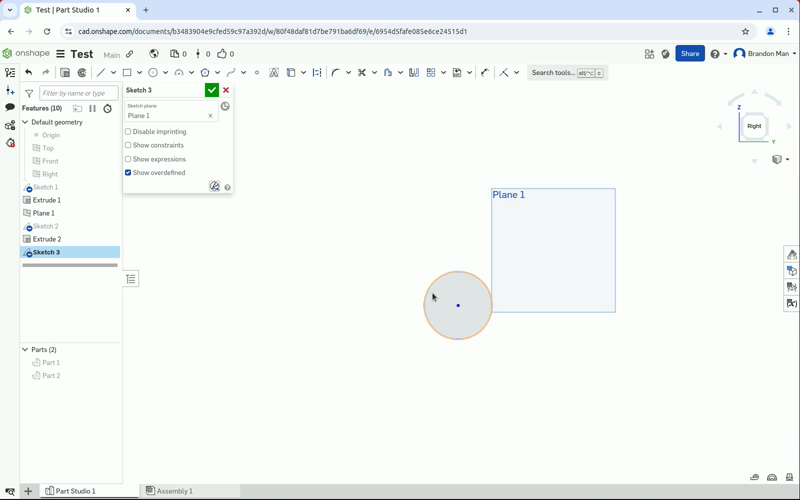
scroll(6)
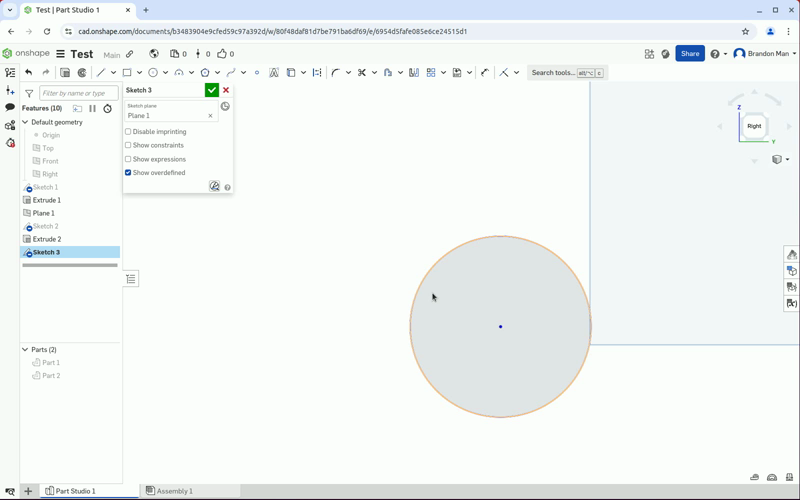
click(432, 292)
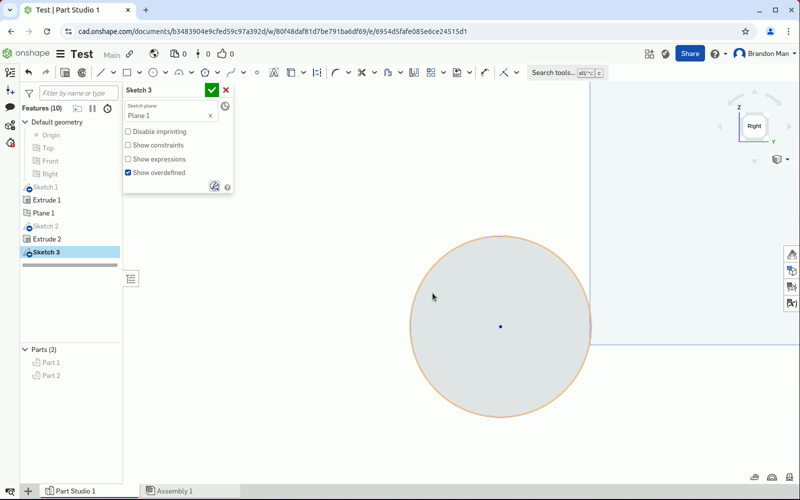
scroll(-6)
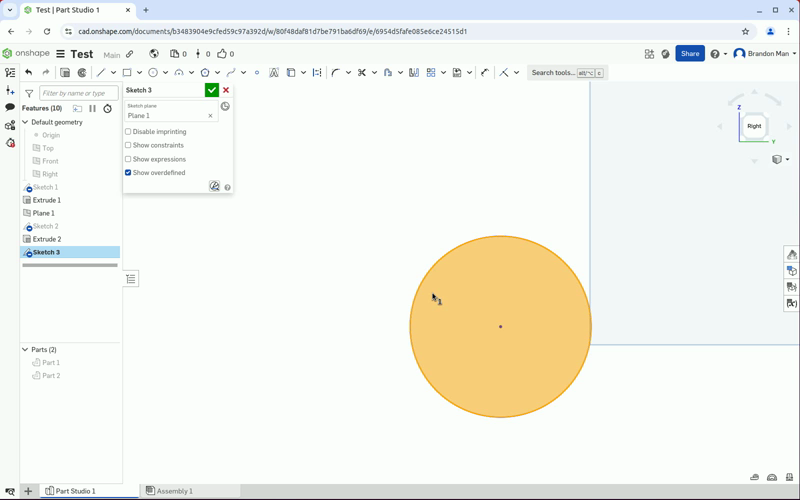
scroll(-6)
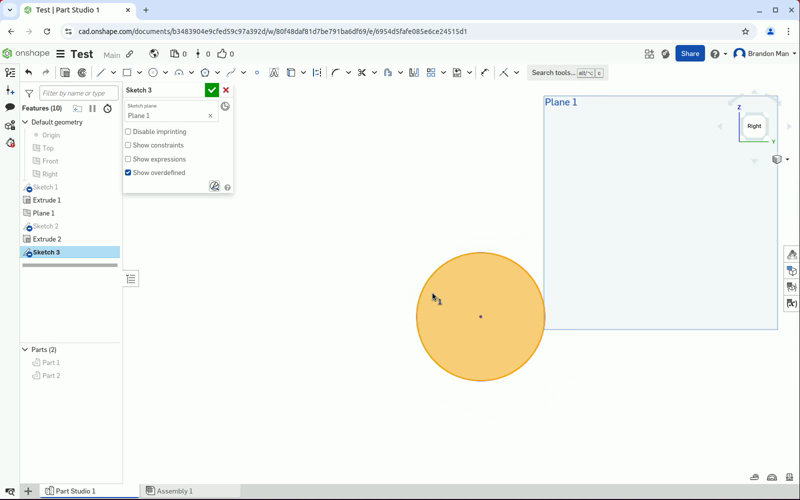
scroll(-6)
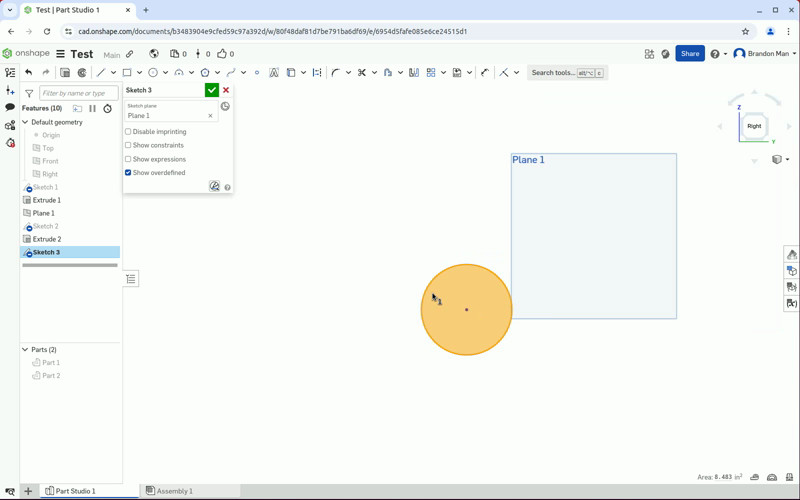
scroll(-6)
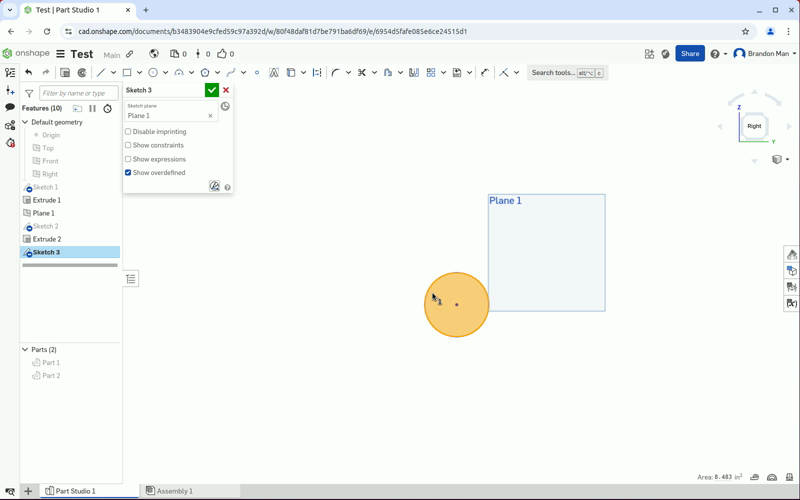
scroll(-6)
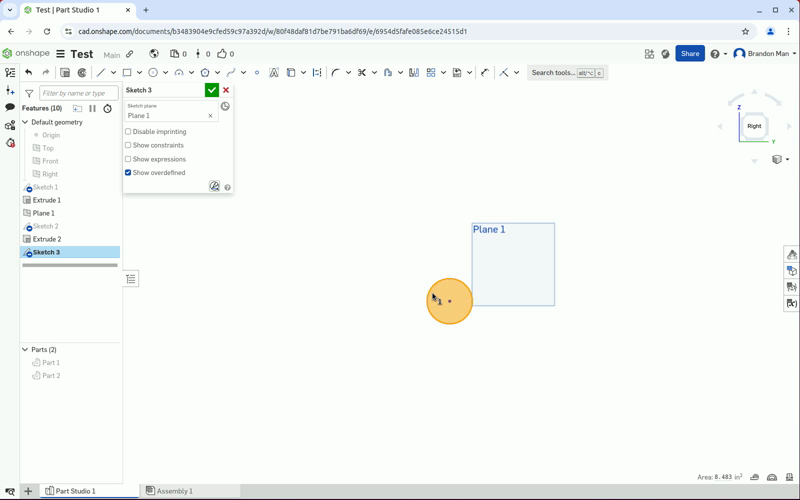
scroll(-6)
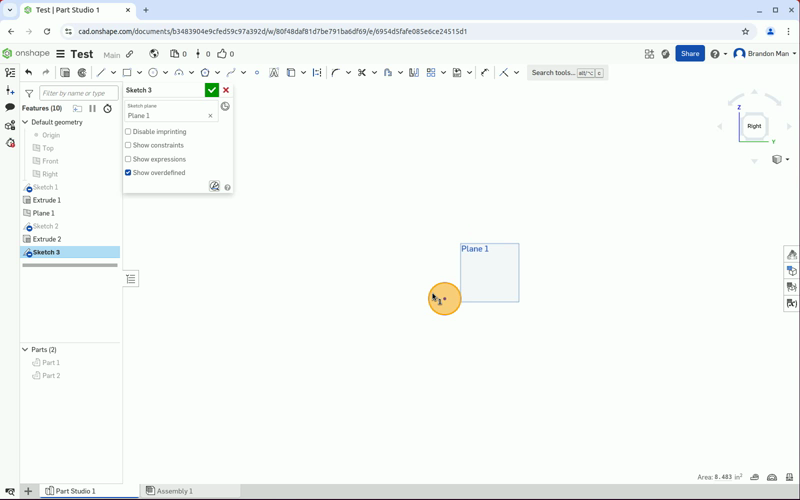
scroll(-6)
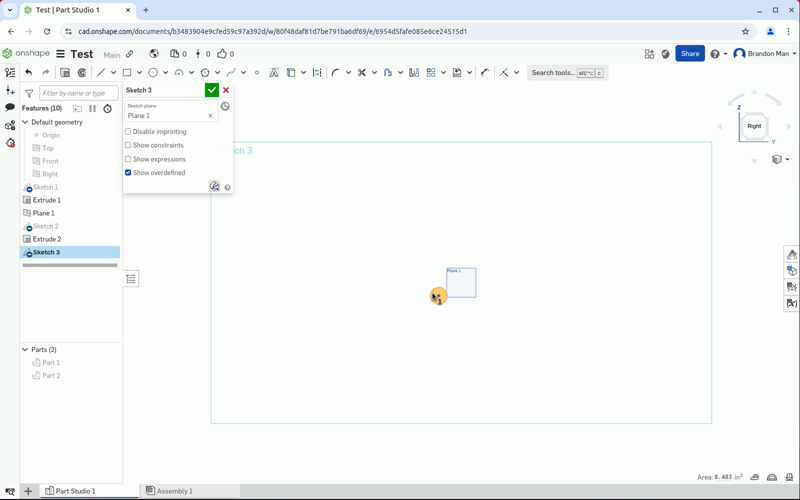
mouse_move(73, 352)
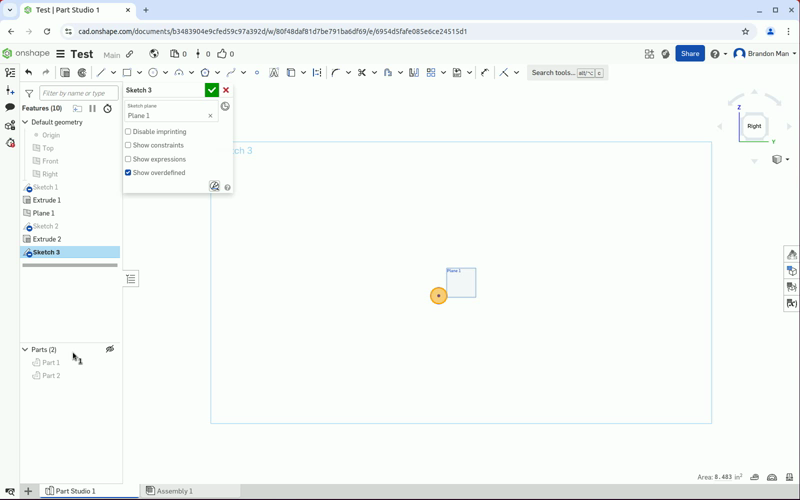
key(shift+y)
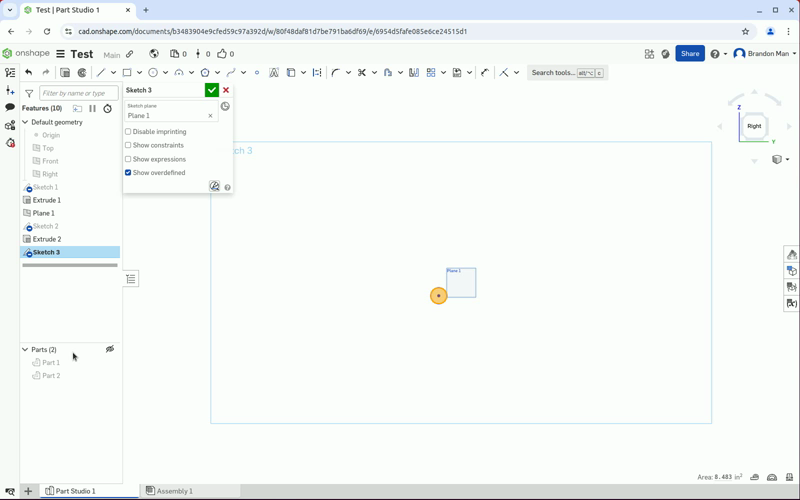
key(shift+e)
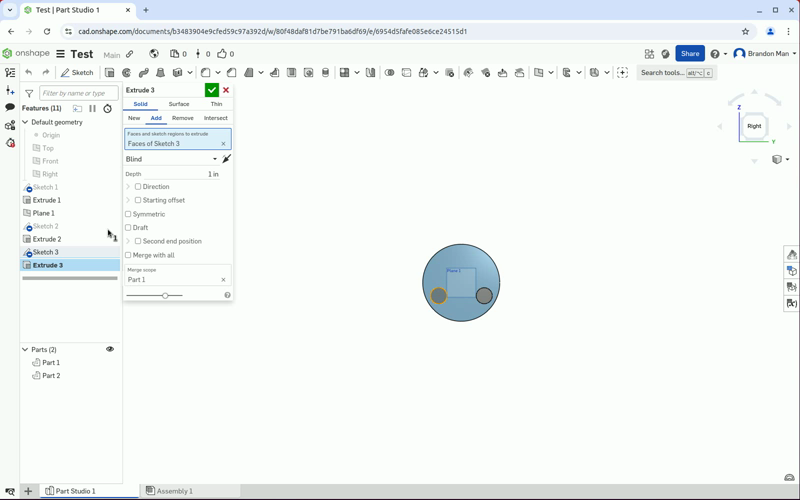
mouse_move(143, 106)
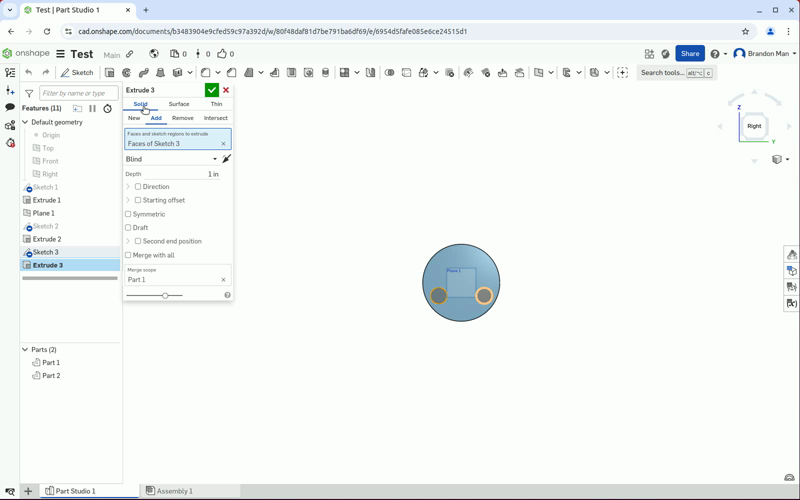
click(143, 106)
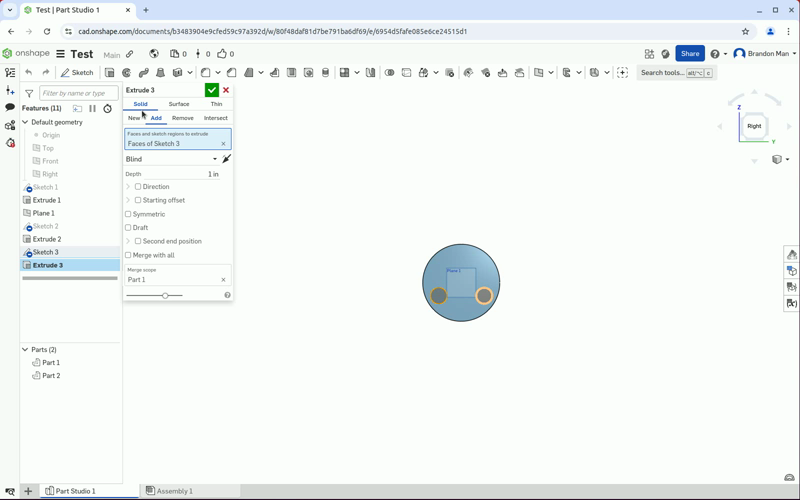
mouse_move(137, 120)
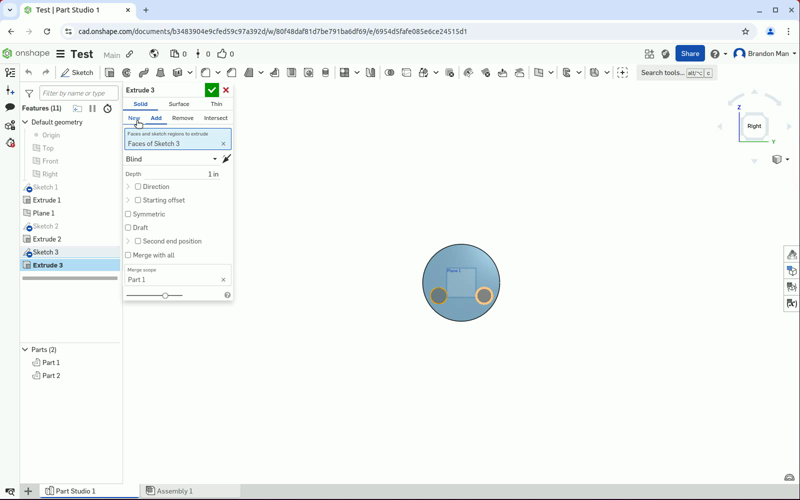
click(137, 120)
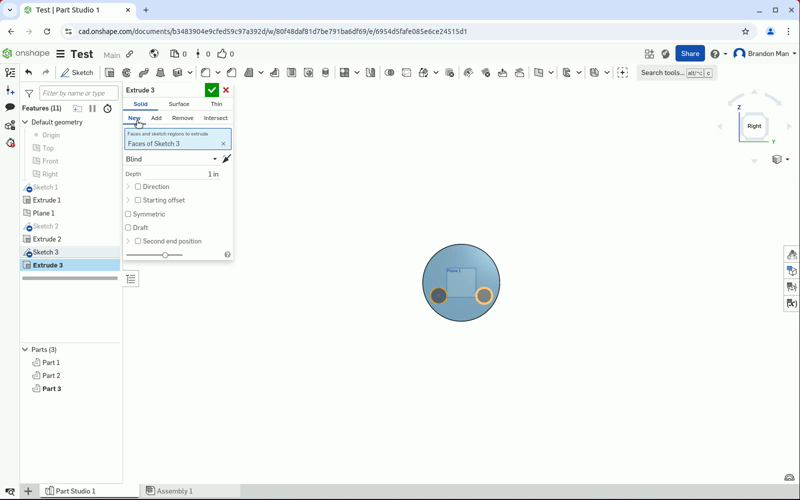
key(tab, 4)
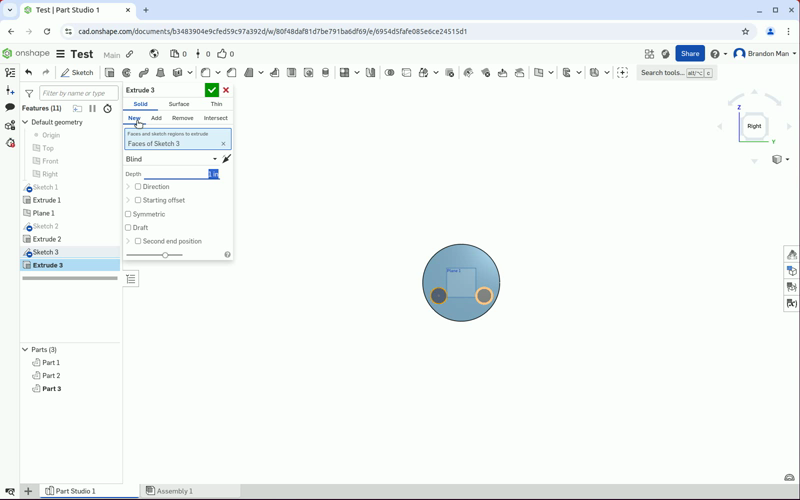
text(11.554)
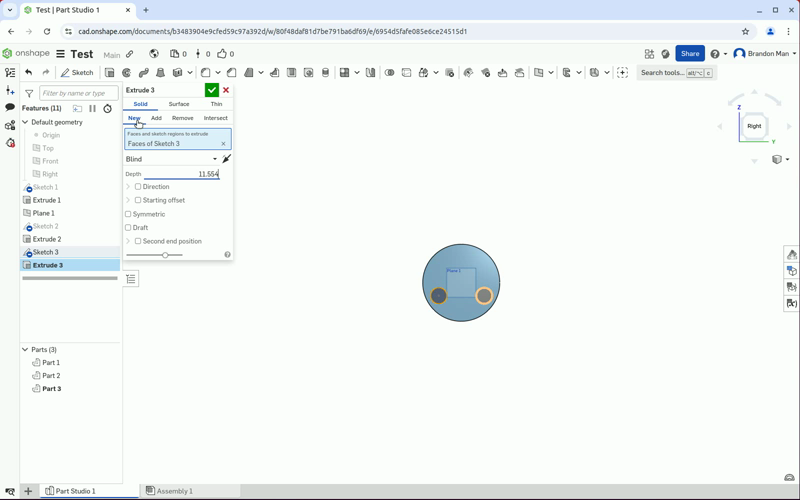
key(enter)
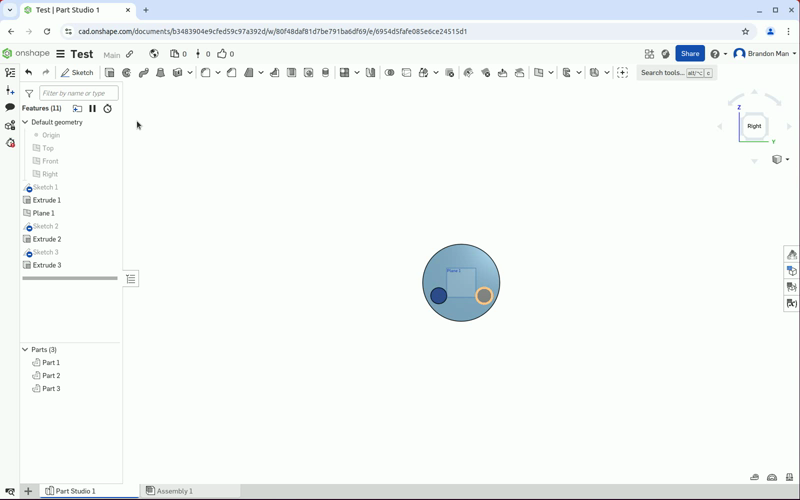
key(shift+h)
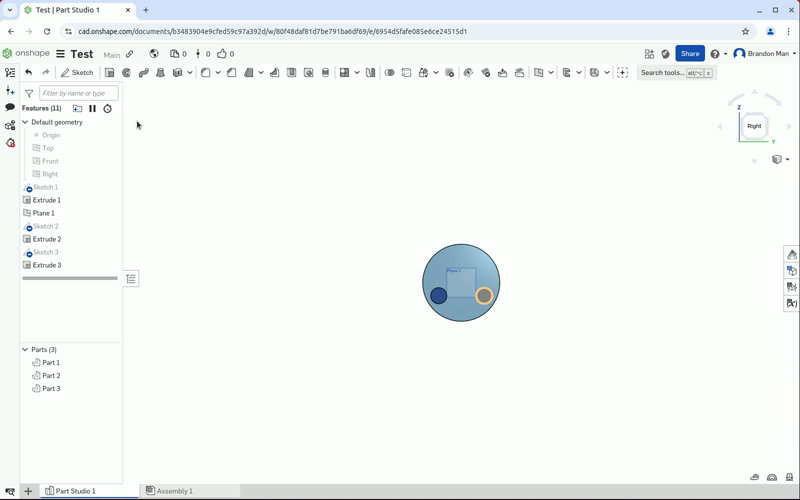
key(shift+h)
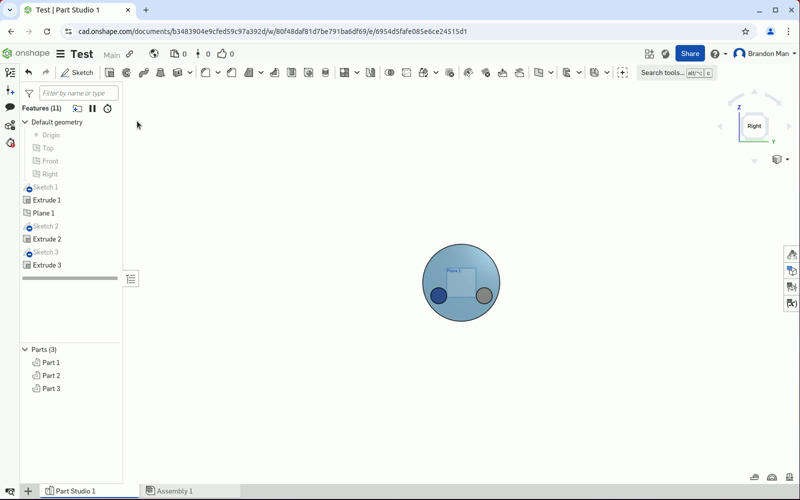
mouse_move(73, 189)
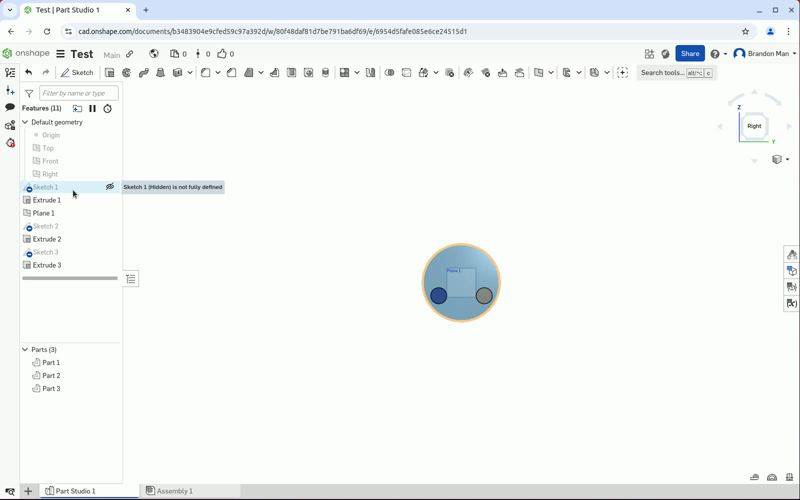
click(73, 189)
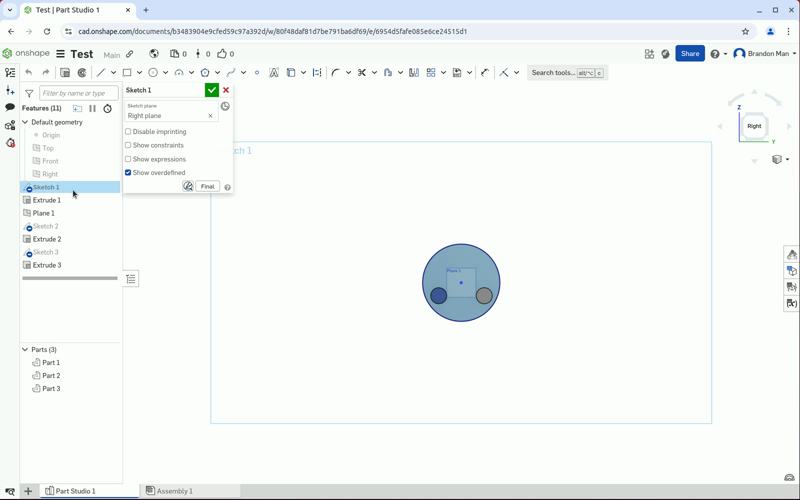
mouse_move(229, 92)
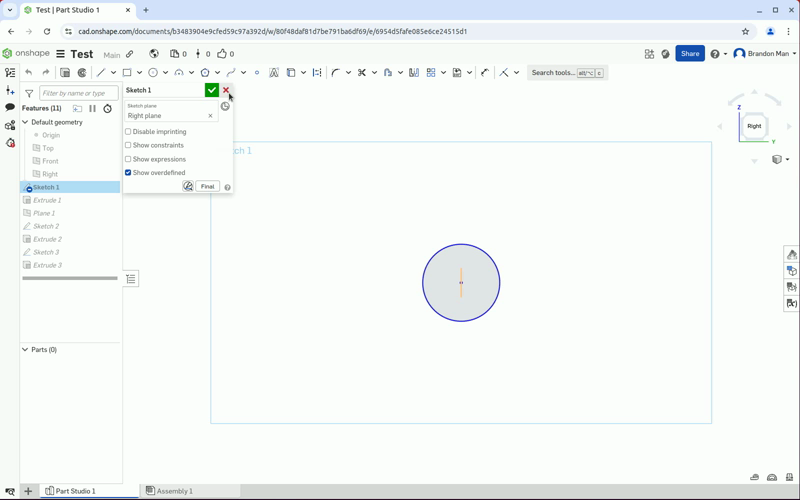
click(229, 92)
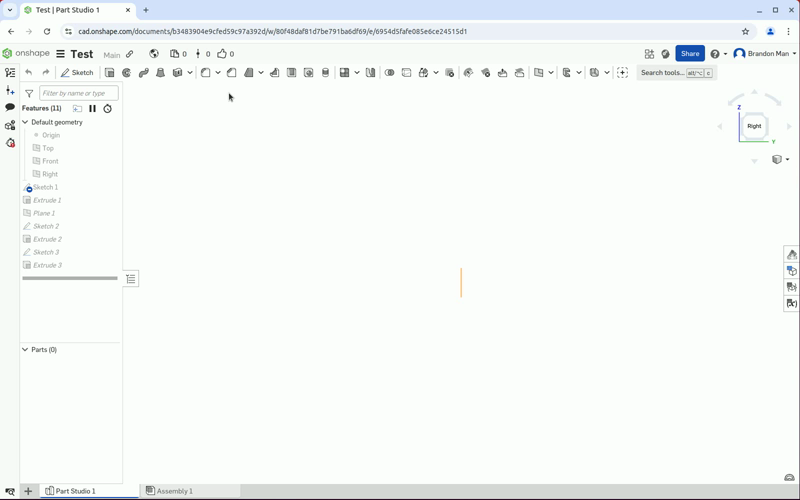
key(shift+s)
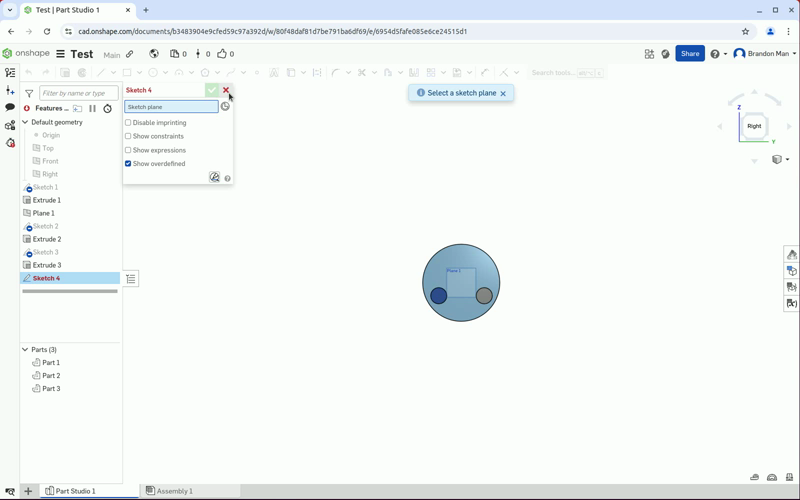
mouse_move(73, 215)
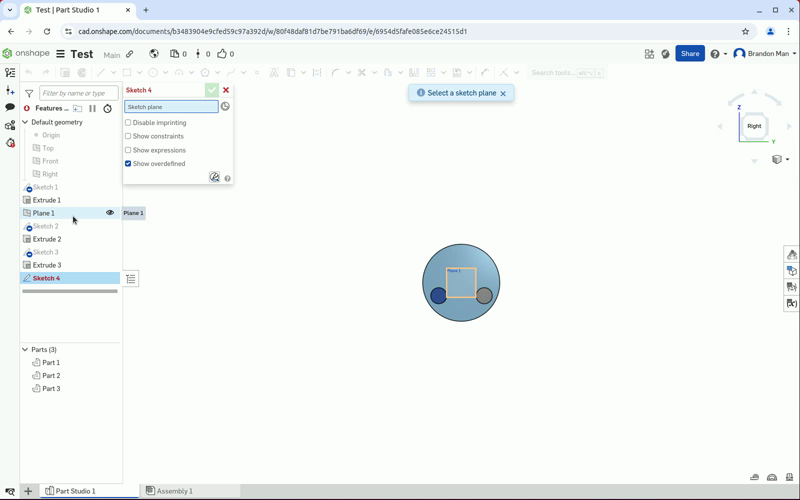
click(73, 215)
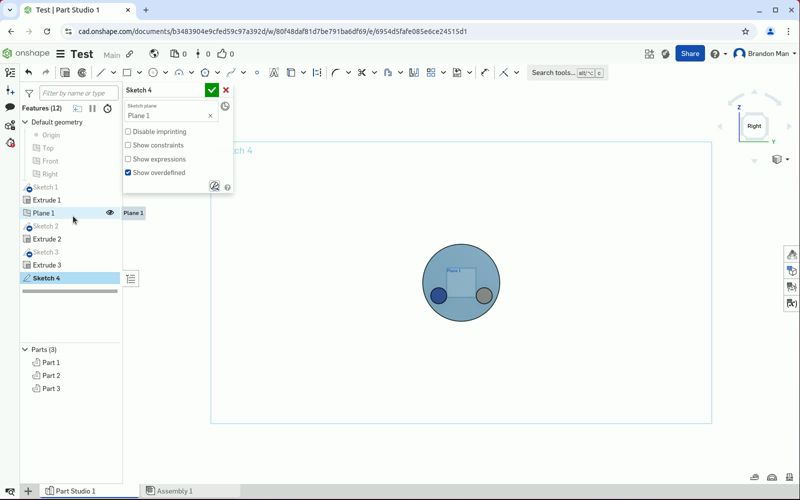
mouse_move(73, 352)
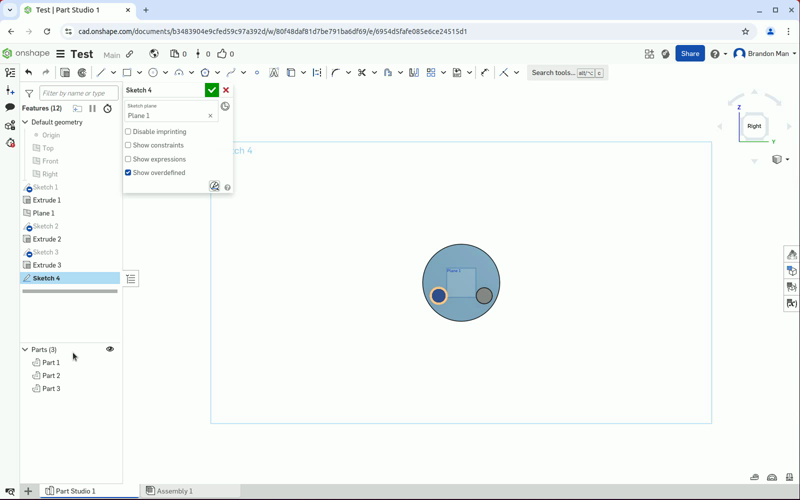
key(y)
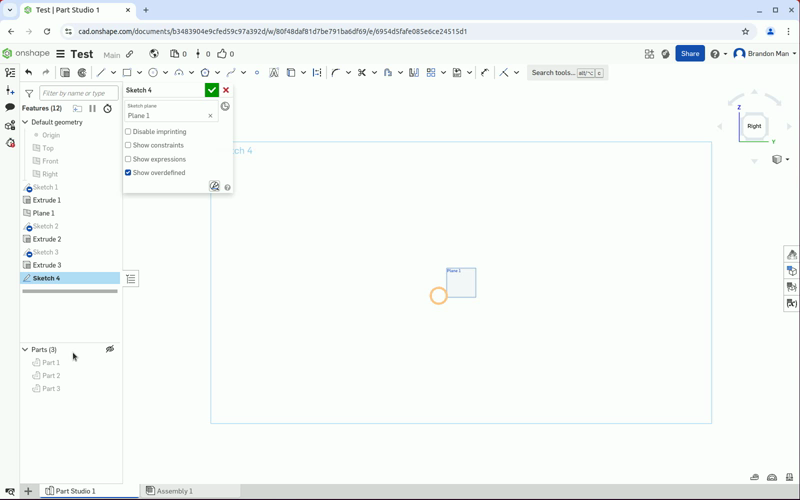
key(l)
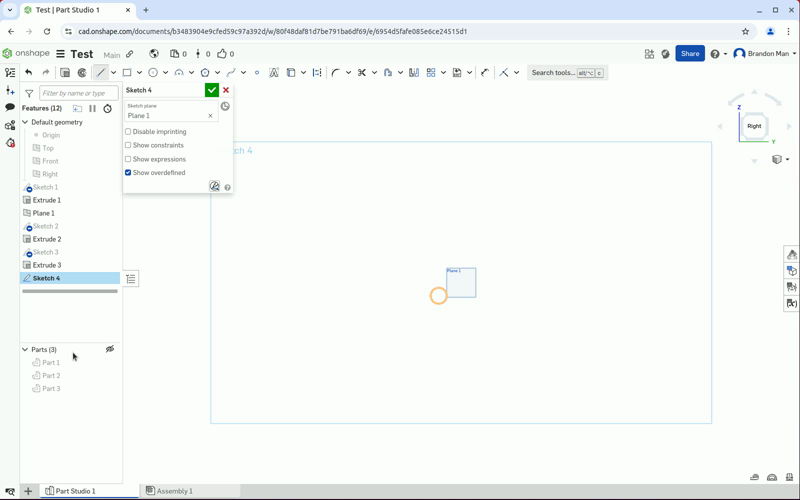
key_down(shift)
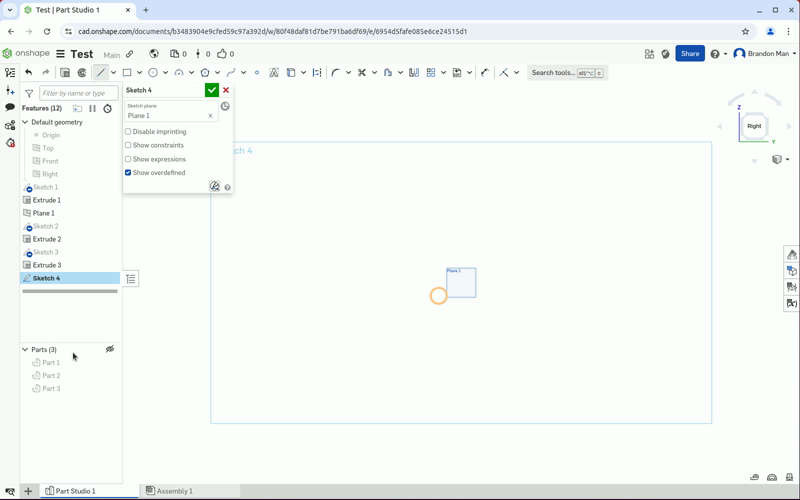
mouse_move(460, 264)
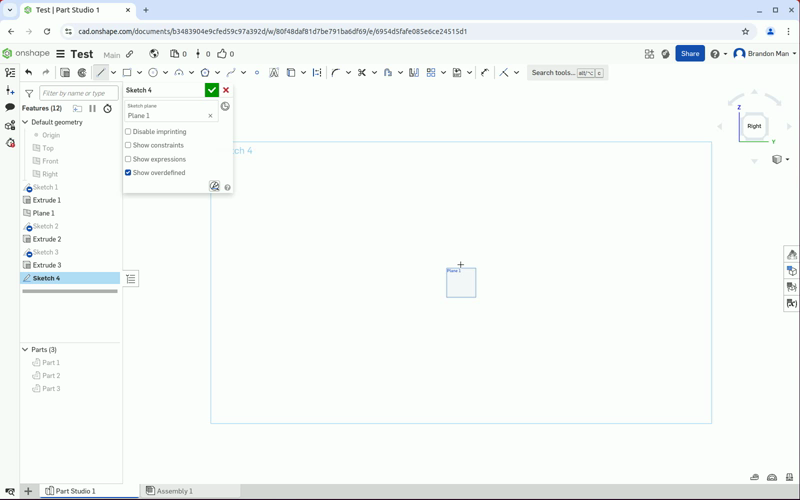
click(460, 264)
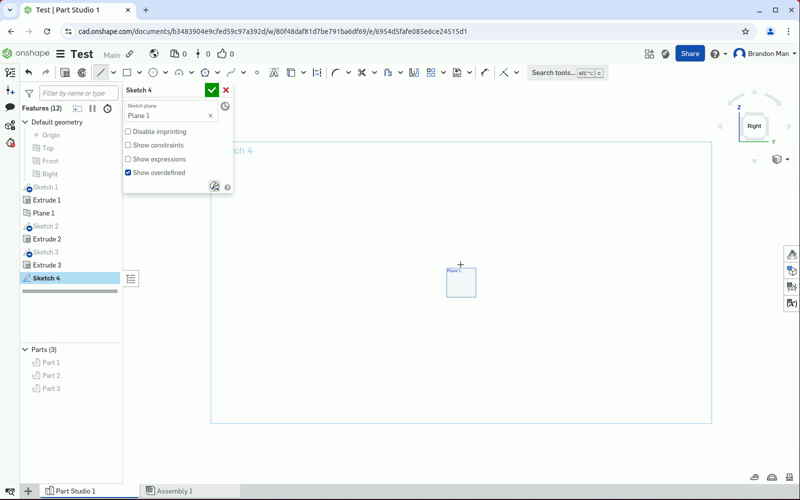
key_up(shift)
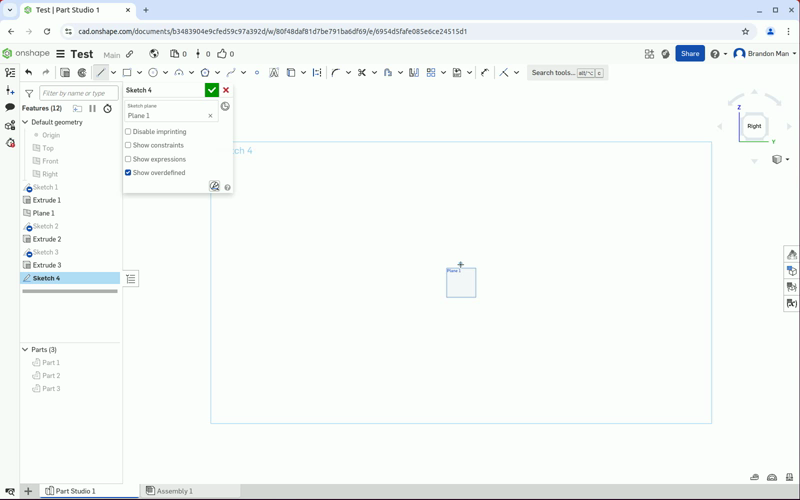
key_down(shift)
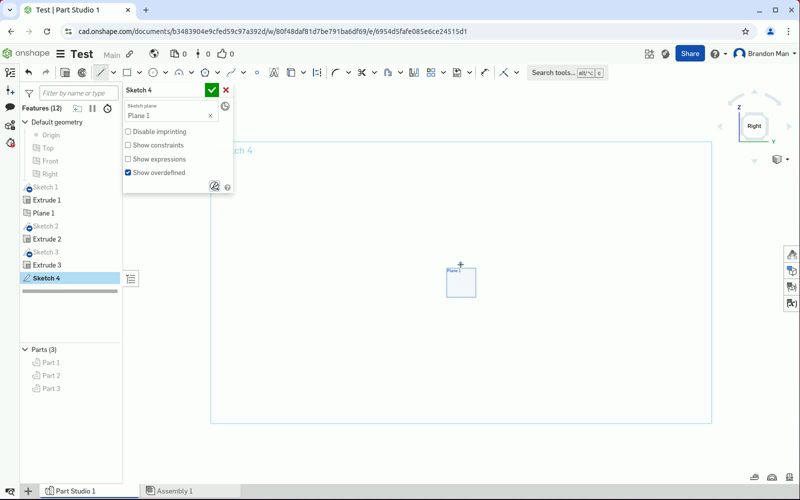
mouse_move(490, 264)
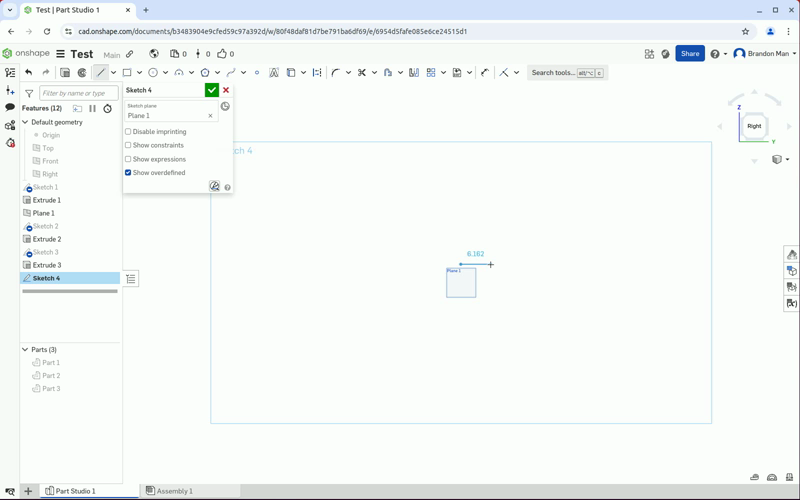
mouse_move(460, 255)
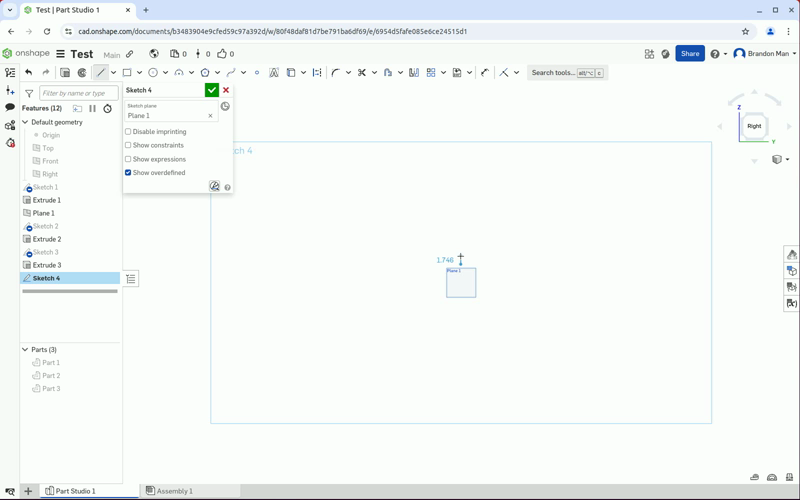
click(460, 255)
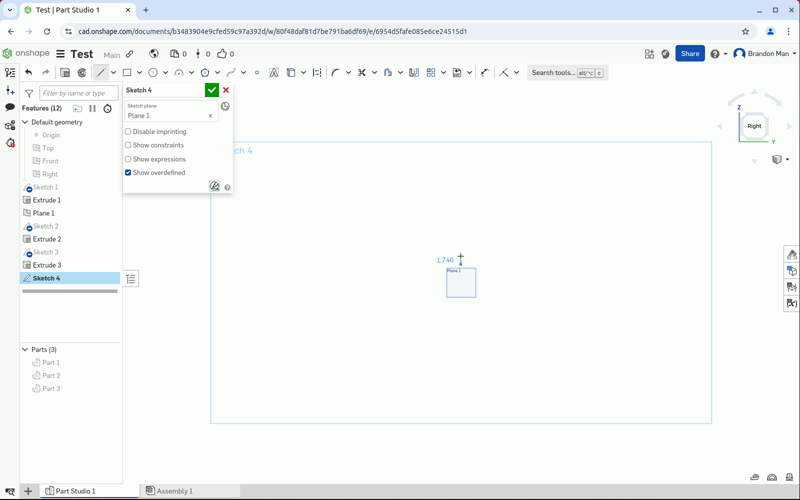
key_up(shift)
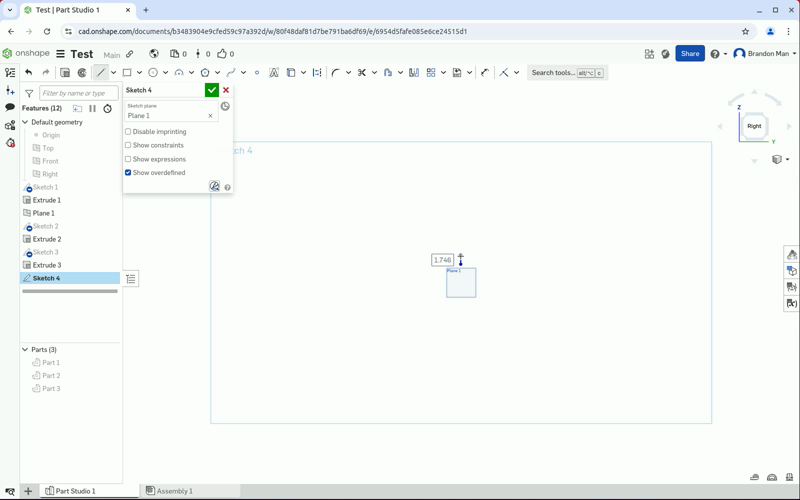
key_down(shift)
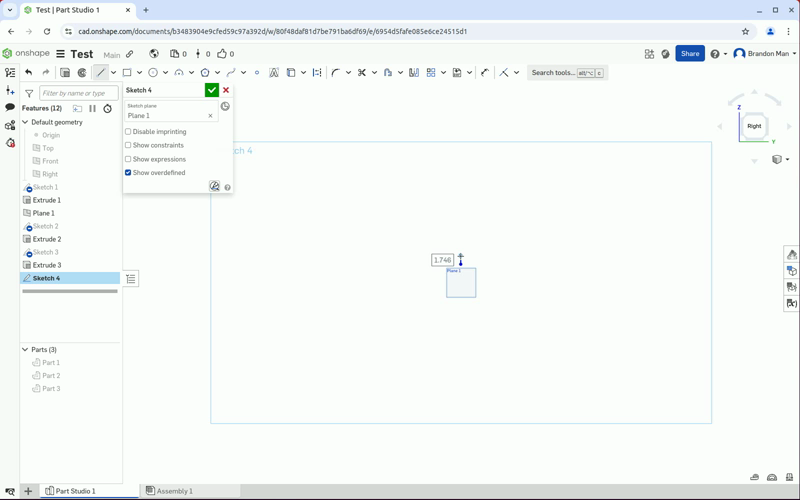
mouse_move(490, 255)
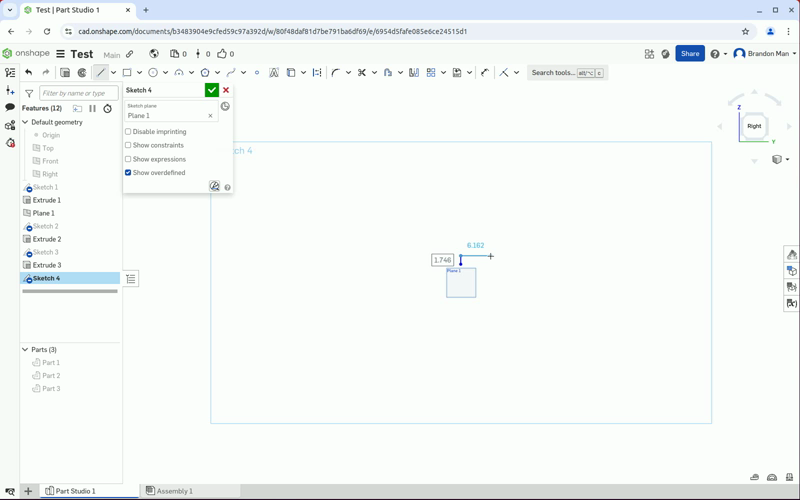
mouse_move(468, 255)
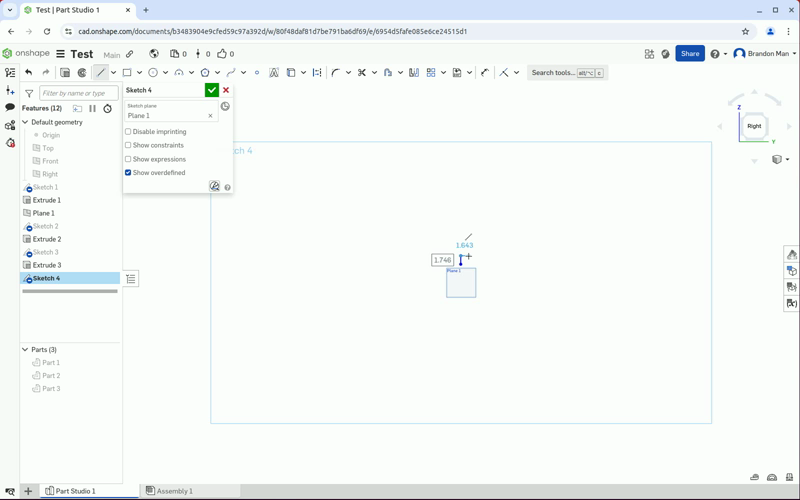
click(468, 255)
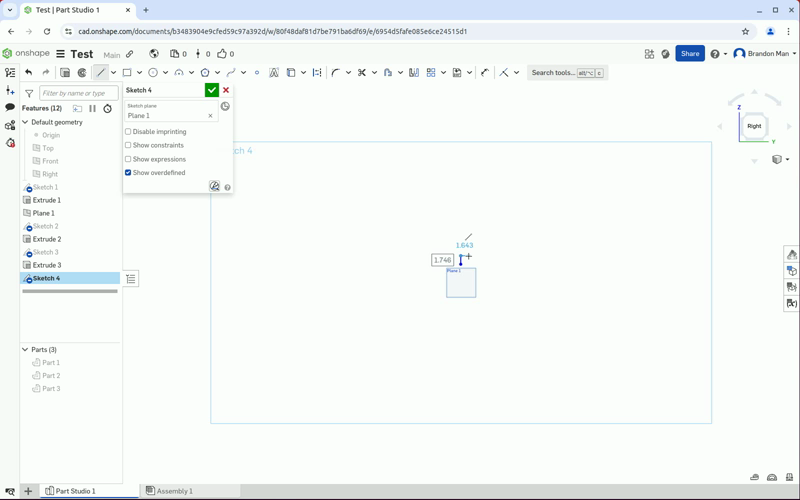
key_up(shift)
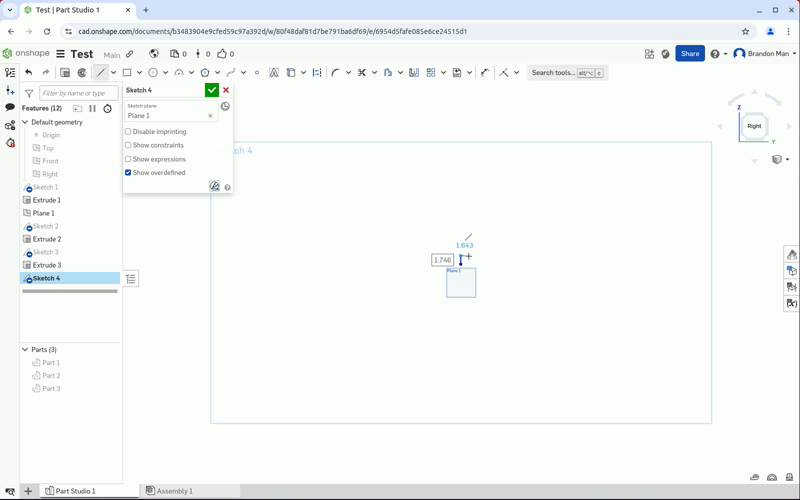
key(esc)
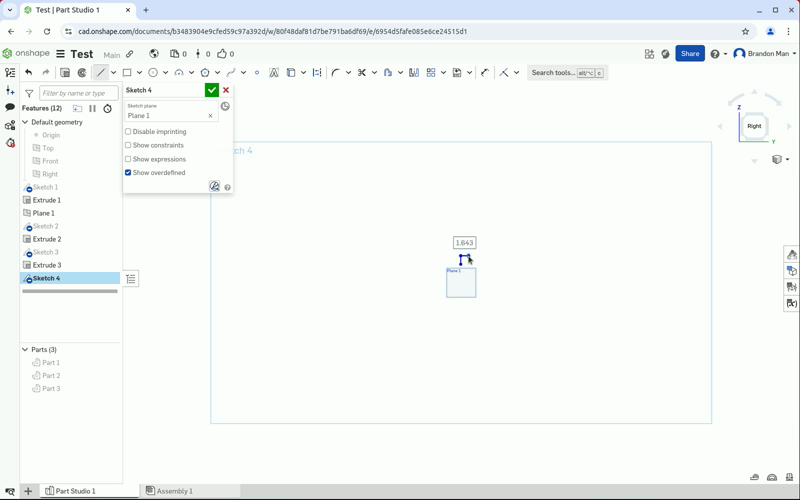
key(a)
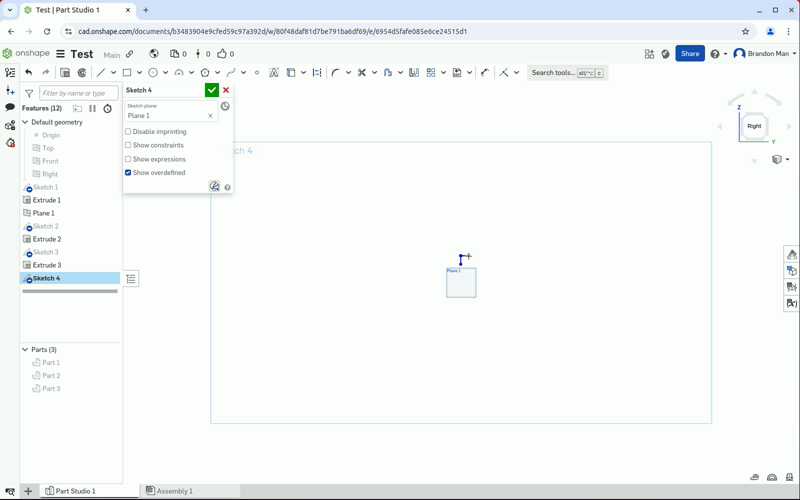
mouse_move(468, 255)
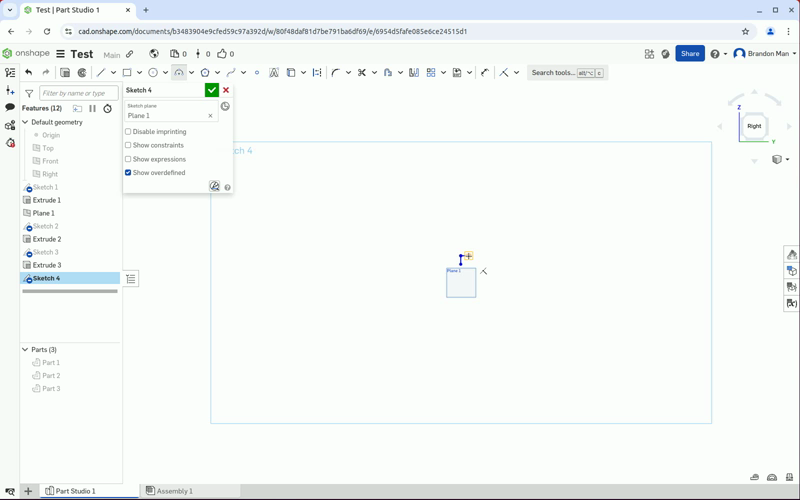
click(468, 255)
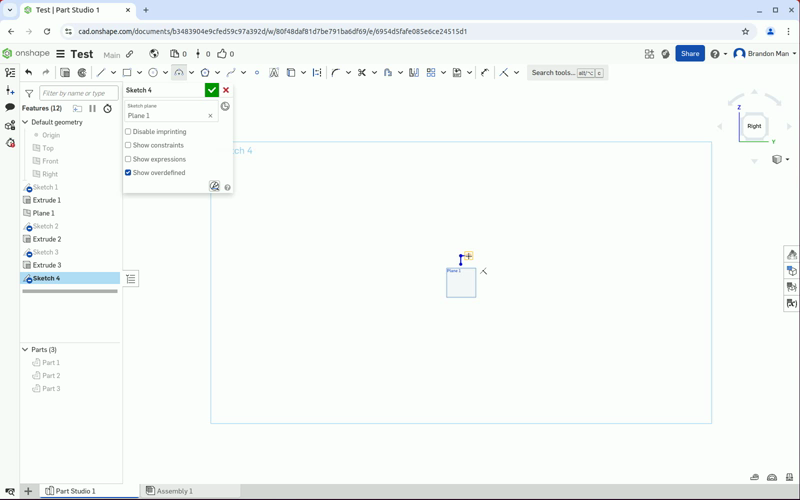
mouse_move(460, 264)
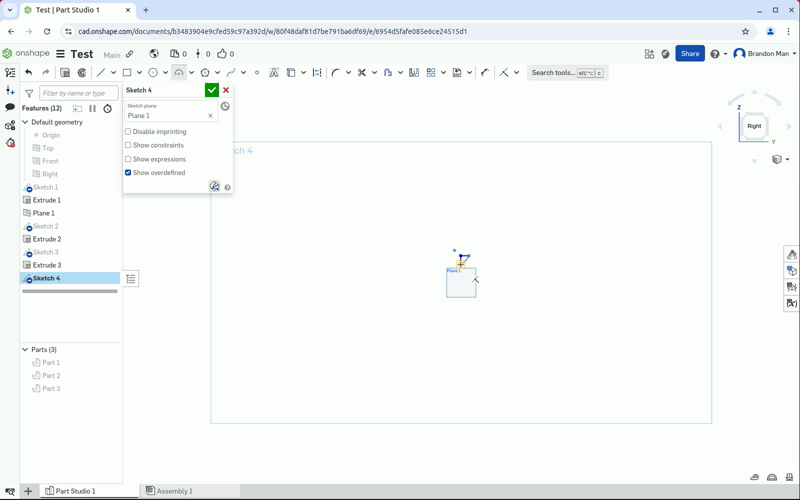
click(460, 264)
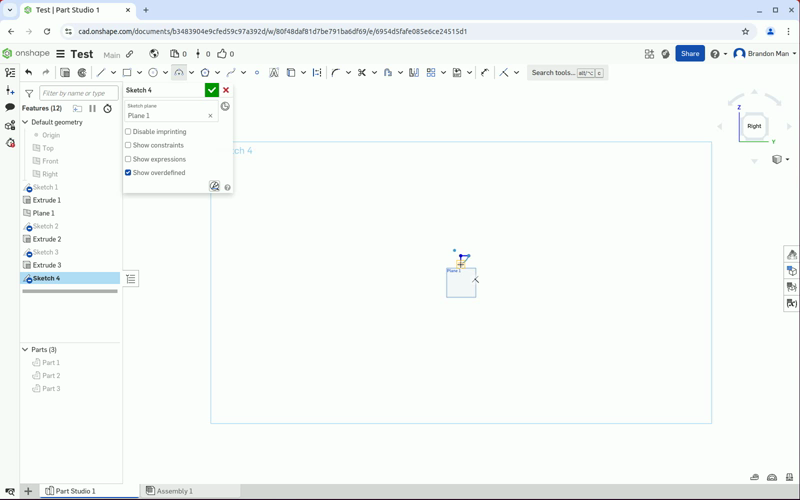
key_down(shift)
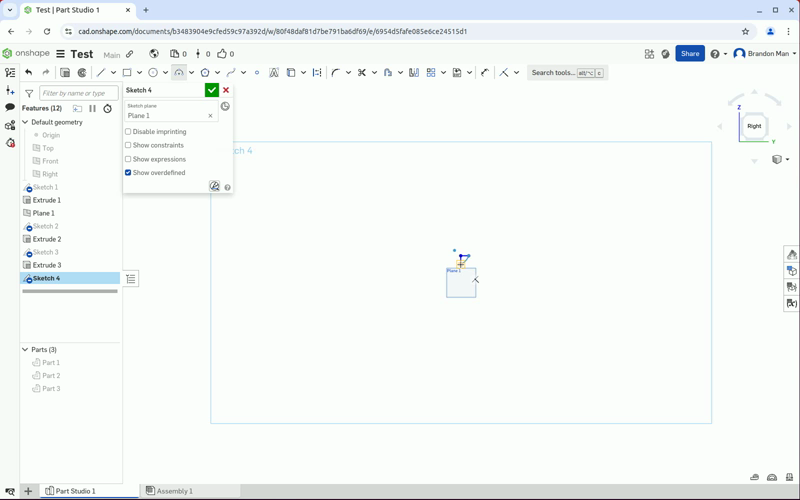
mouse_move(455, 250)
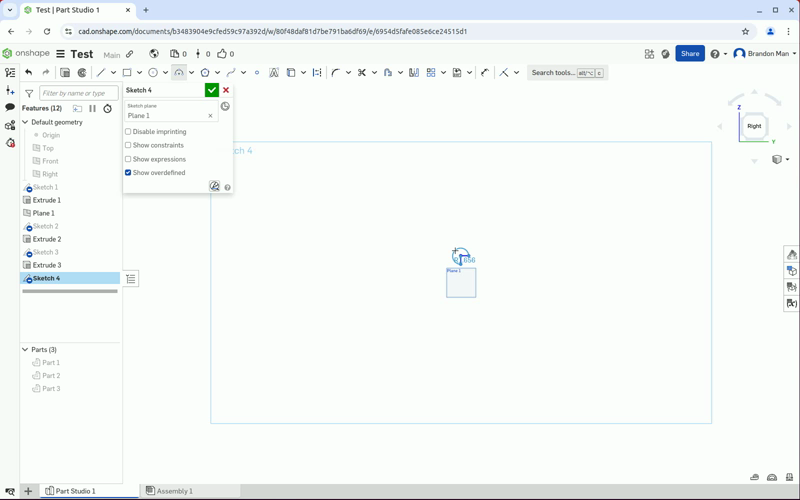
click(455, 250)
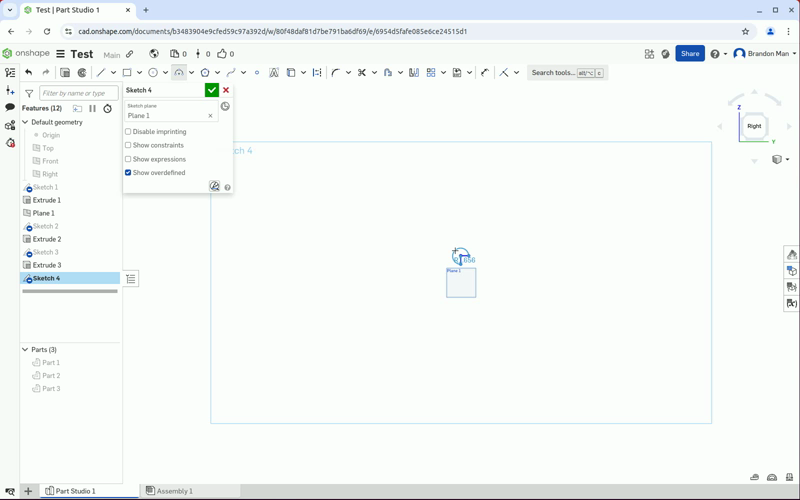
key_up(shift)
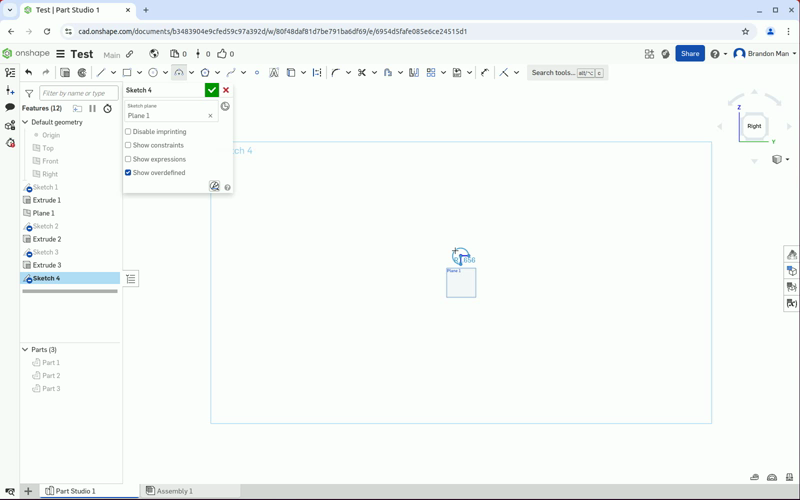
key(esc)
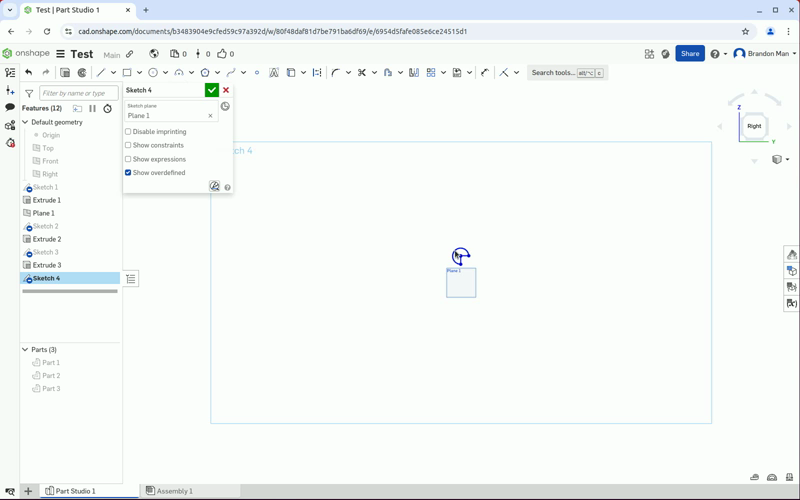
mouse_move(459, 249)
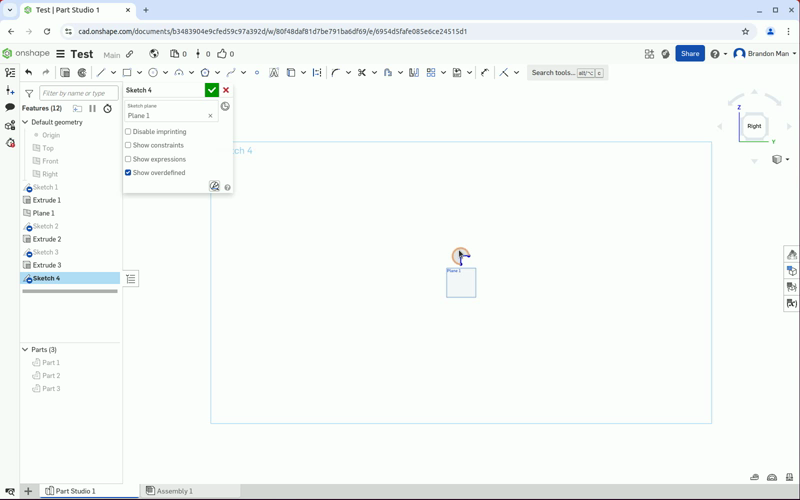
scroll(6)
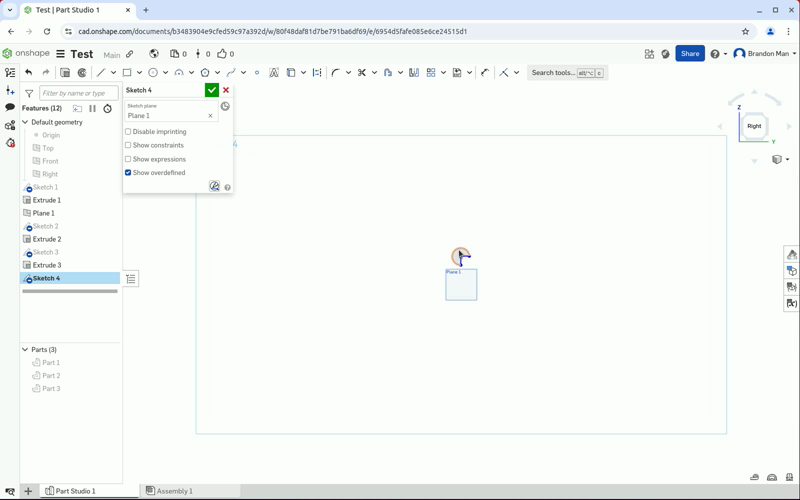
scroll(6)
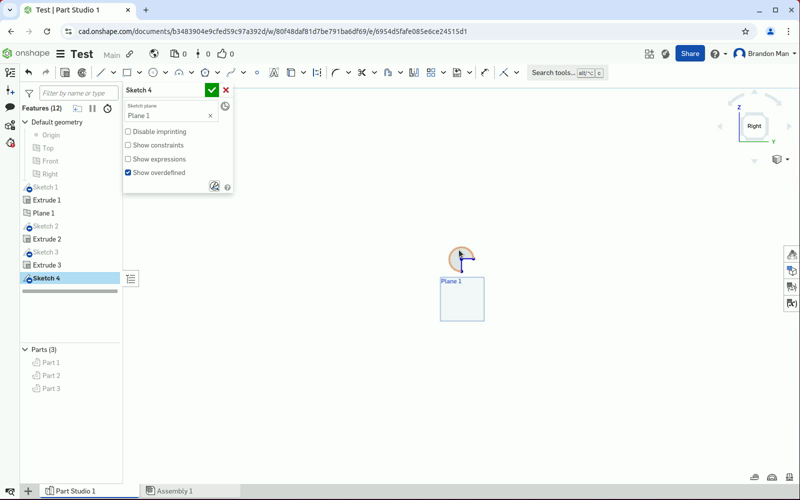
scroll(6)
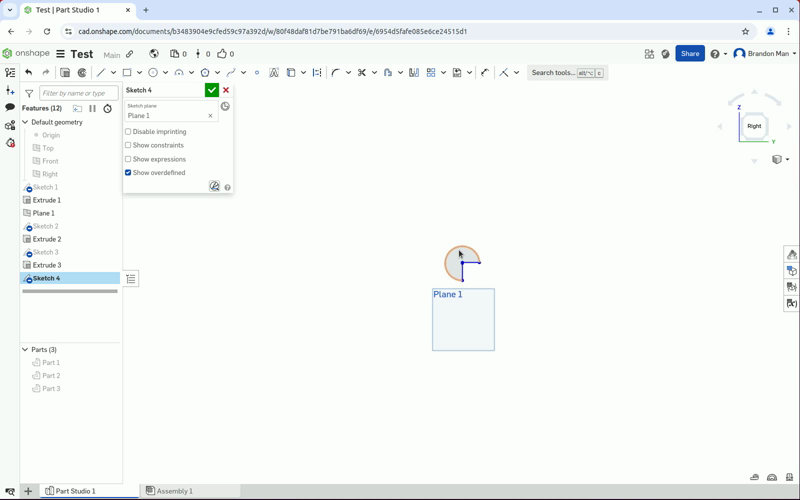
scroll(6)
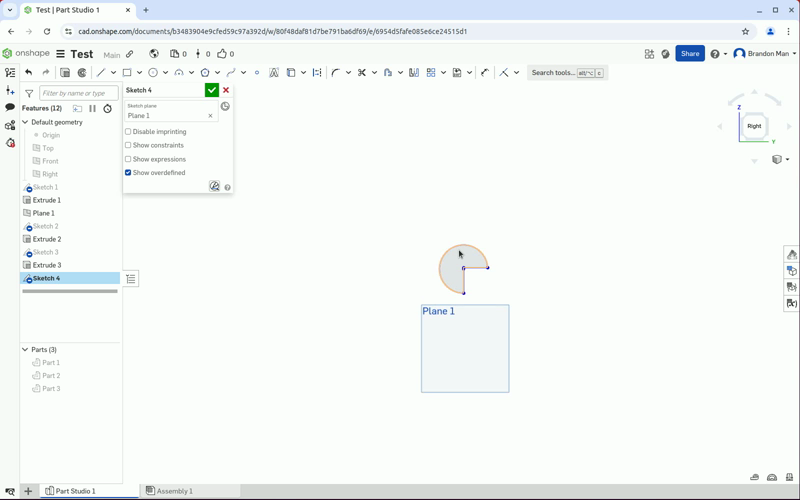
scroll(6)
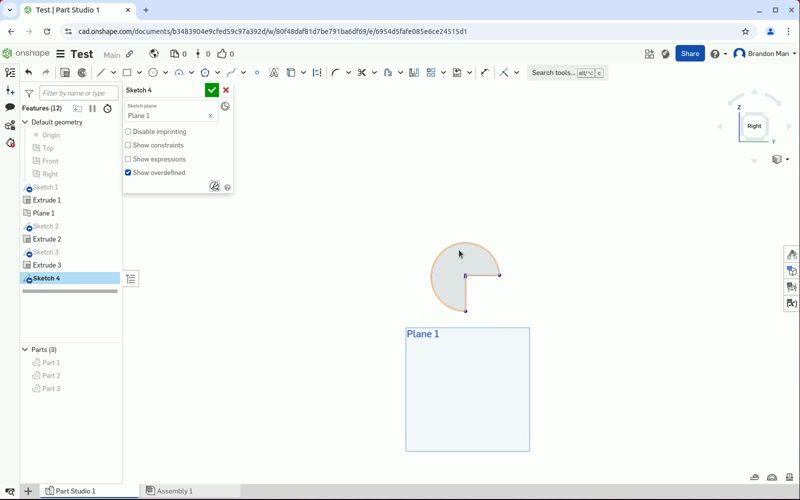
scroll(6)
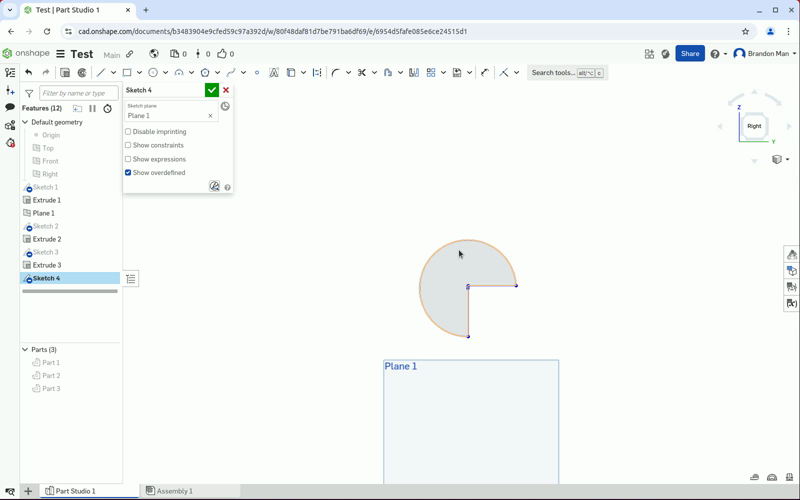
scroll(6)
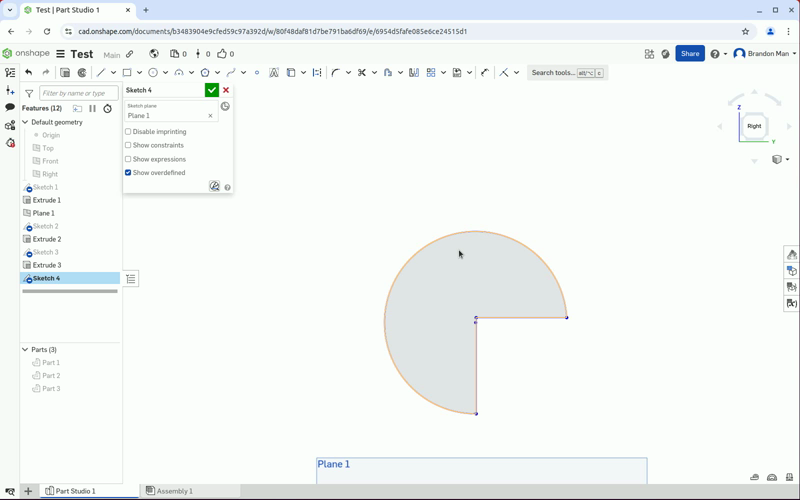
click(459, 249)
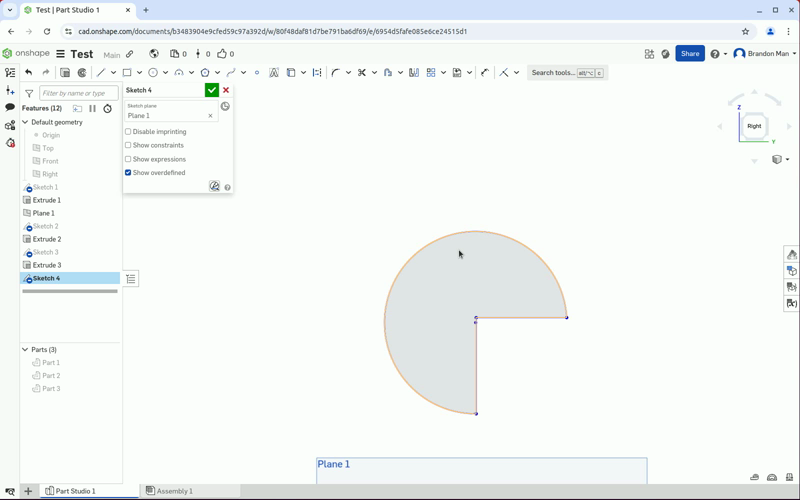
scroll(-6)
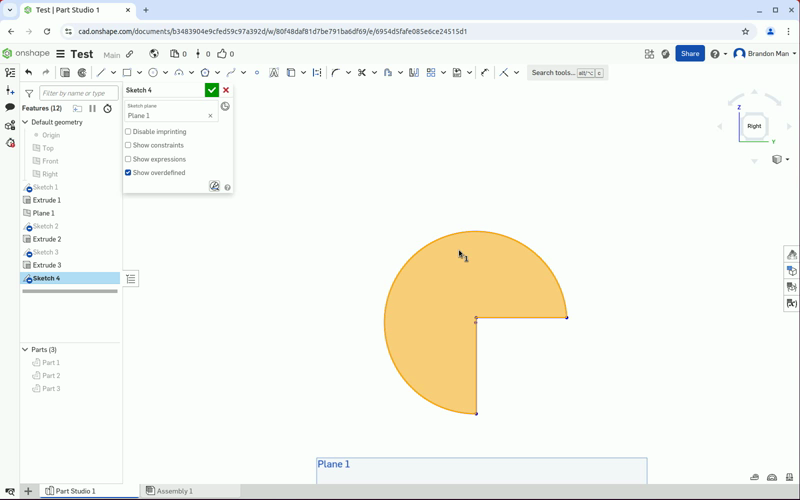
scroll(-6)
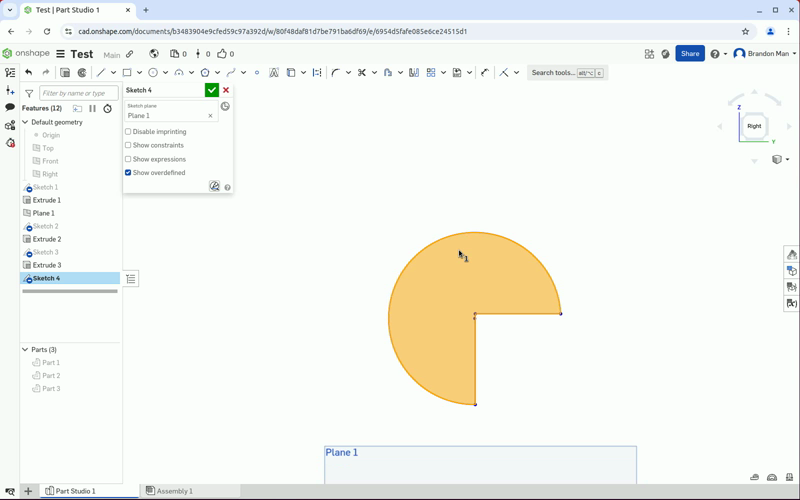
scroll(-6)
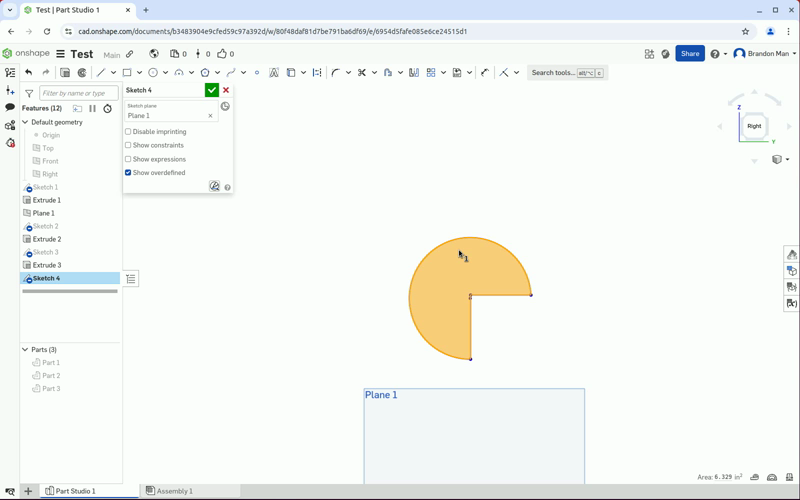
scroll(-6)
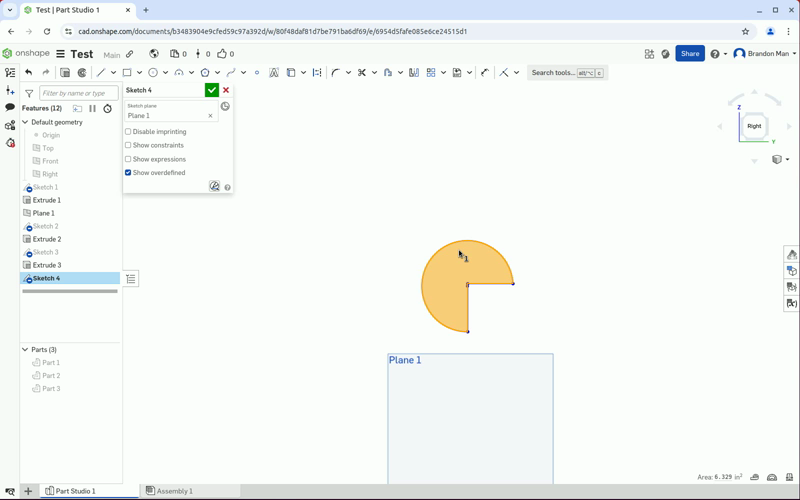
scroll(-6)
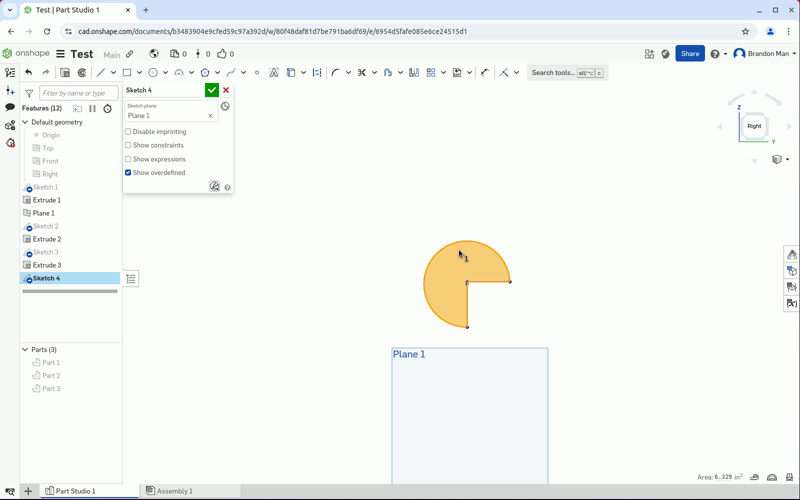
scroll(-6)
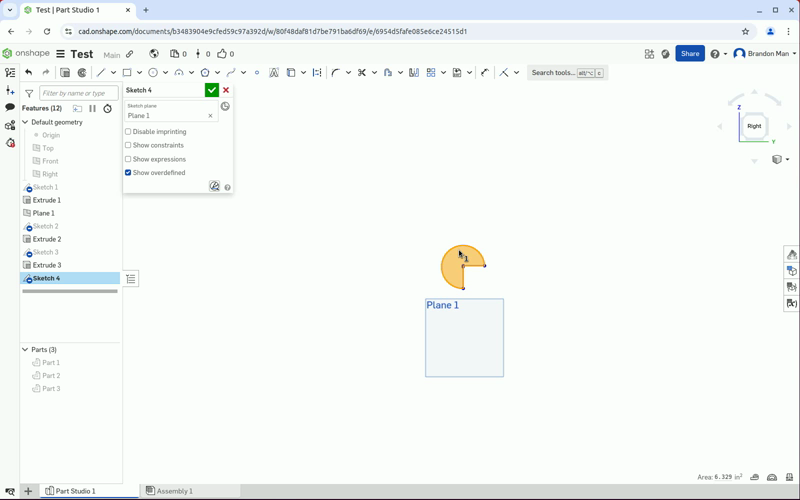
scroll(-6)
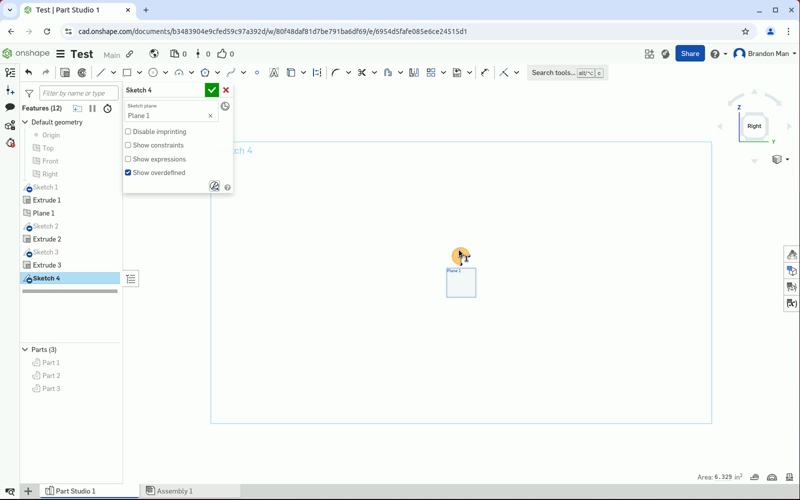
mouse_move(73, 352)
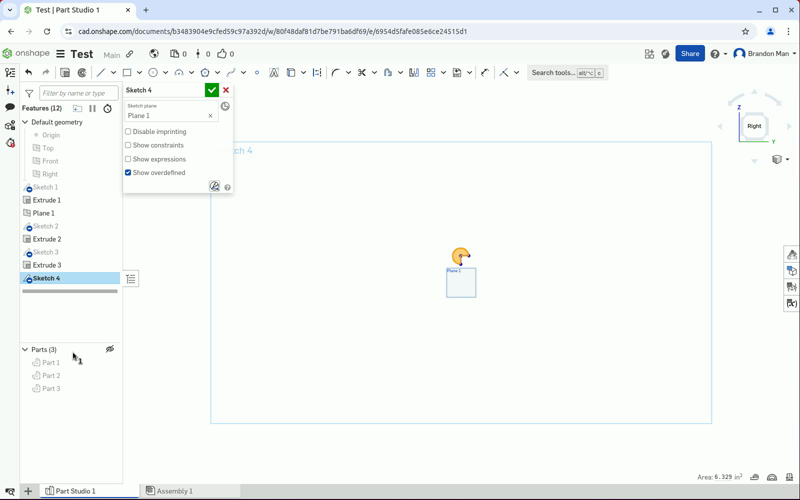
key(shift+y)
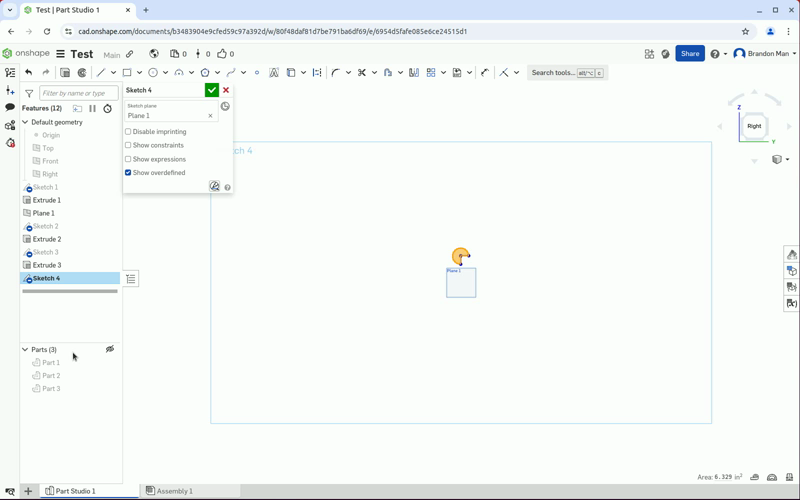
key(shift+e)
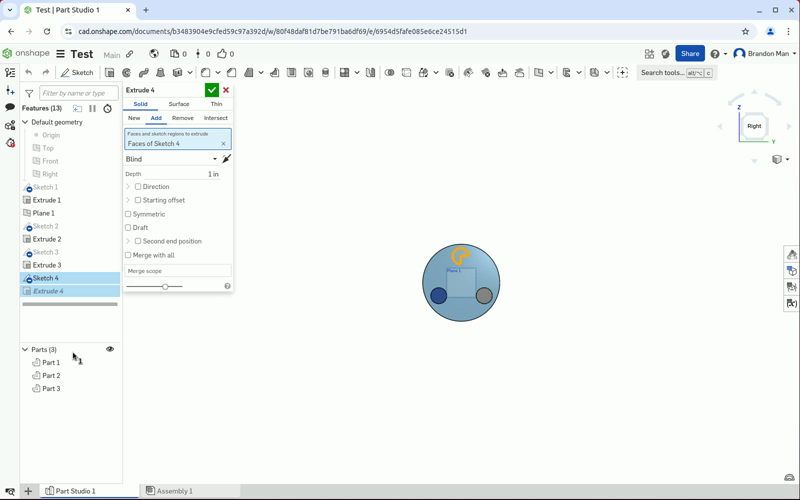
mouse_move(143, 106)
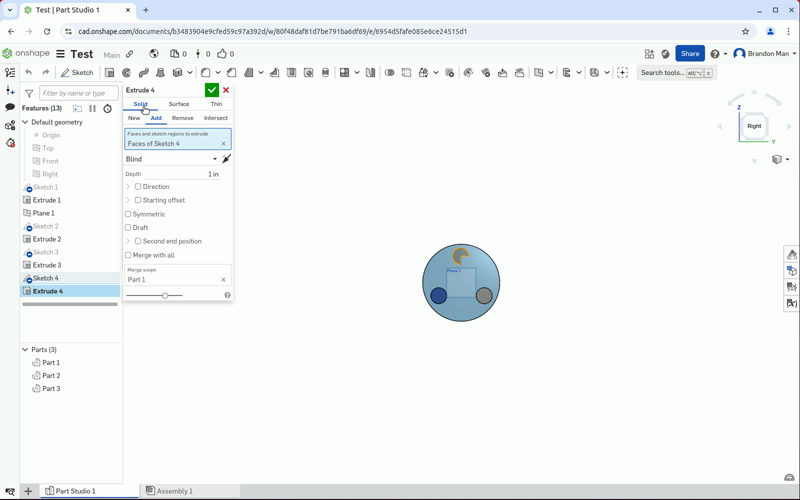
click(143, 106)
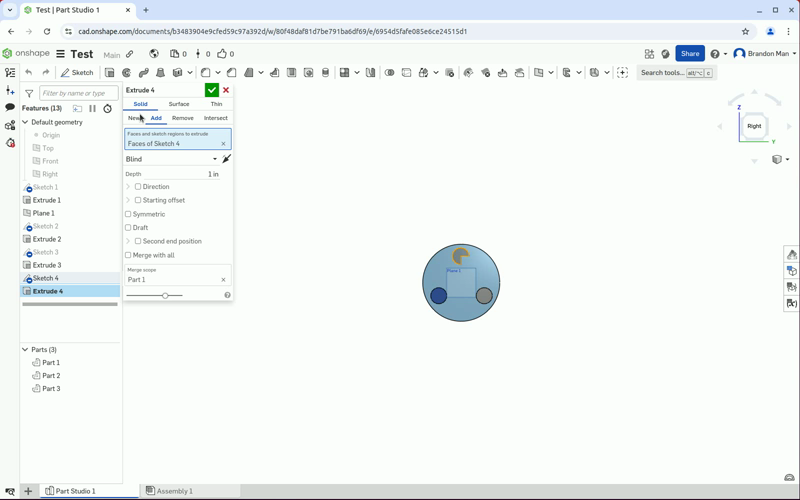
mouse_move(137, 120)
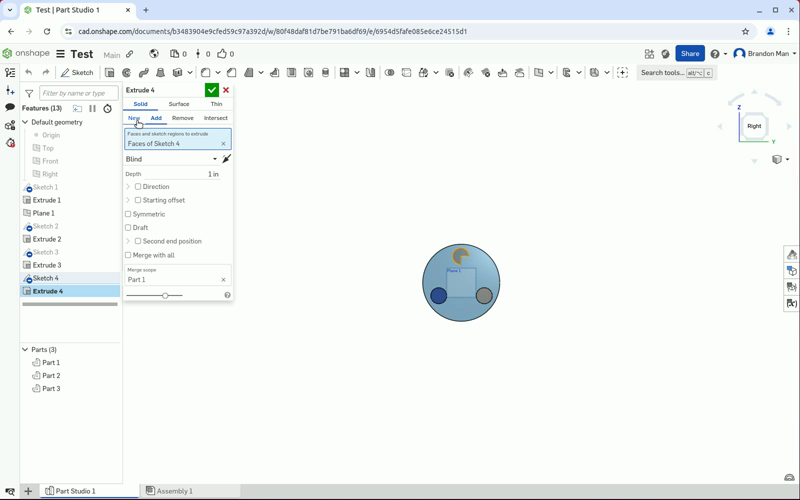
click(137, 120)
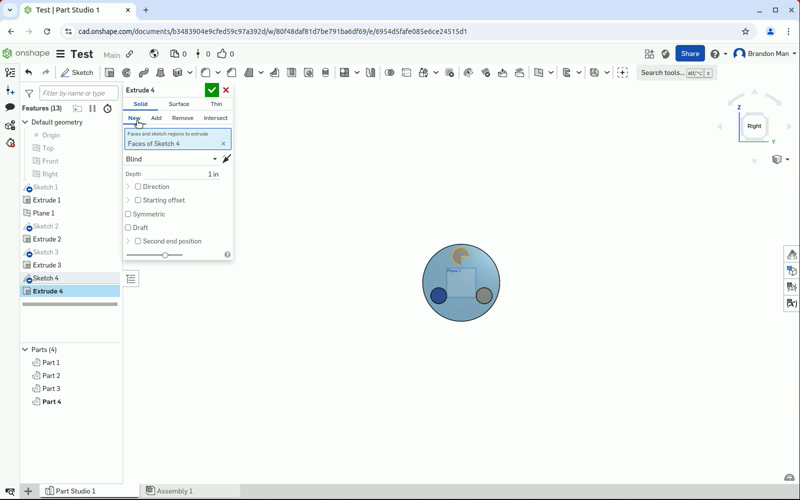
key(tab, 4)
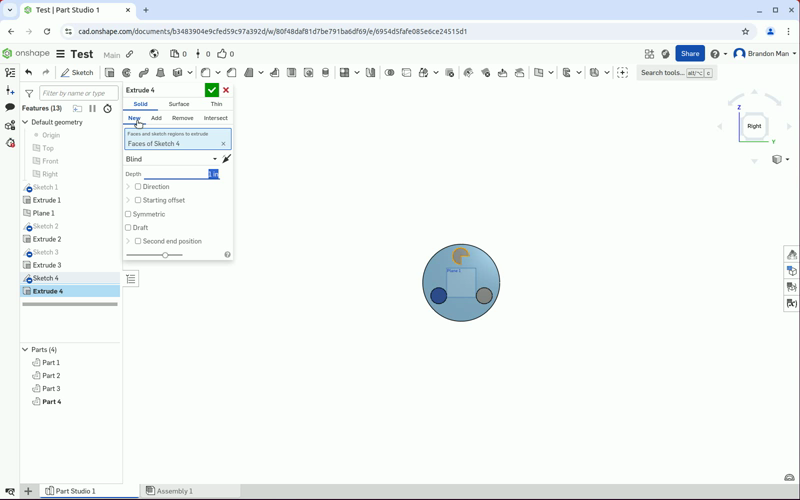
text(11.554)
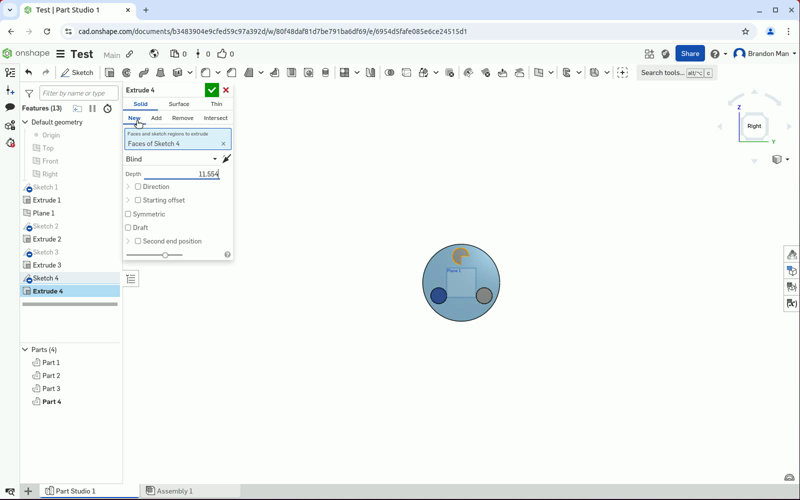
key(enter)
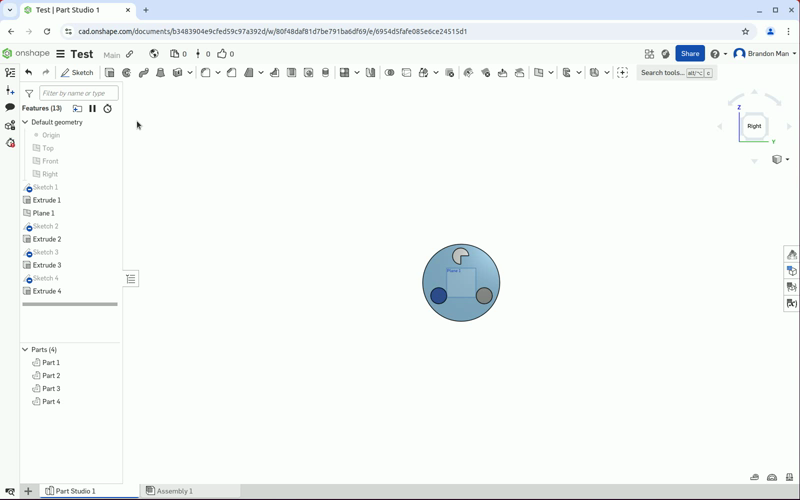
key(shift+h)
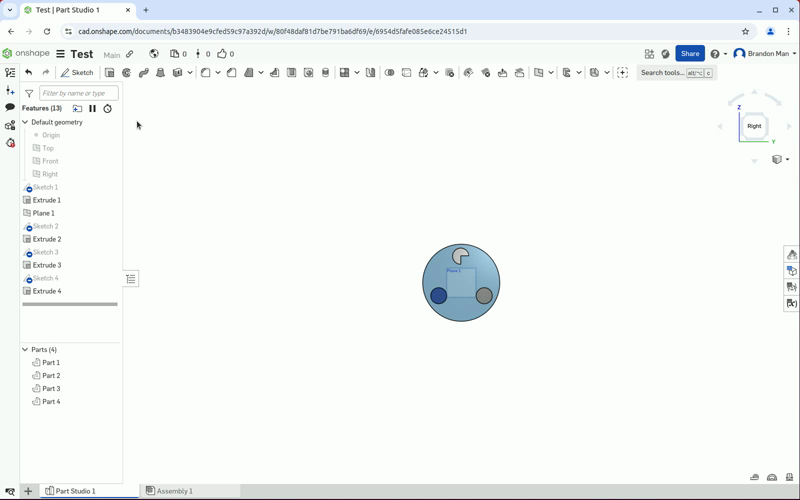
key(shift+h)
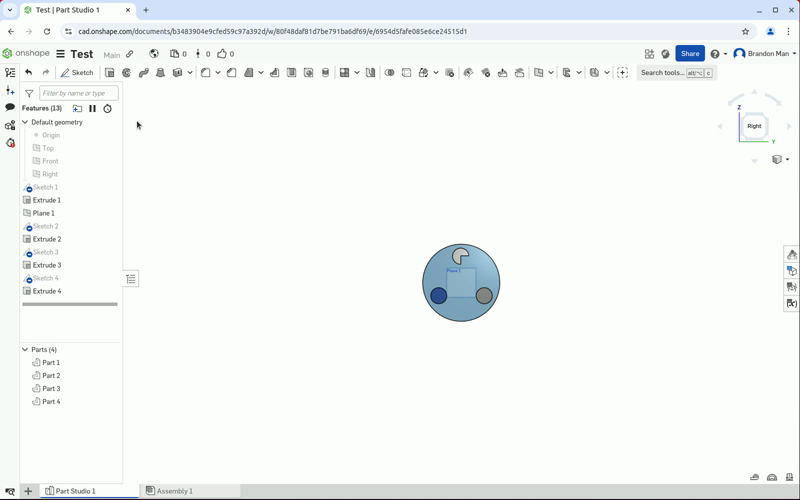
mouse_move(73, 189)
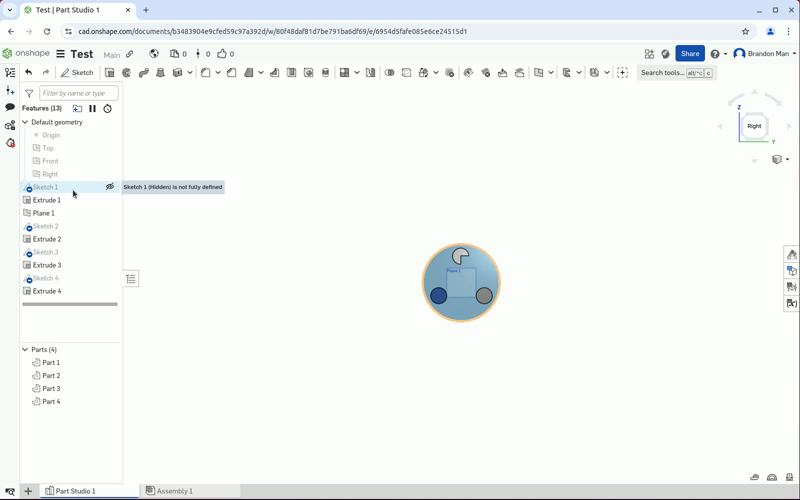
click(73, 189)
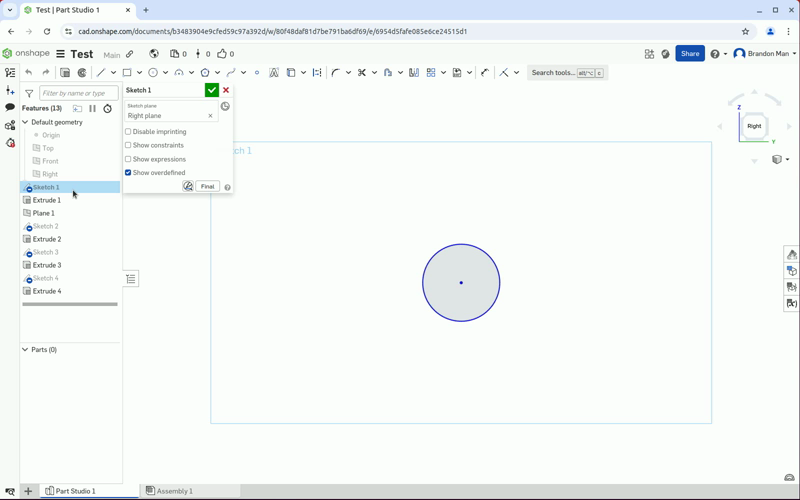
mouse_move(229, 92)
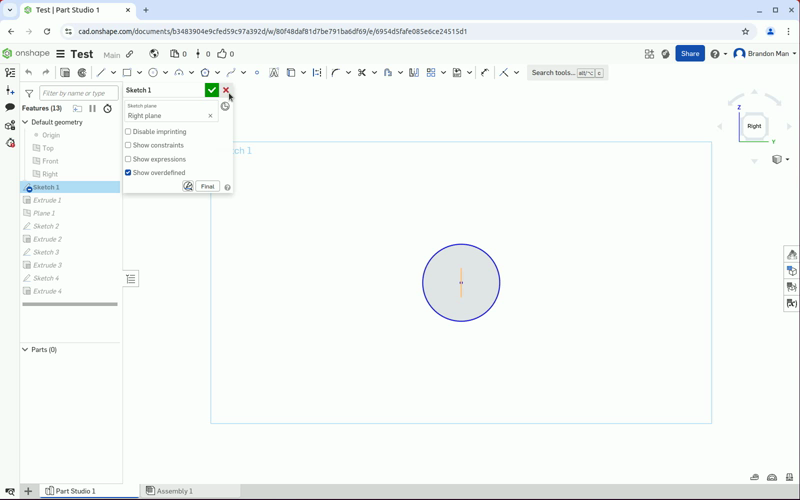
click(229, 92)
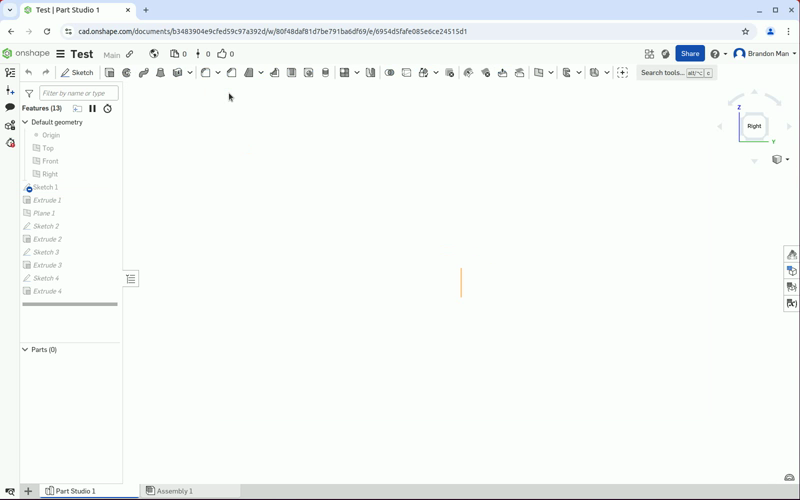
key(shift+s)
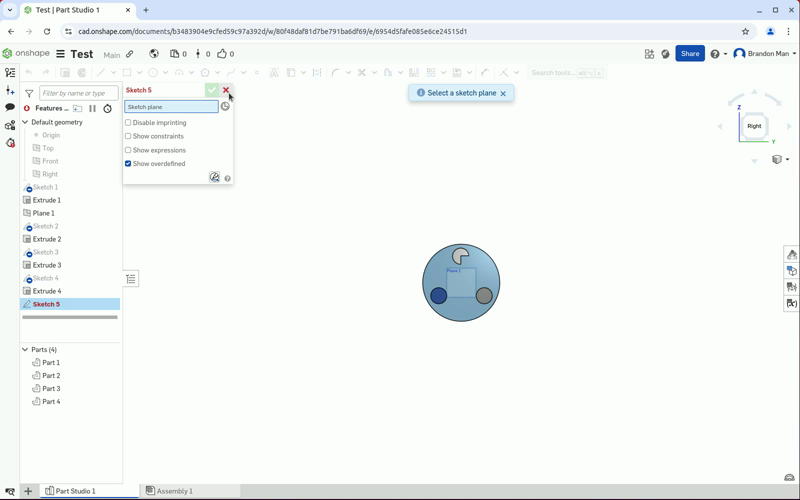
mouse_move(73, 215)
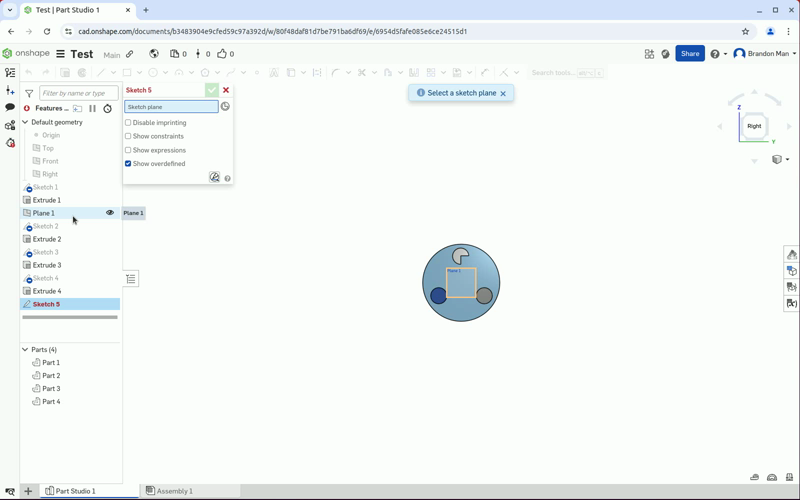
click(73, 215)
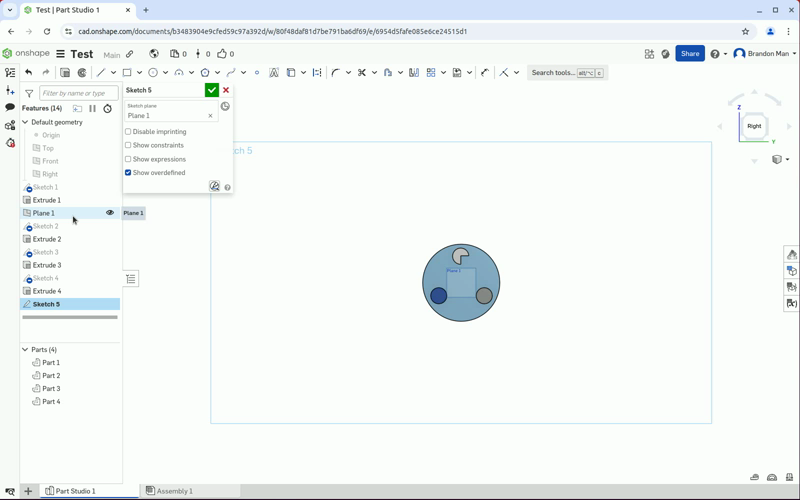
mouse_move(73, 352)
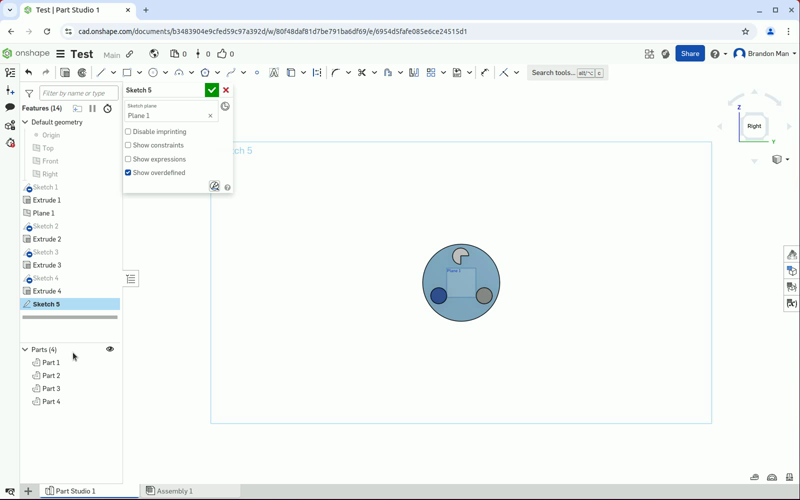
key(y)
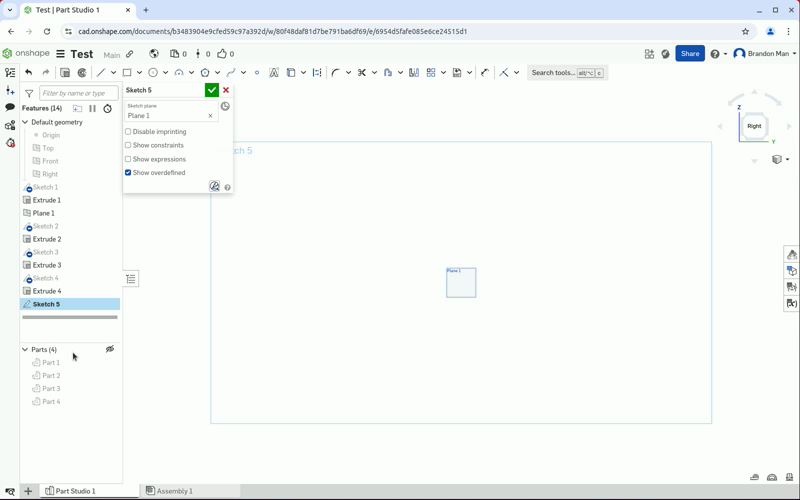
key(a)
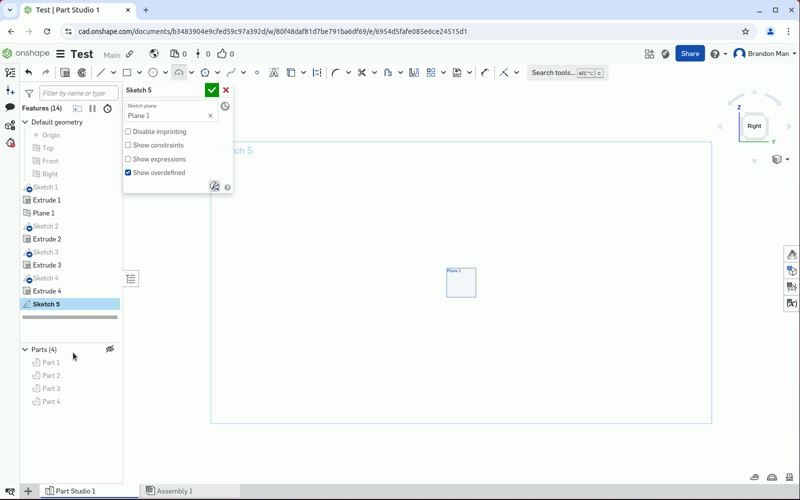
key_down(shift)
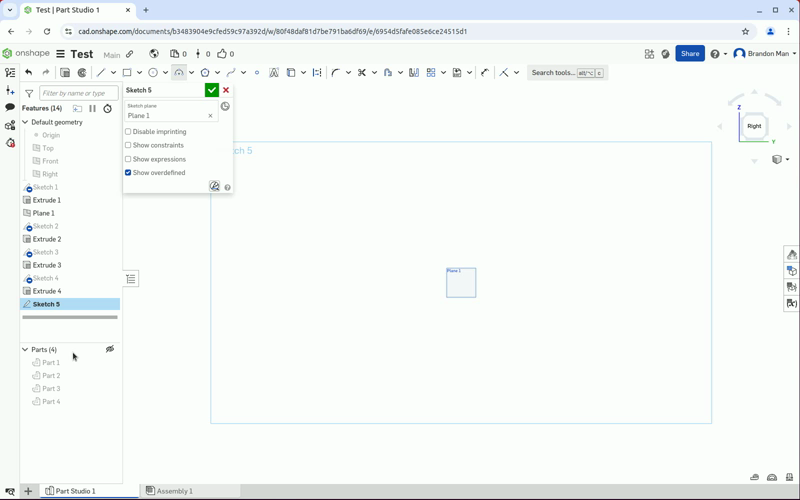
mouse_move(460, 264)
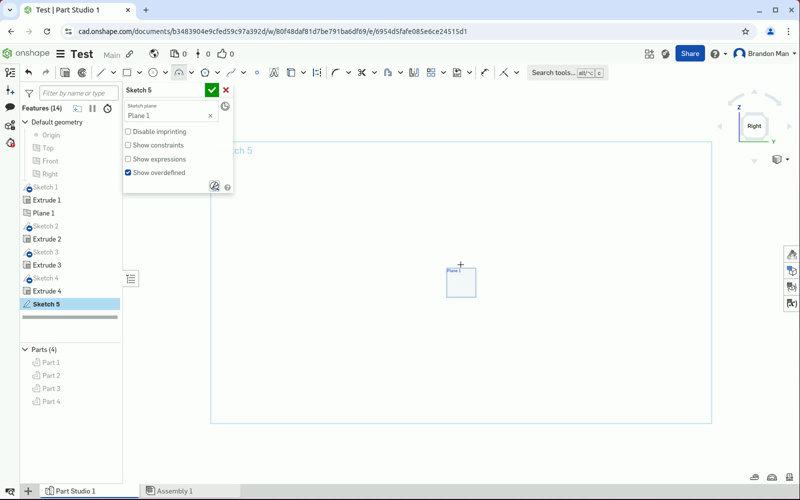
click(460, 264)
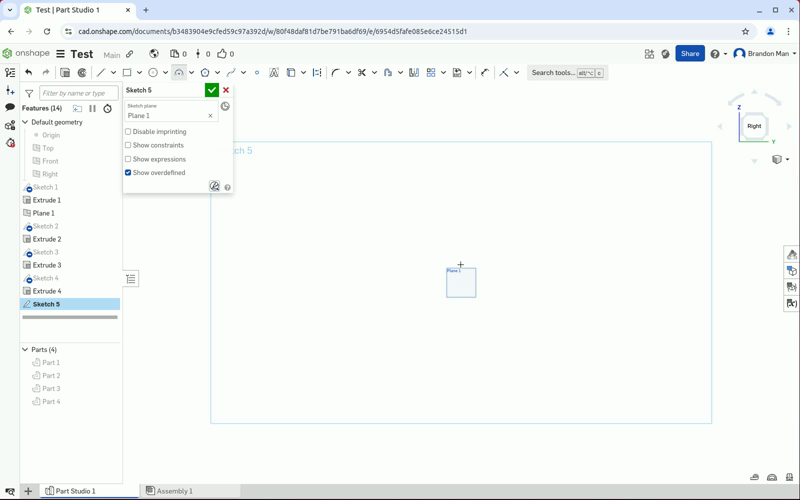
key_up(shift)
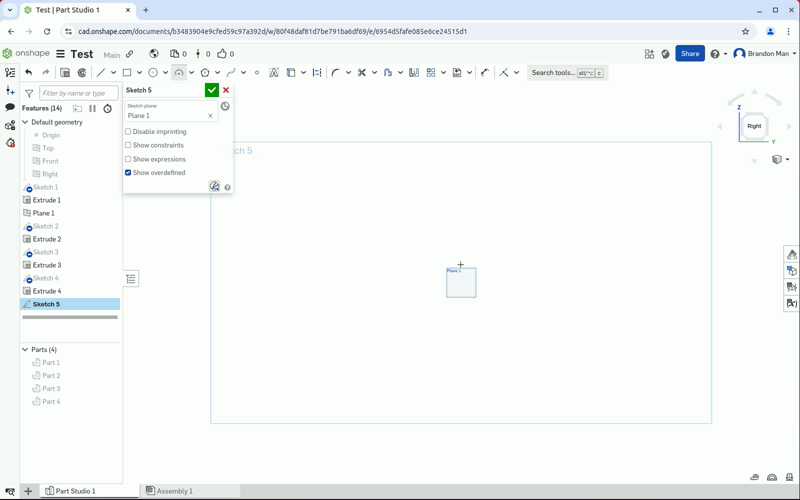
key_down(shift)
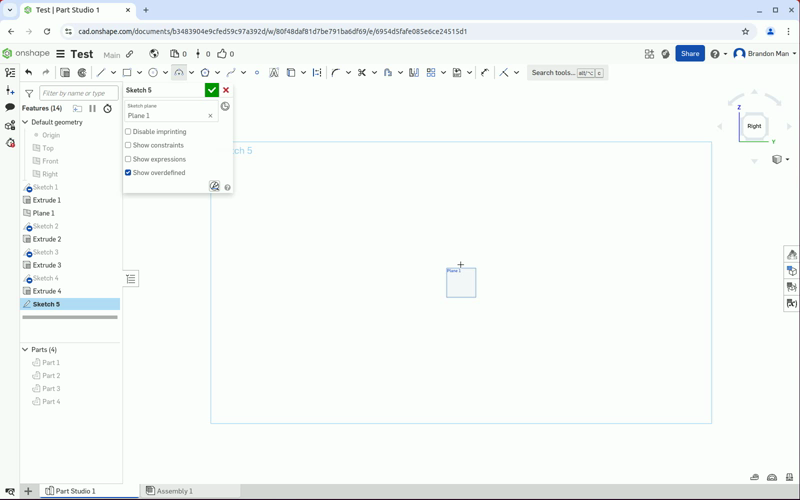
mouse_move(468, 255)
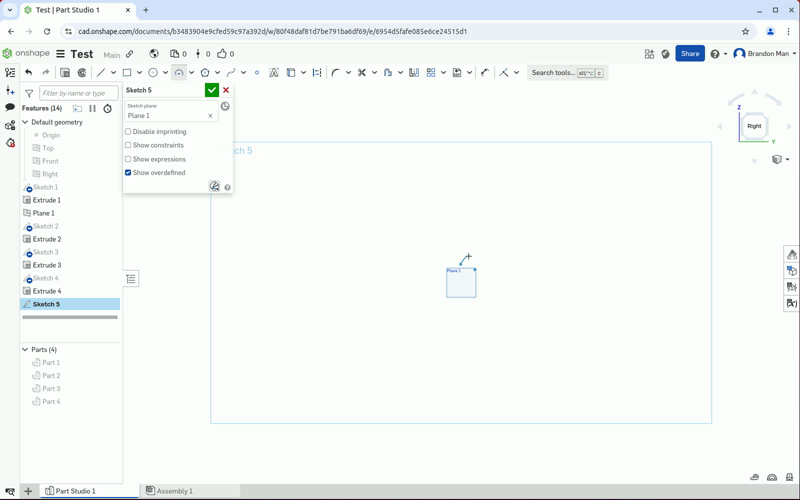
click(468, 255)
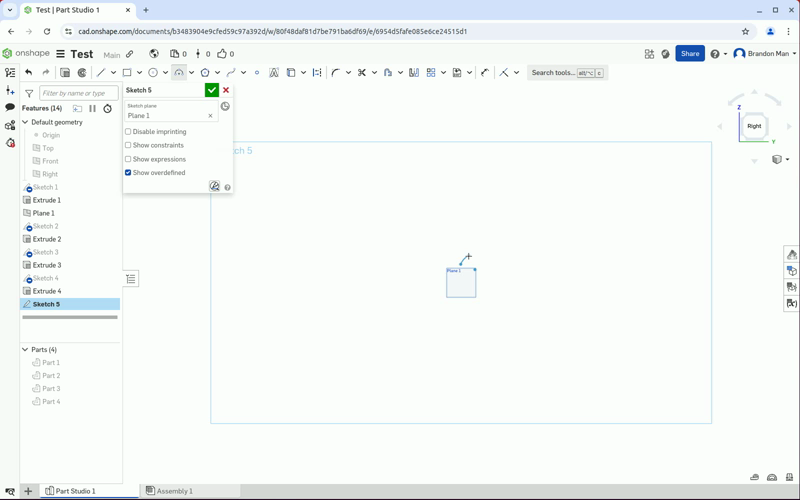
mouse_move(466, 261)
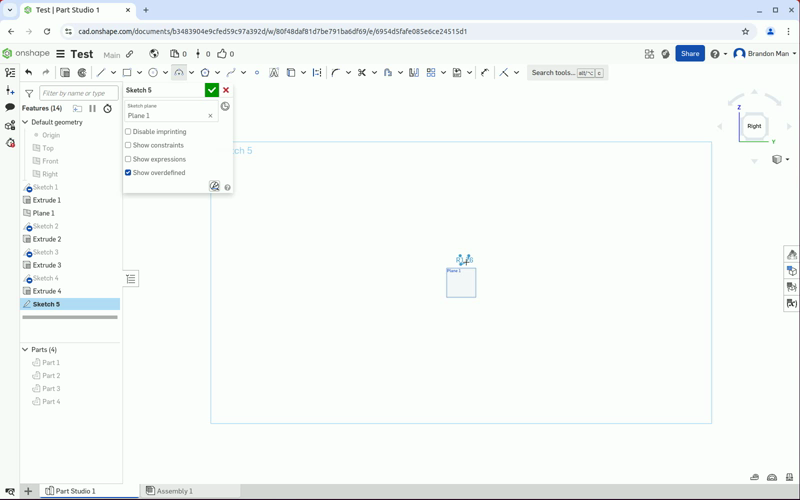
click(466, 261)
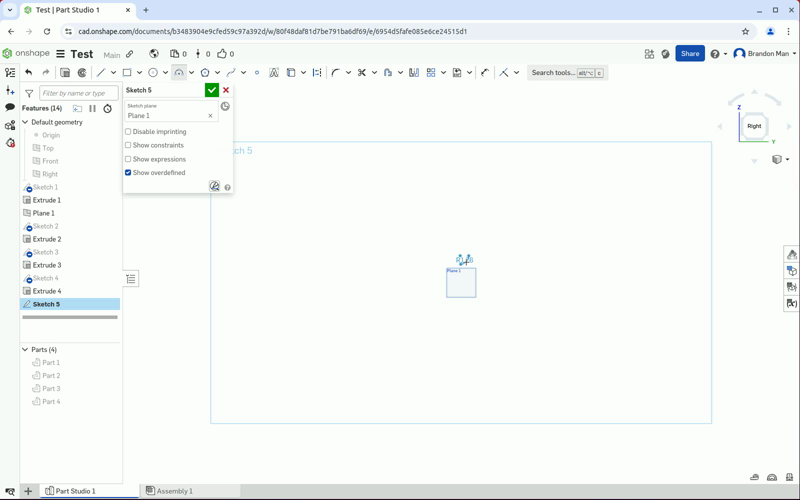
key_up(shift)
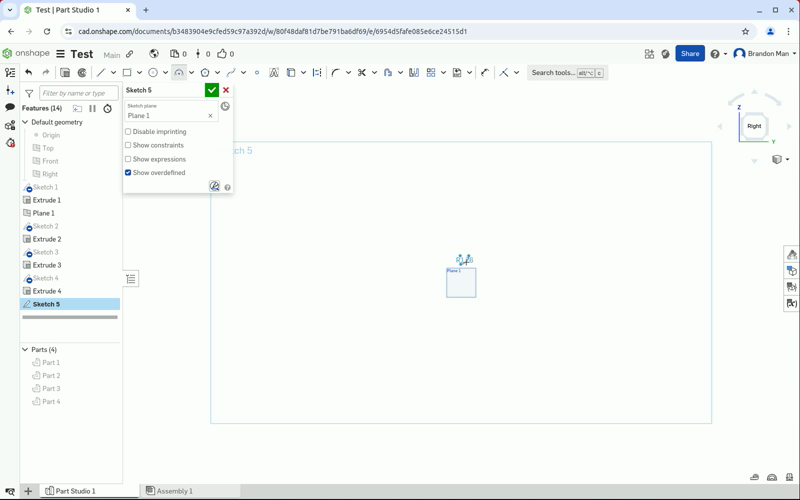
key(esc)
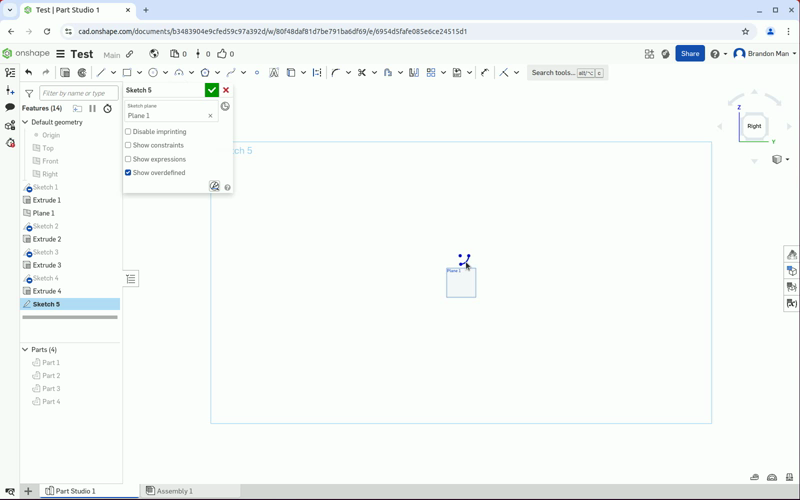
key(l)
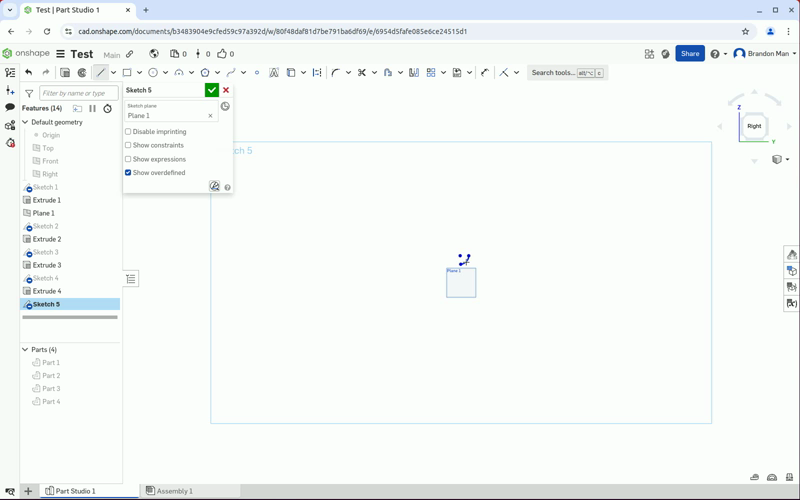
mouse_move(468, 255)
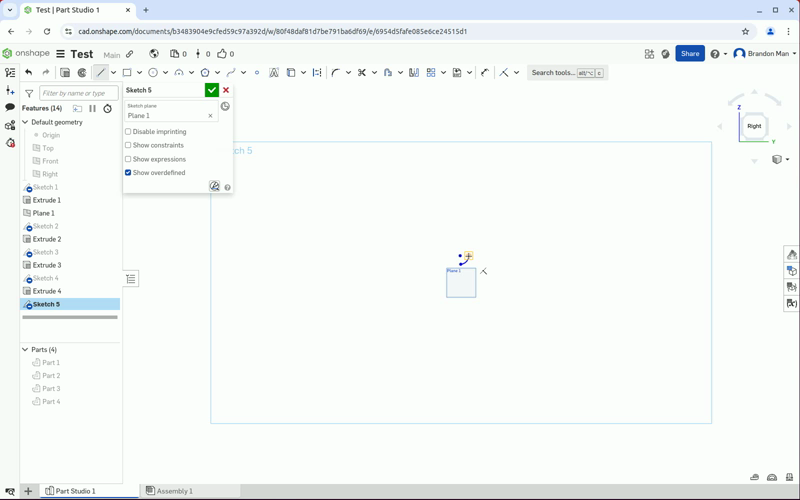
click(468, 255)
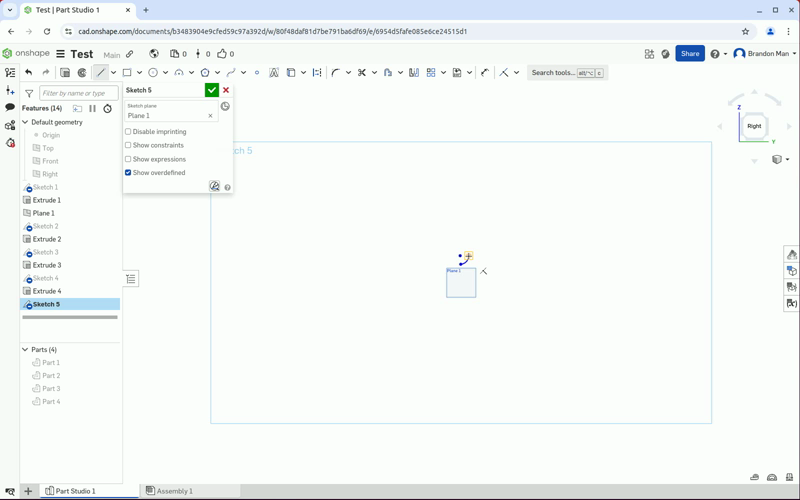
key_down(shift)
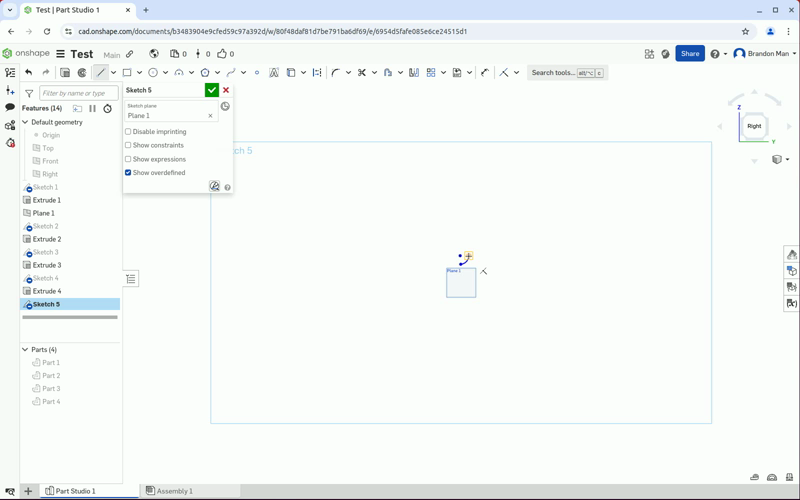
mouse_move(498, 255)
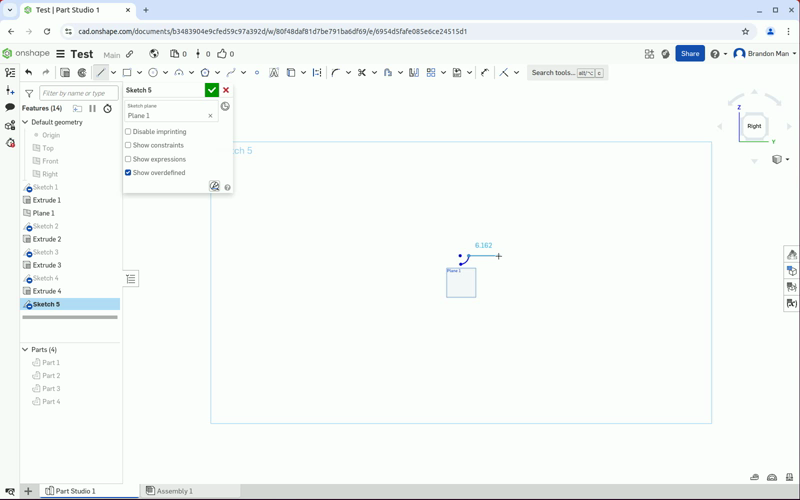
mouse_move(460, 255)
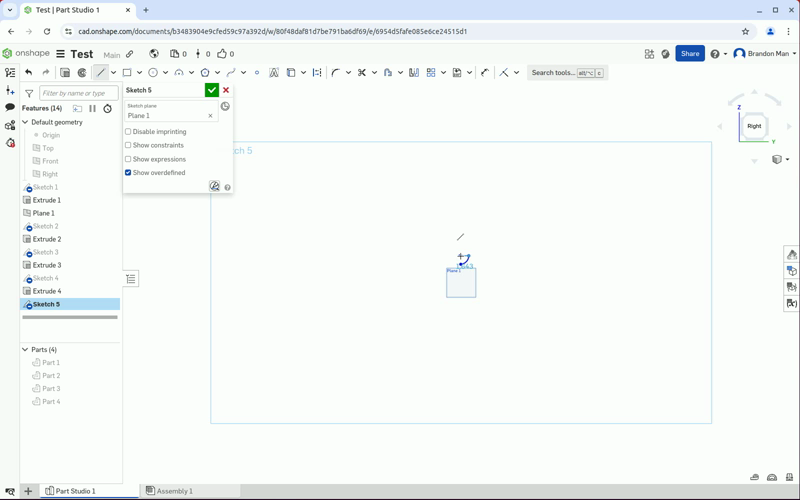
click(460, 255)
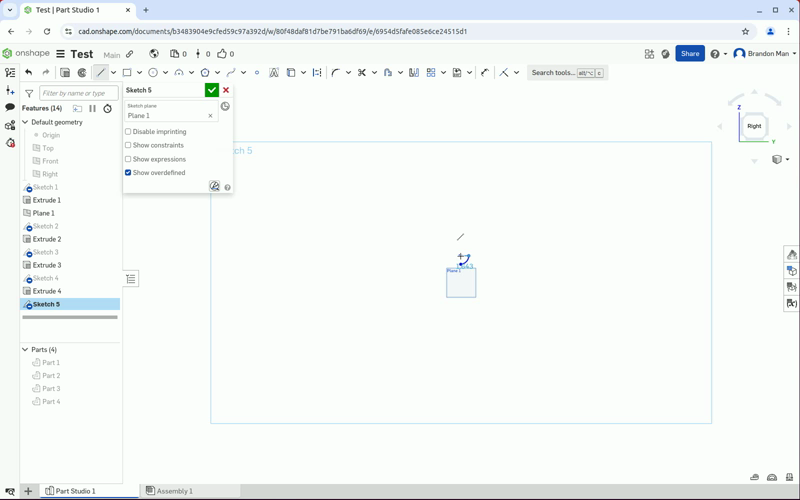
key_up(shift)
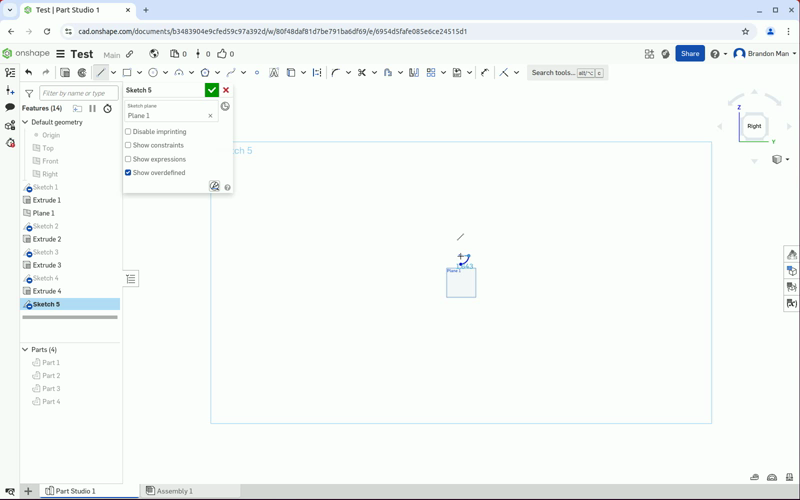
mouse_move(490, 255)
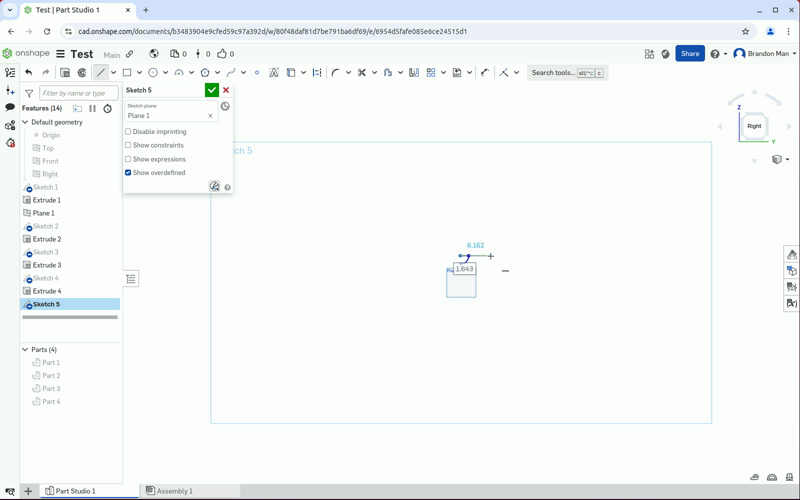
key_down(shift)
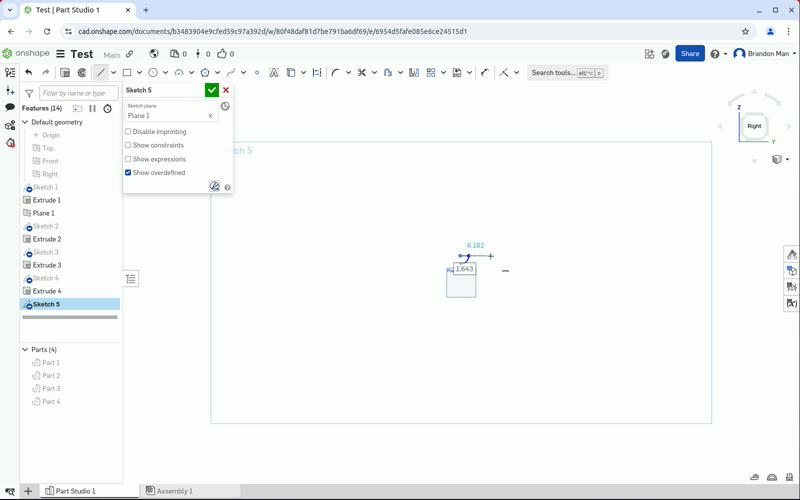
mouse_move(460, 264)
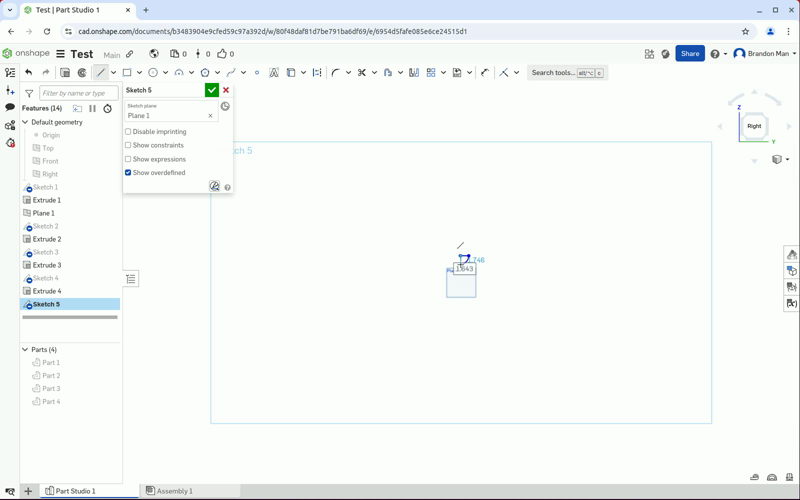
key_up(shift)
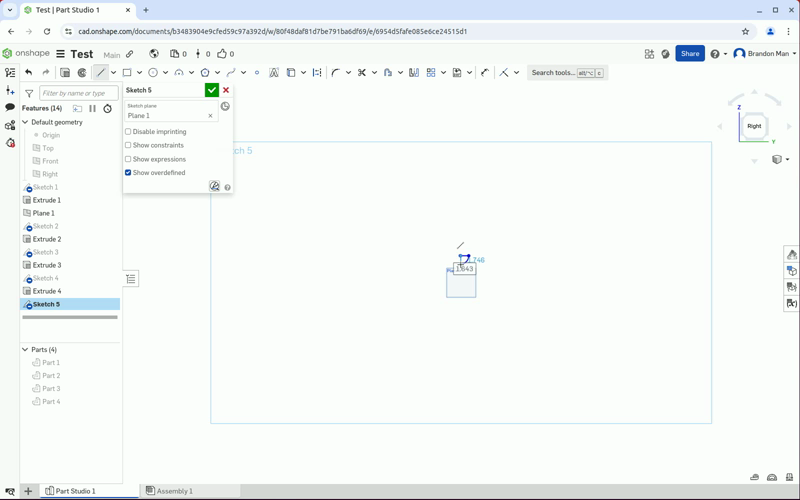
click(460, 264)
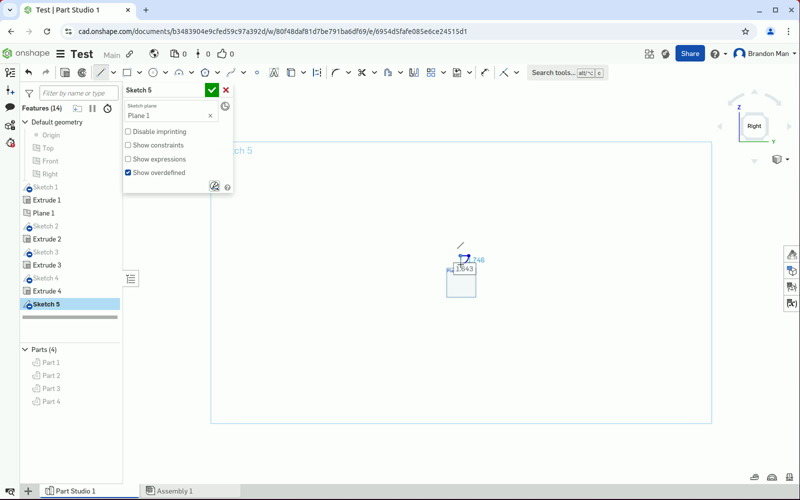
key(esc)
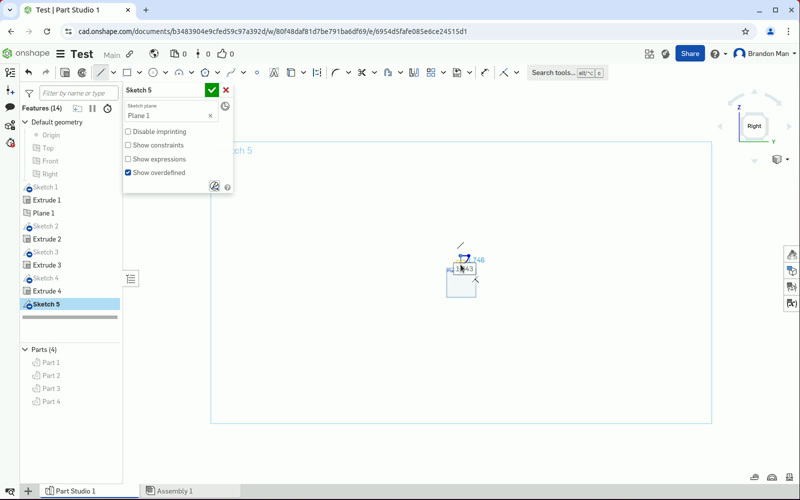
mouse_move(462, 260)
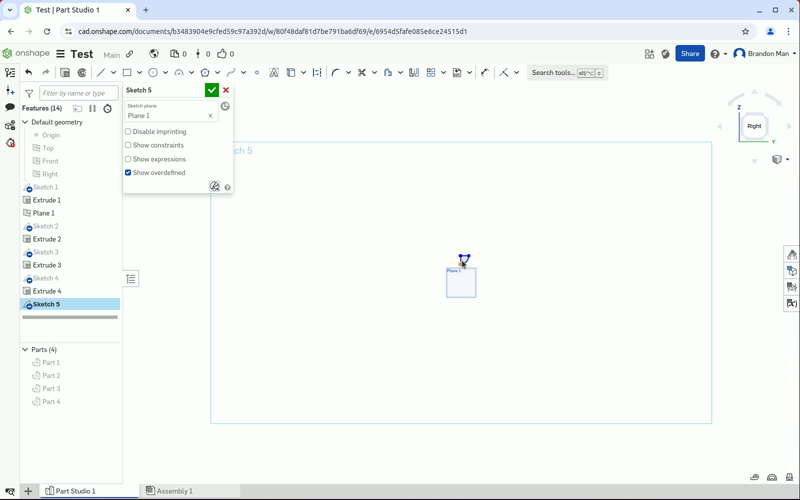
scroll(6)
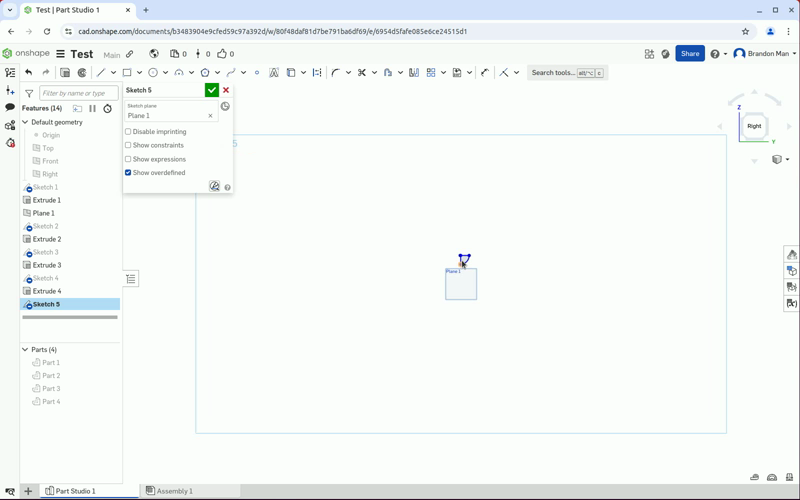
scroll(6)
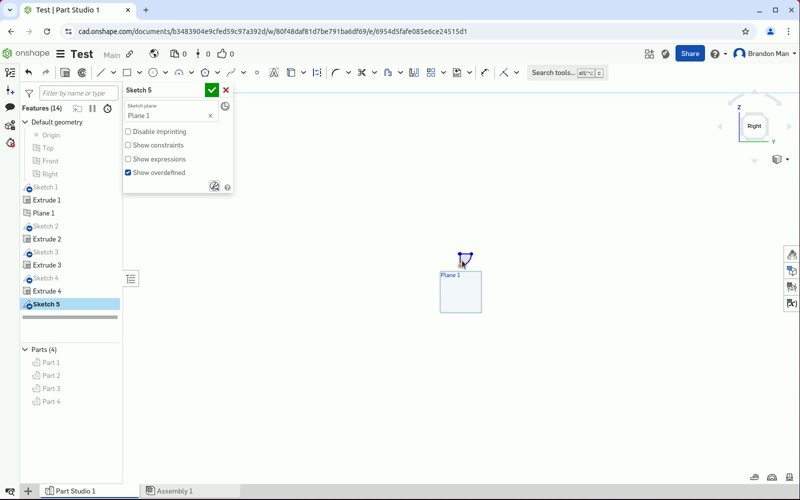
scroll(6)
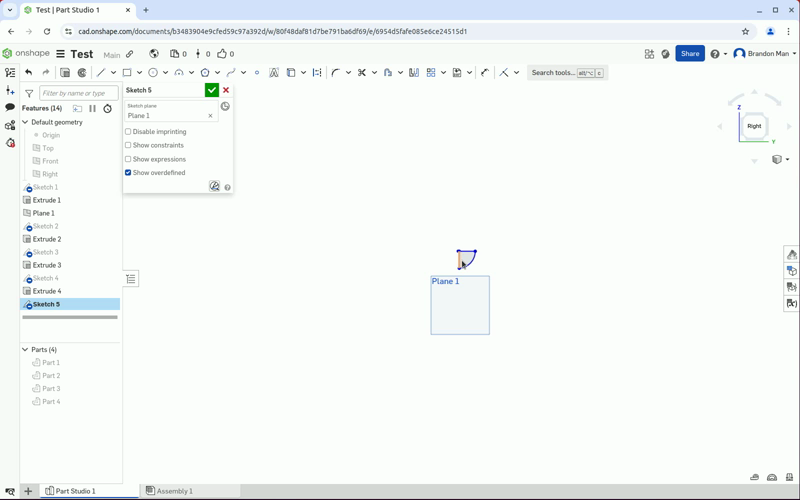
scroll(6)
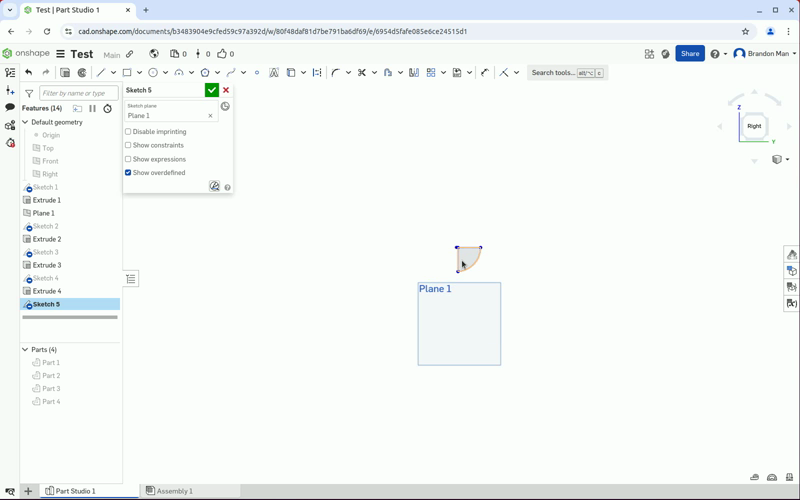
scroll(6)
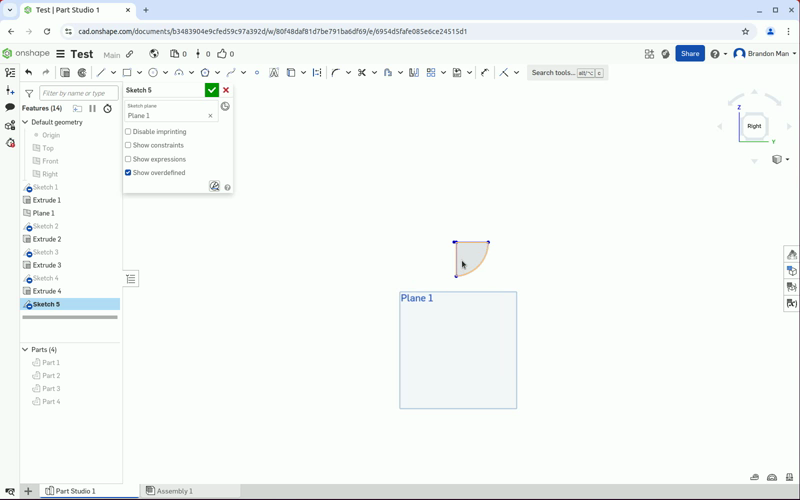
scroll(6)
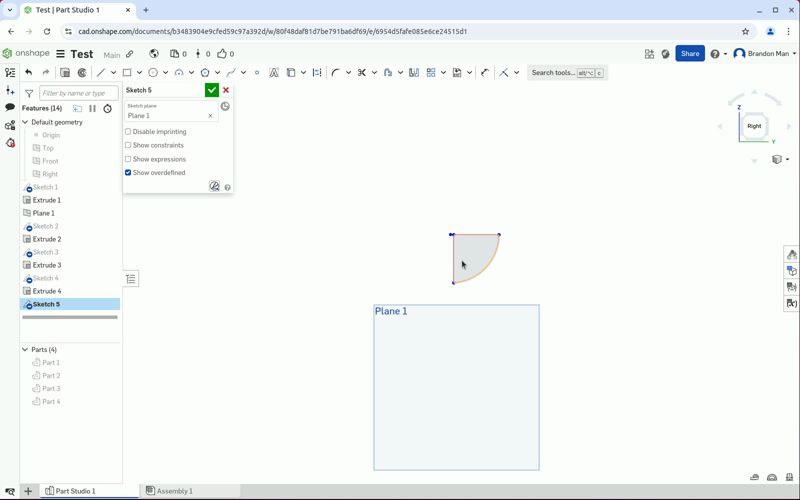
scroll(6)
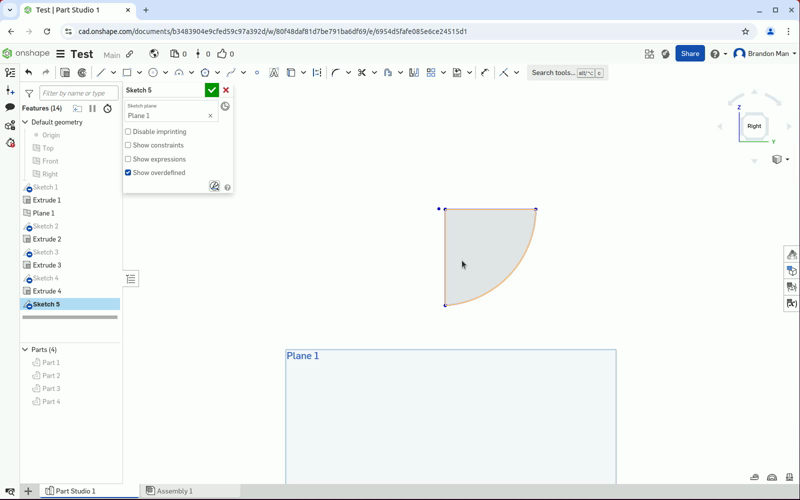
click(462, 260)
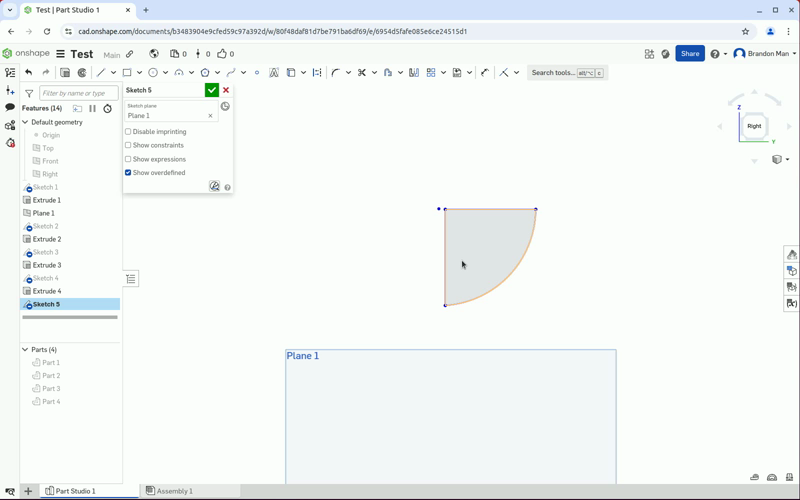
scroll(-6)
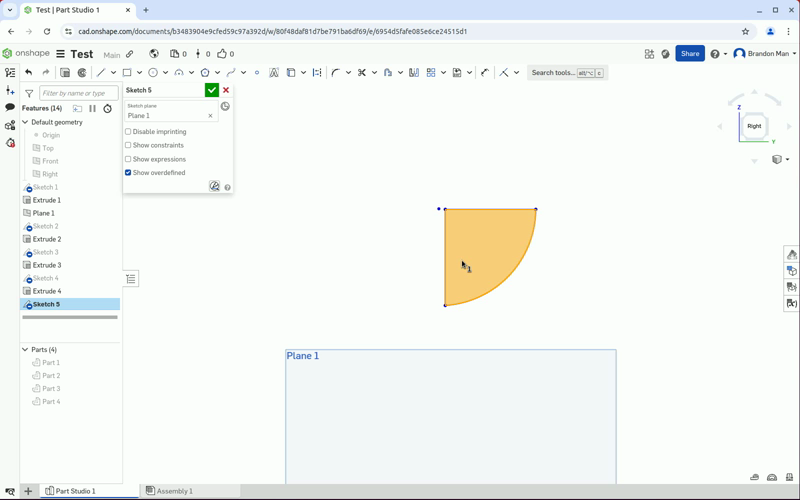
scroll(-6)
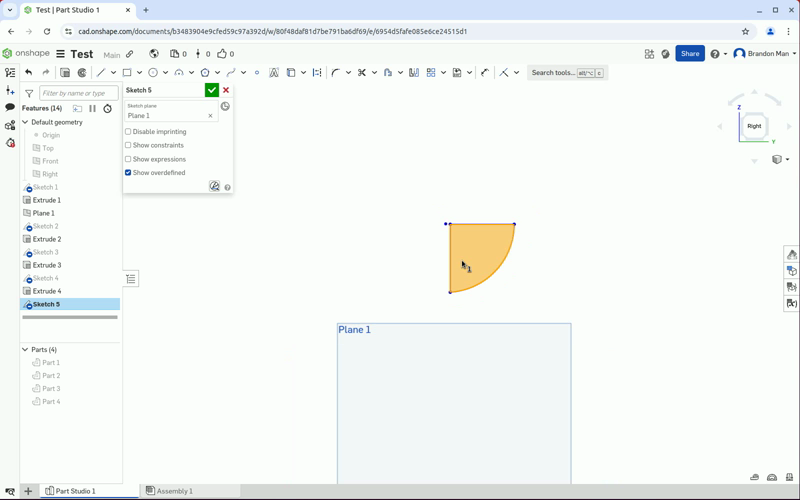
scroll(-6)
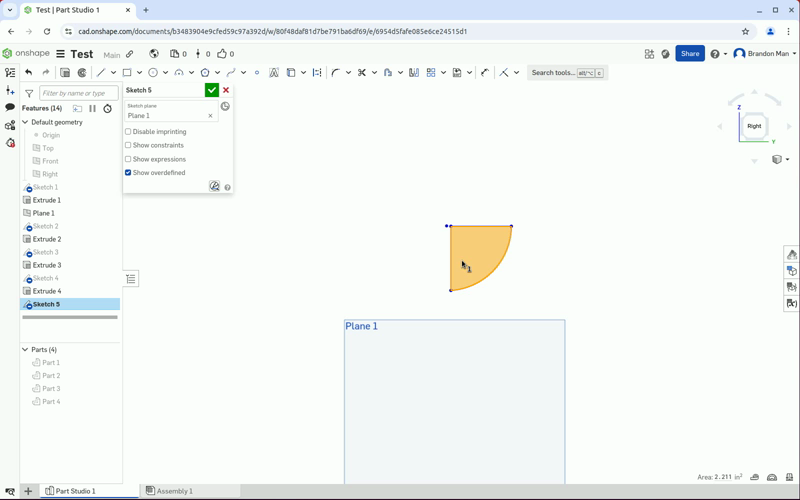
scroll(-6)
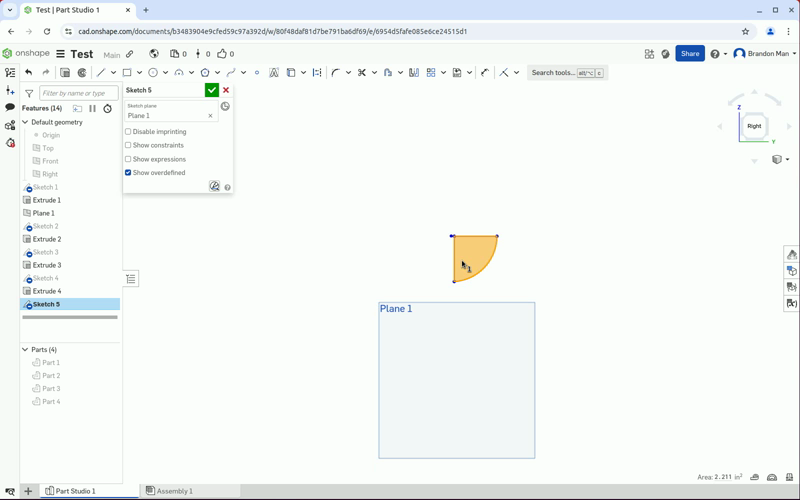
scroll(-6)
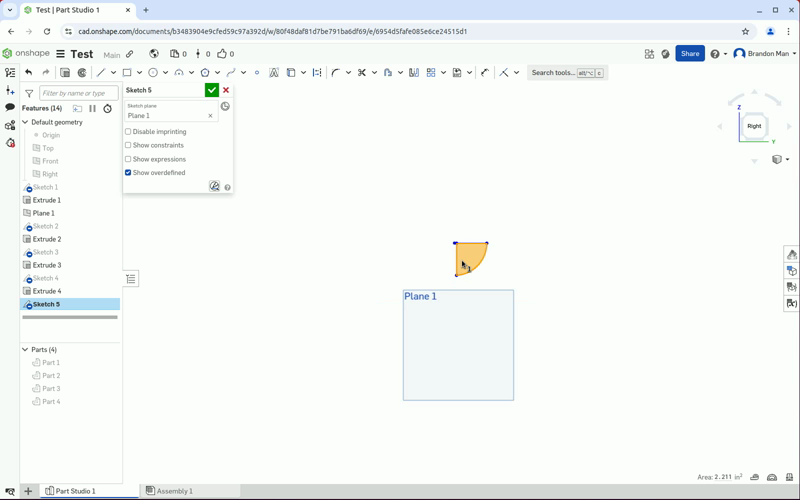
scroll(-6)
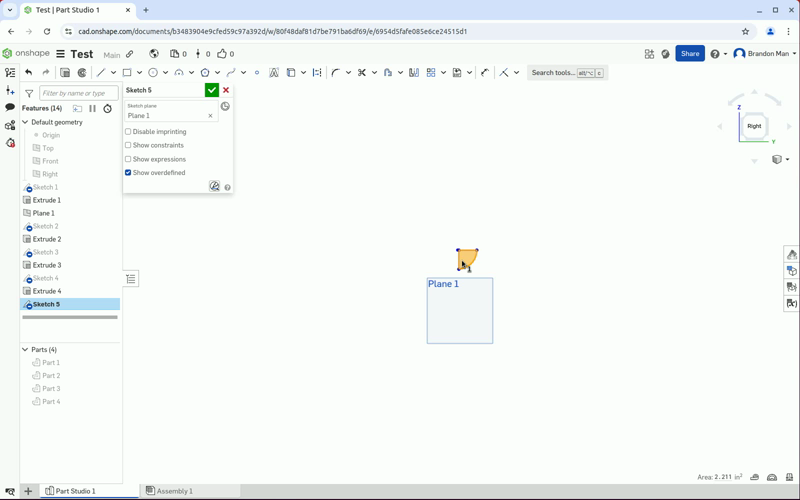
scroll(-6)
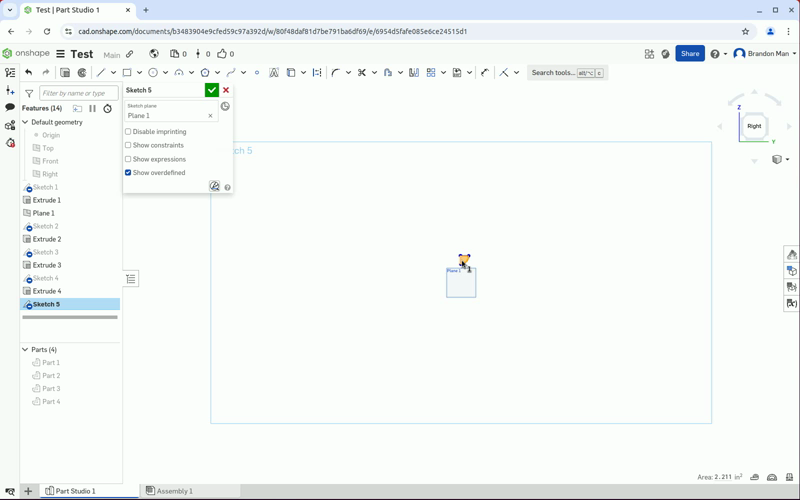
mouse_move(73, 352)
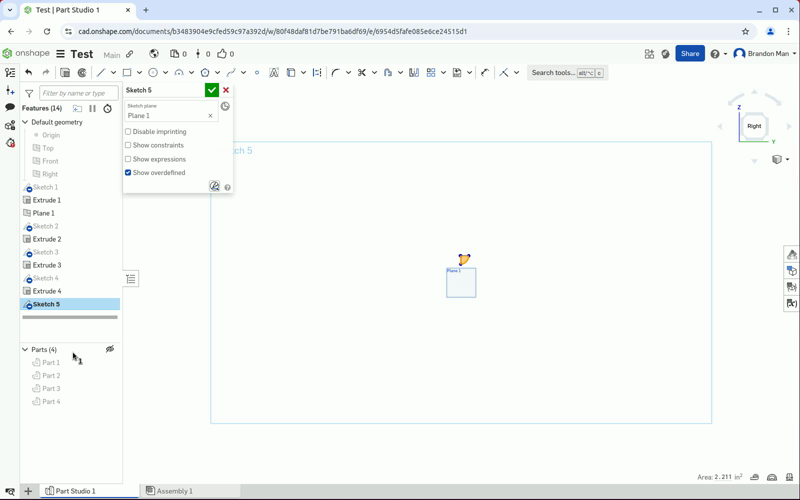
key(shift+y)
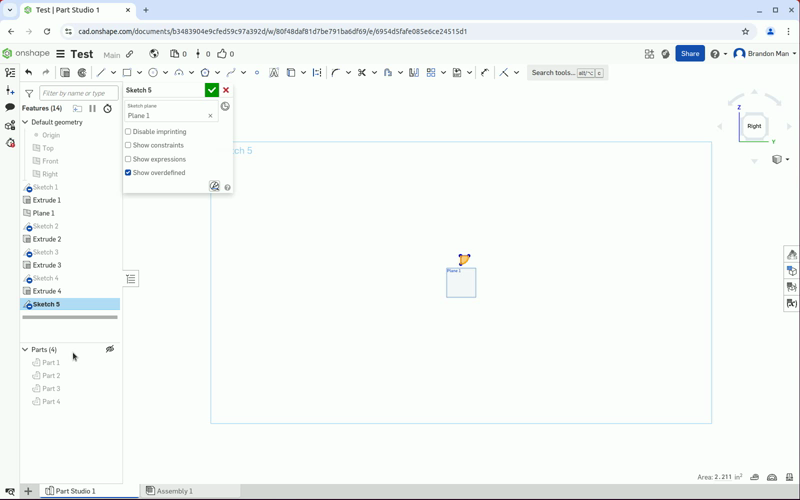
key(shift+e)
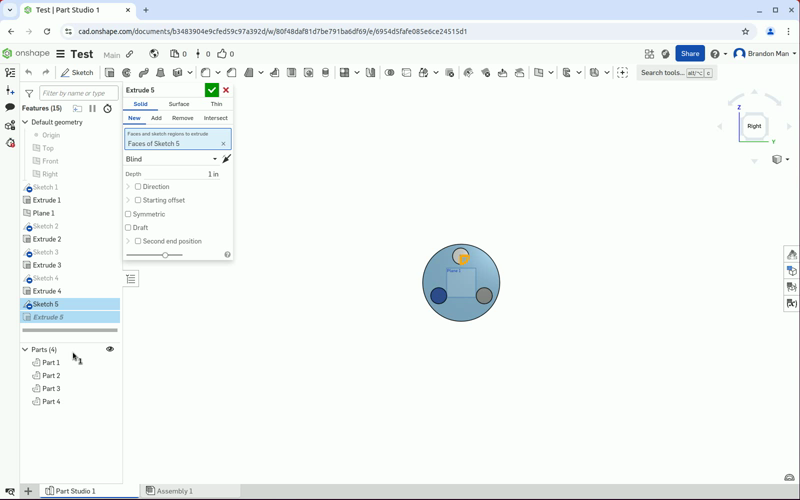
mouse_move(143, 106)
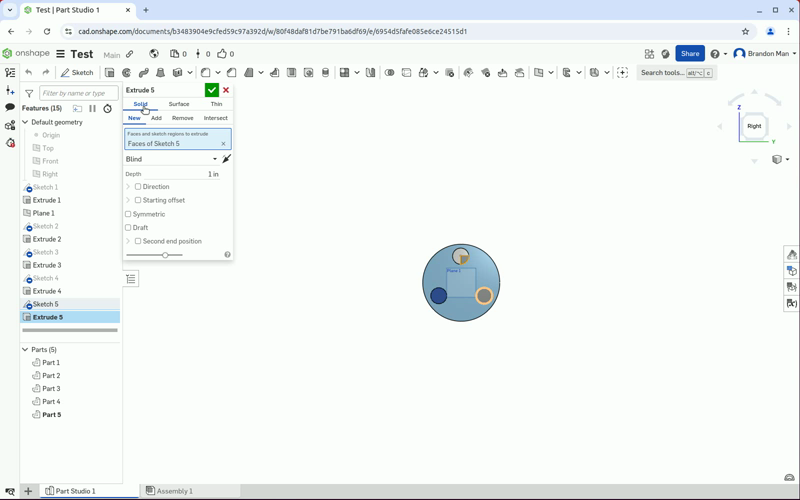
click(143, 106)
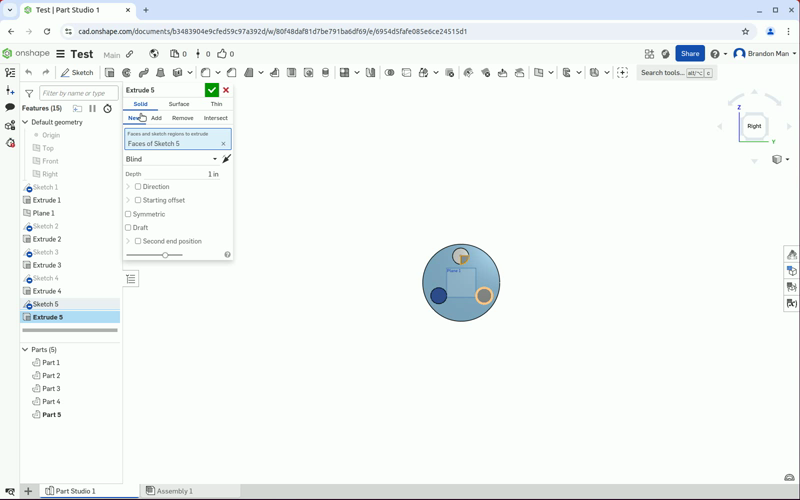
mouse_move(137, 120)
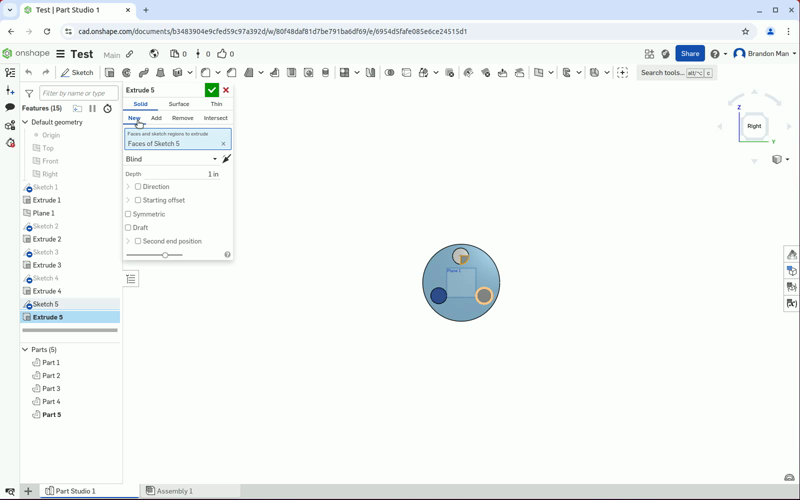
click(137, 120)
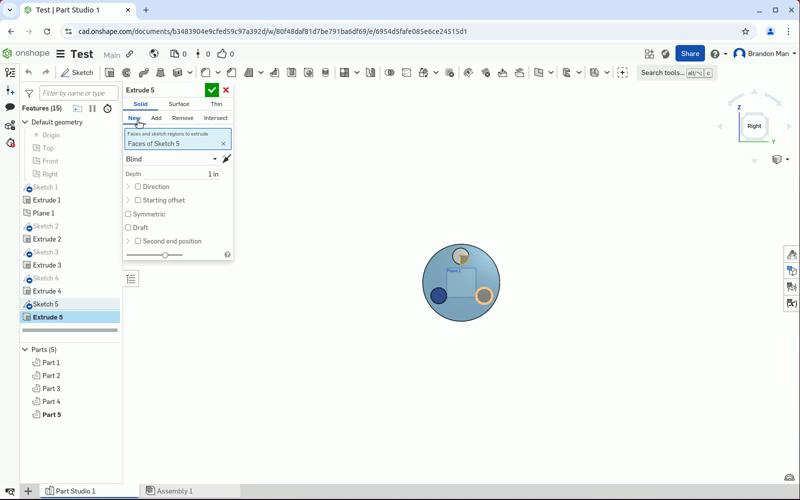
key(tab, 4)
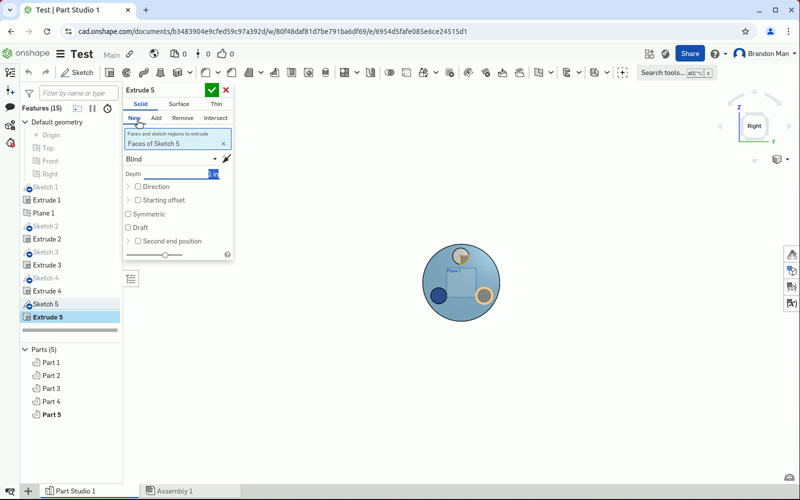
text(11.554)
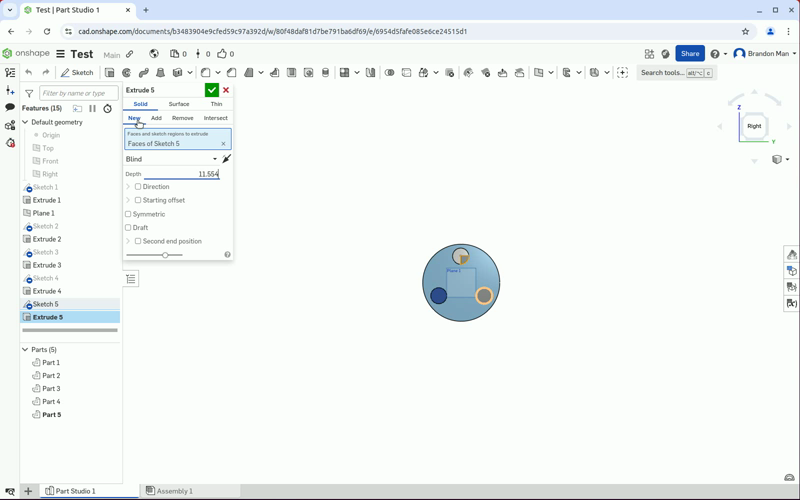
key(enter)
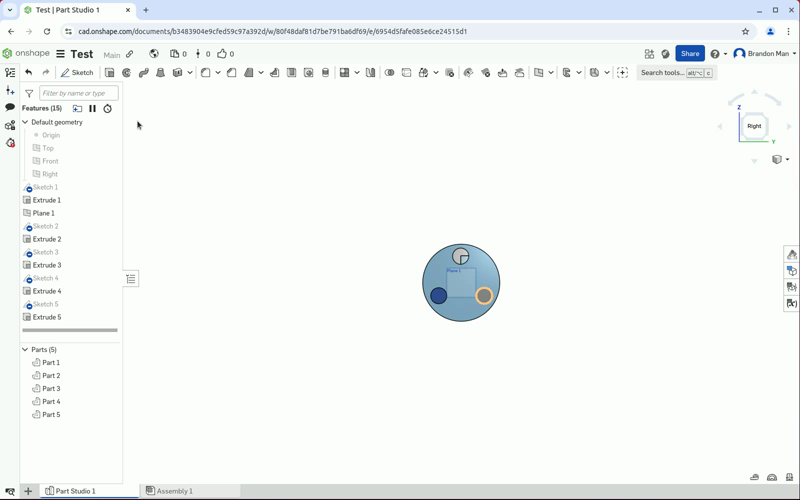
key(shift+h)
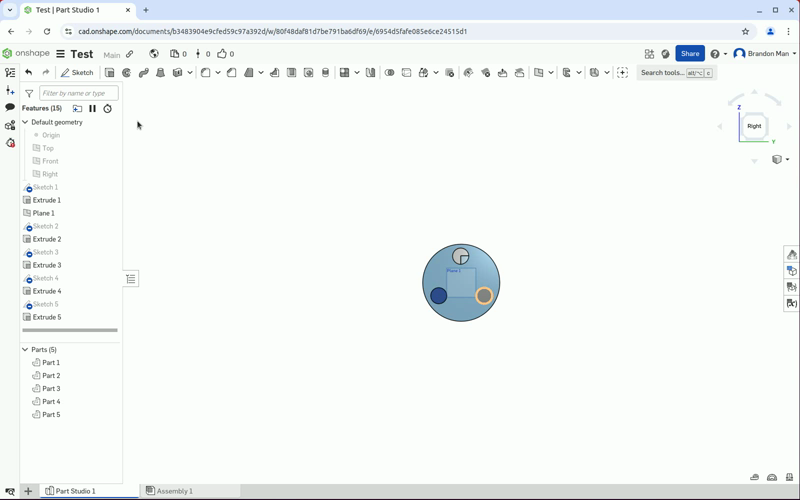
key(shift+h)
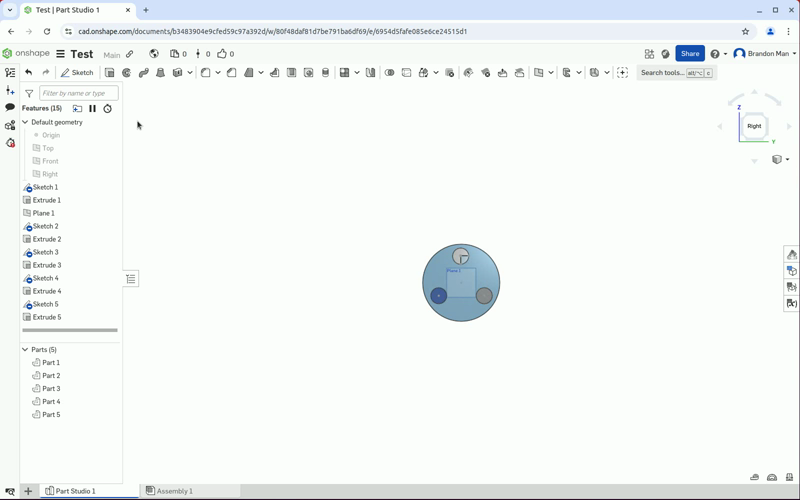
key(shift+7)
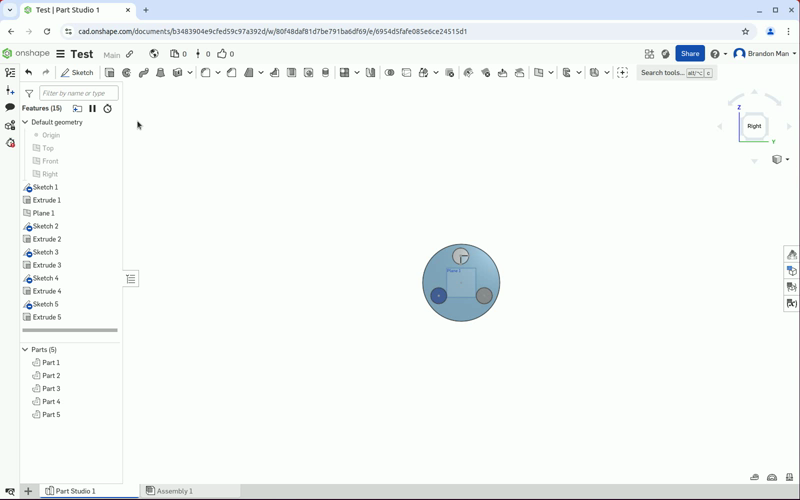
key(right, 2)
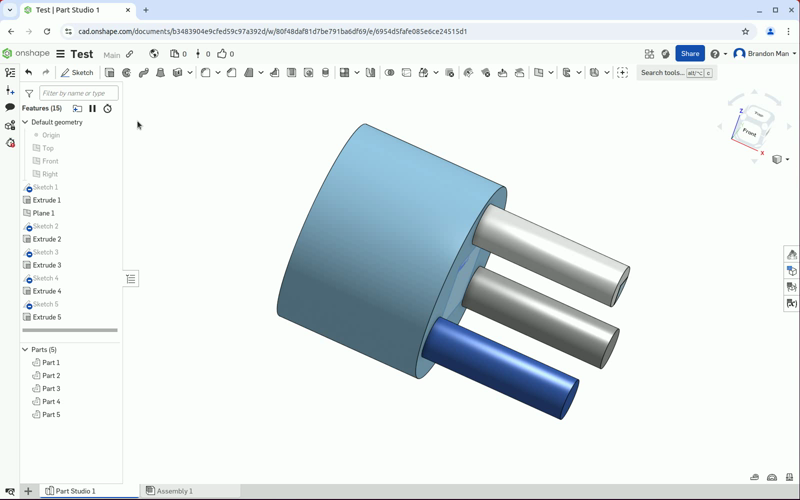
key(down, 2)
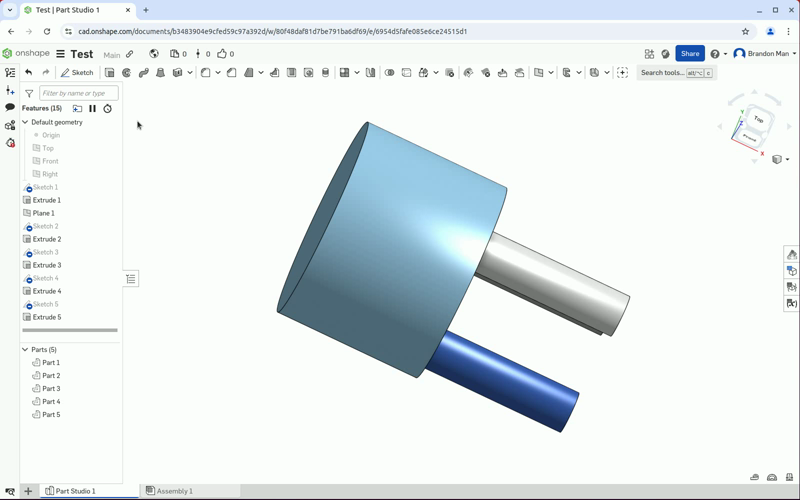
key(up, 2)
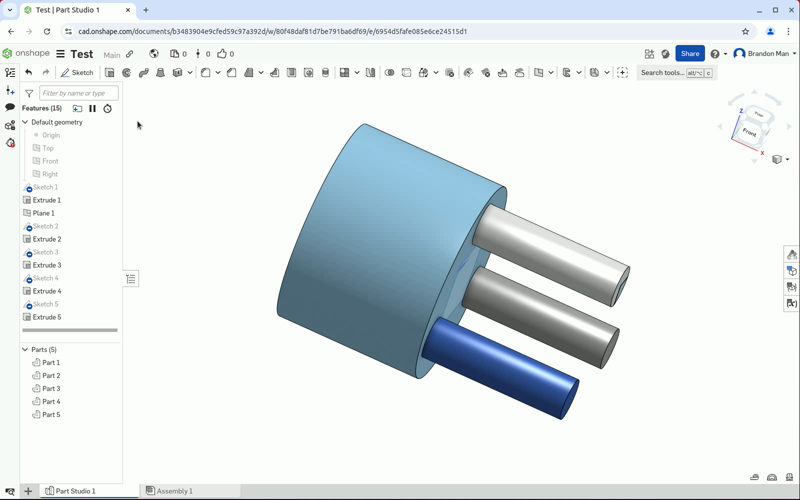
key(left, 2)
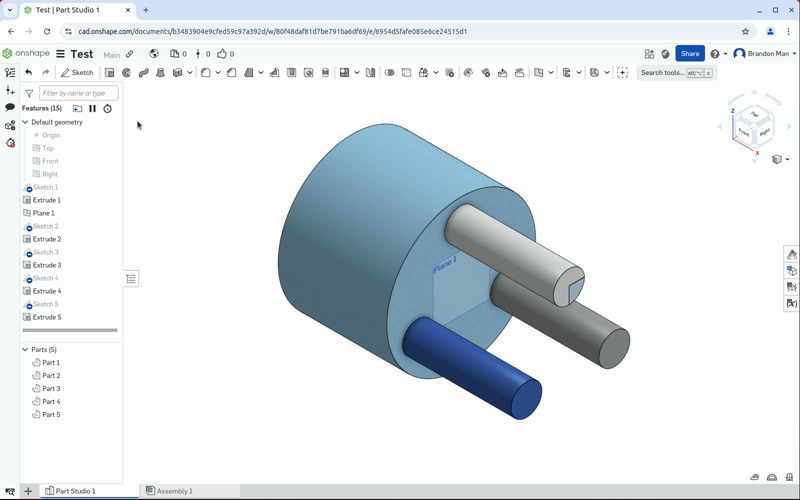
mouse_move(73, 189)
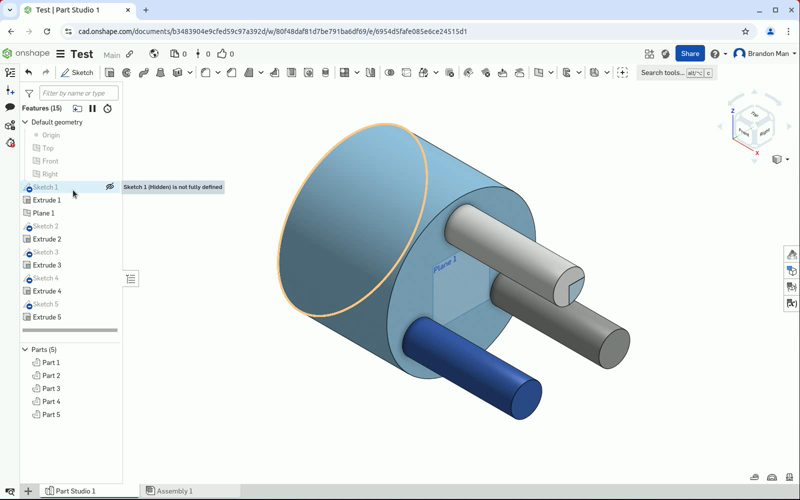
click(73, 189)